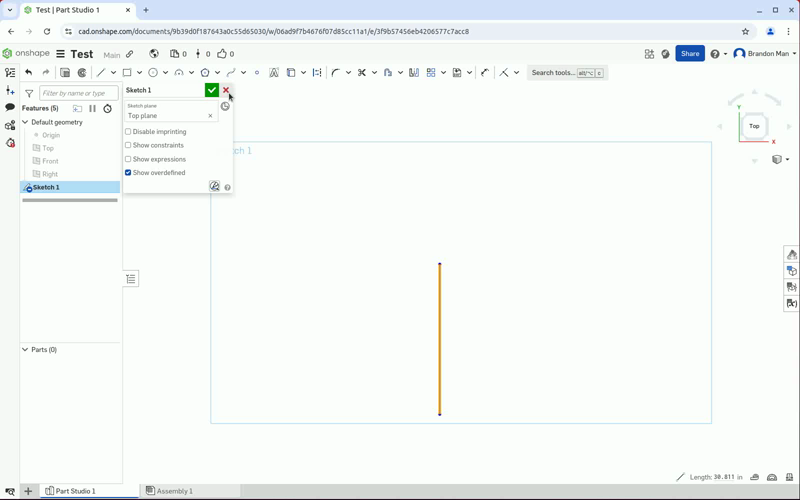
key(shift+h)
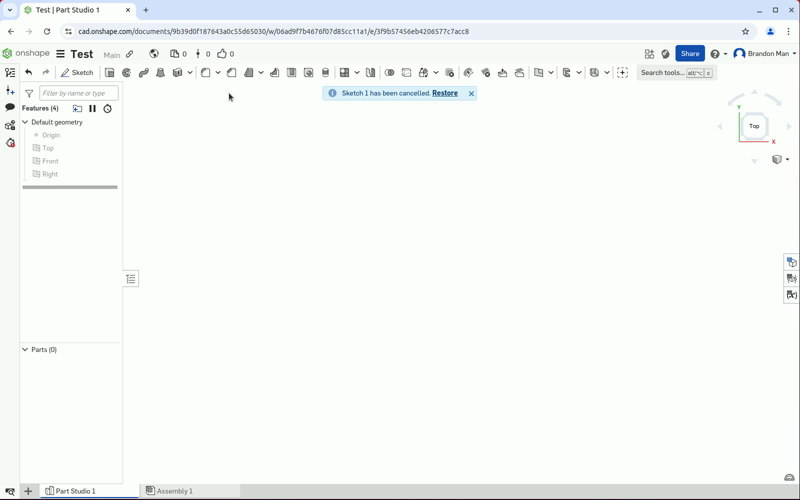
mouse_move(73, 352)
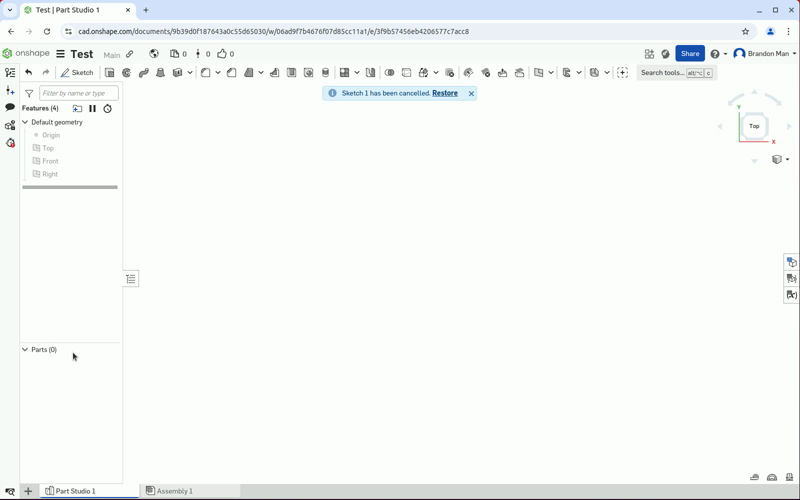
key(y)
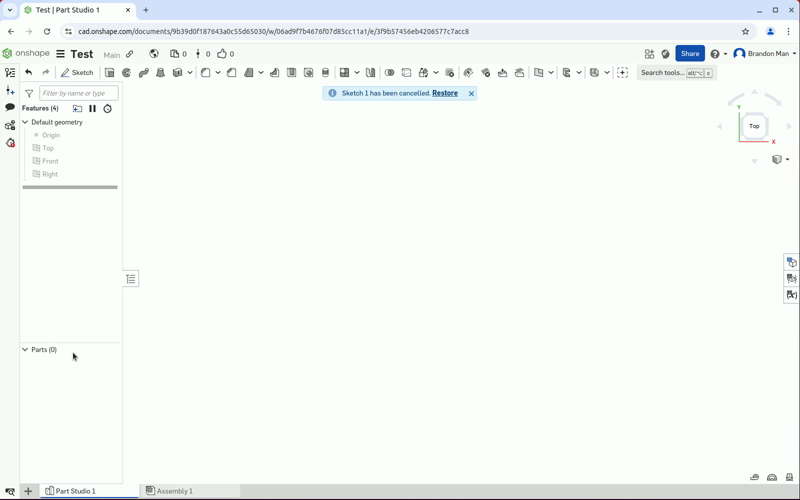
key(shift+p)
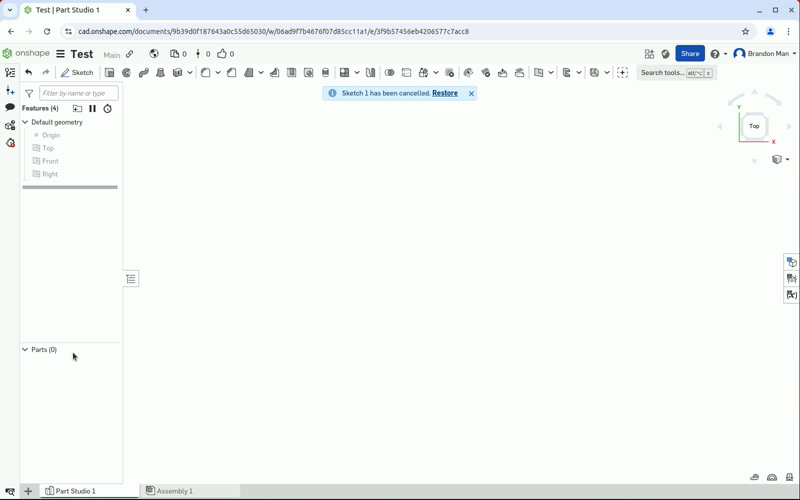
key(space)
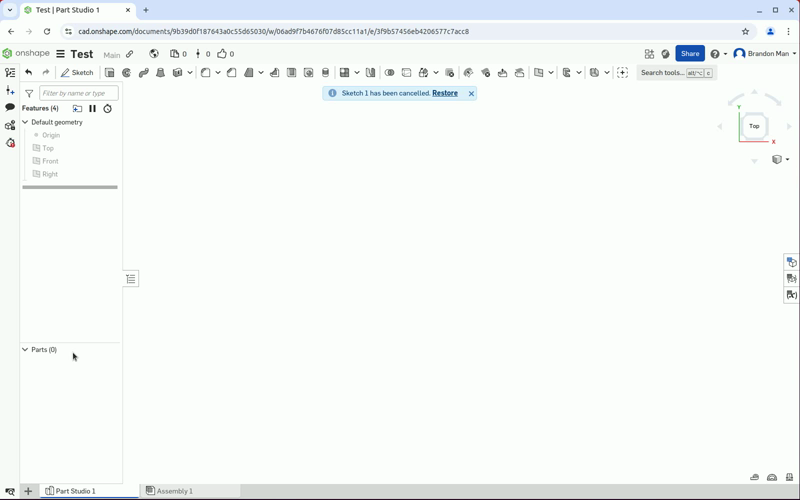
key_down(shift)
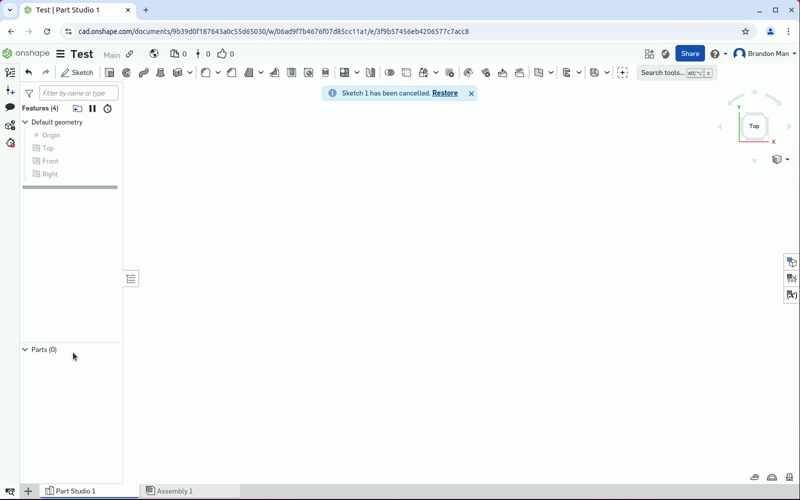
key(up)
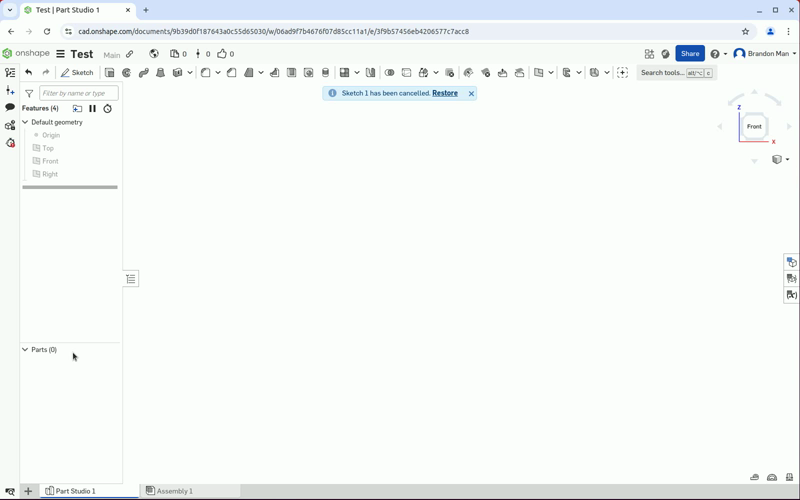
key_up(shift)
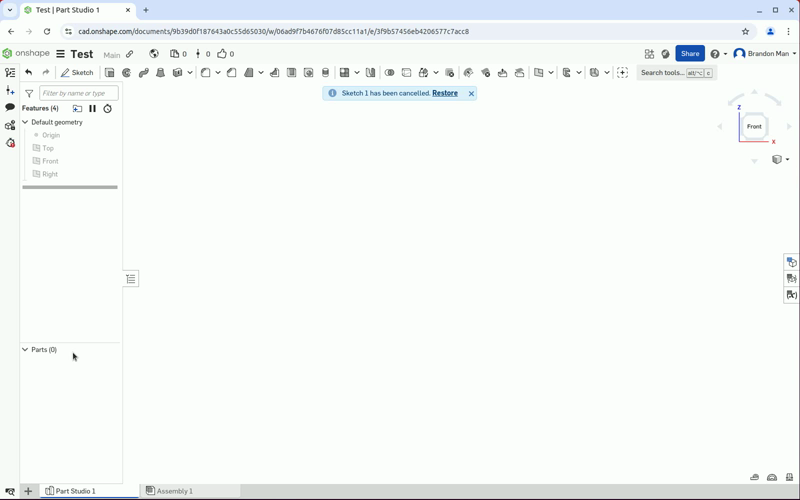
mouse_move(73, 352)
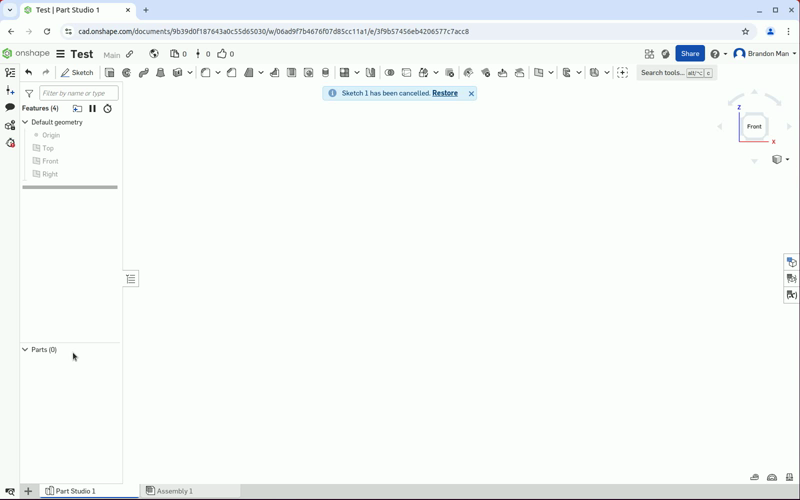
key(shift+y)
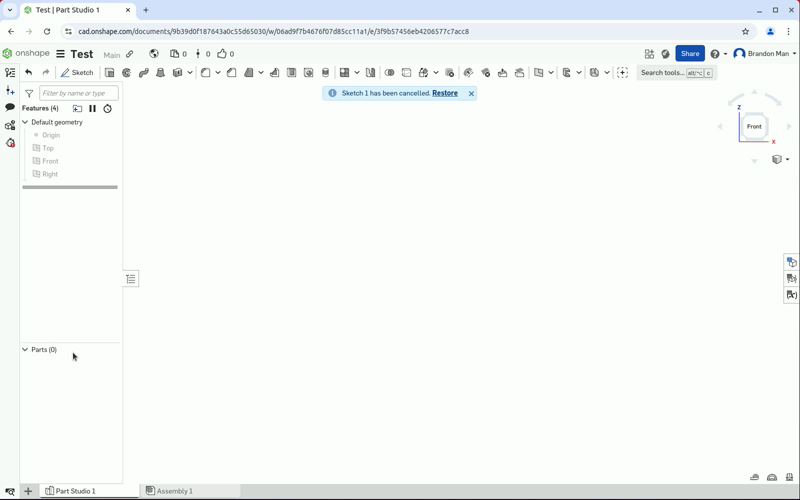
key(shift+s)
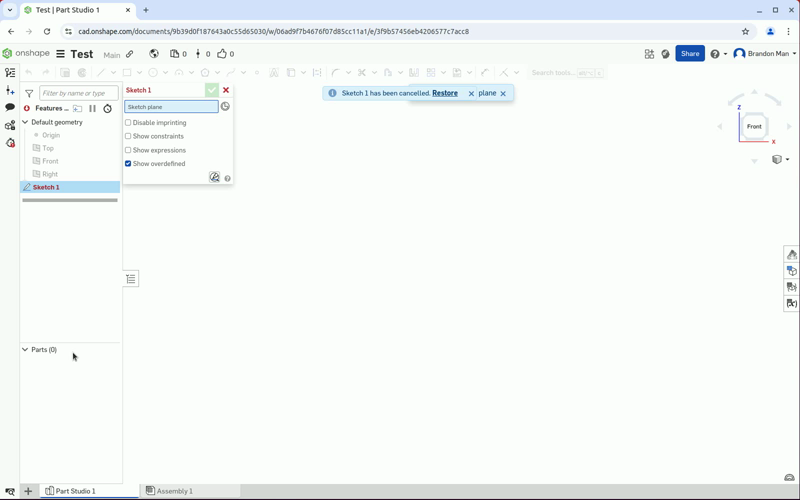
mouse_move(73, 163)
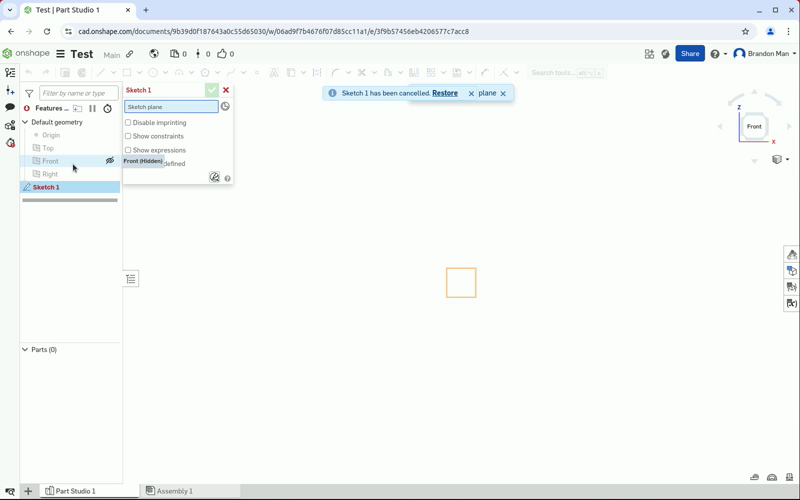
click(73, 163)
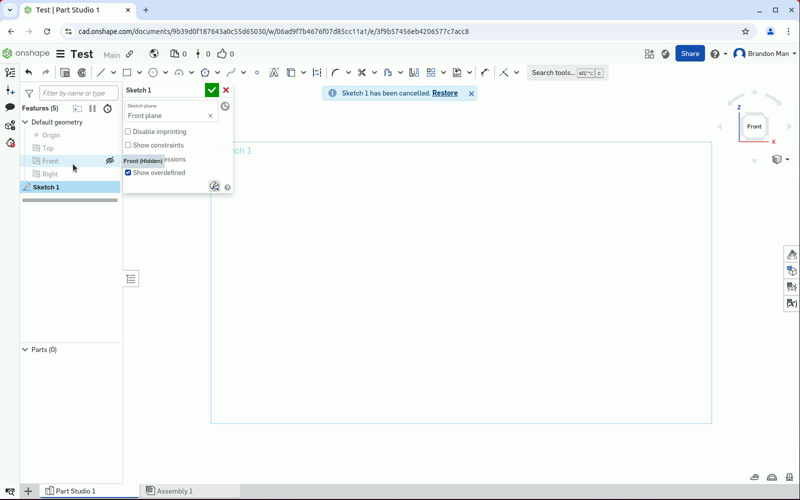
mouse_move(73, 352)
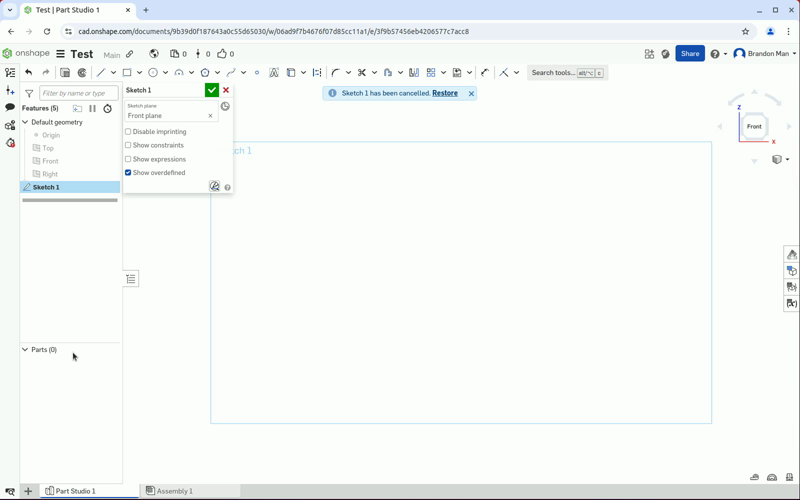
key(y)
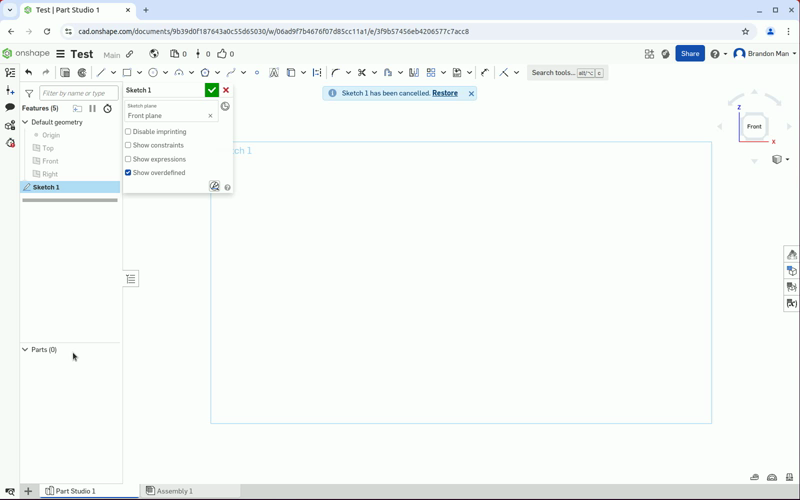
key(l)
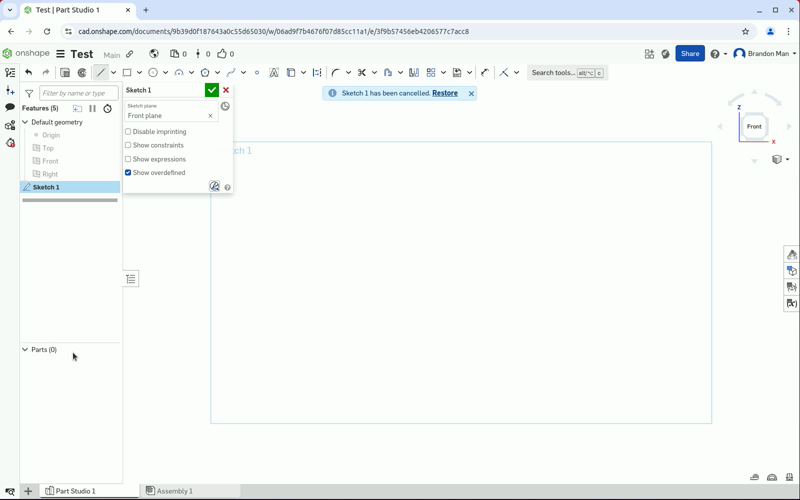
key_down(shift)
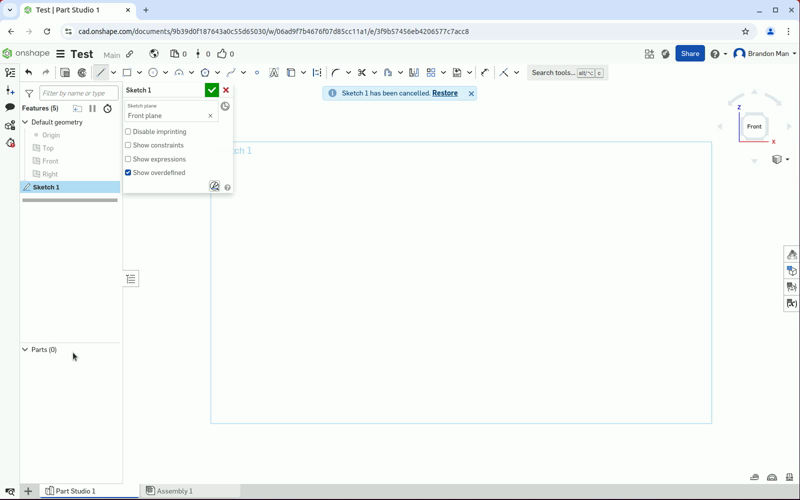
mouse_move(380, 282)
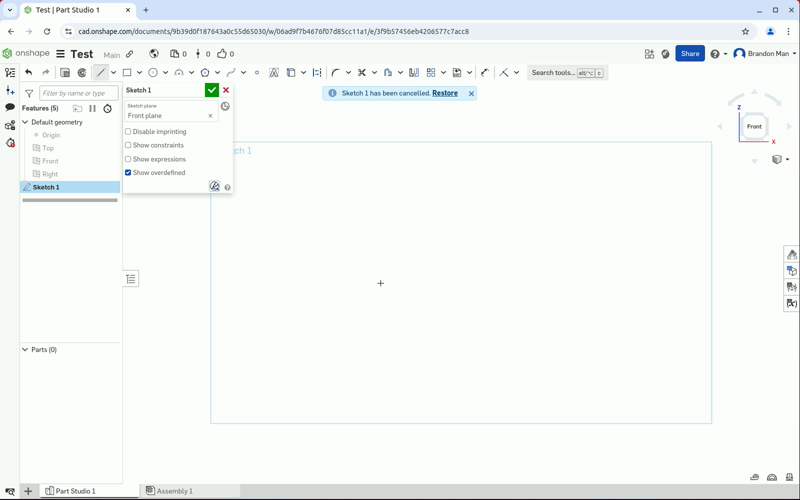
click(380, 282)
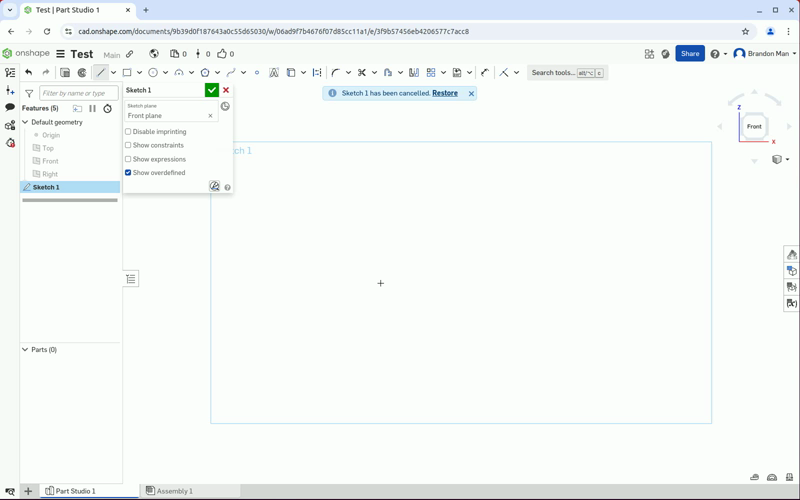
key_up(shift)
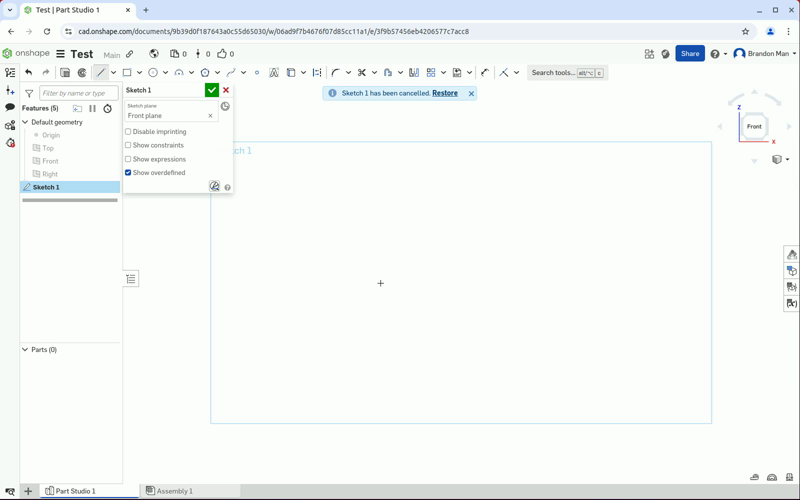
key_down(shift)
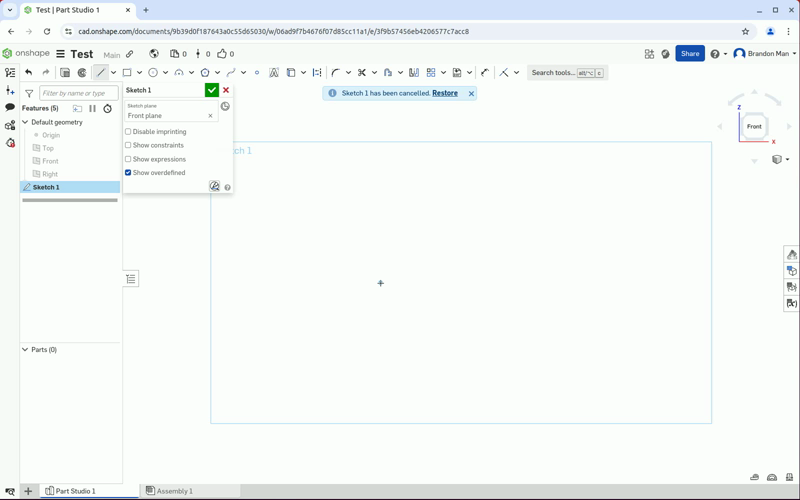
mouse_move(538, 282)
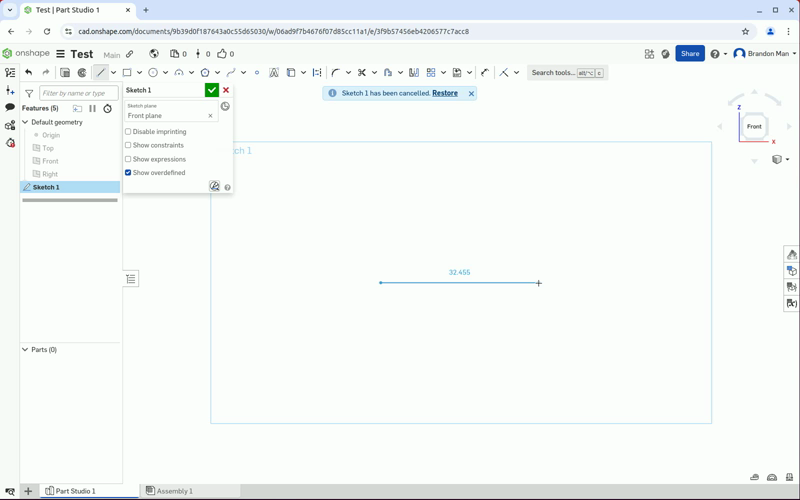
click(538, 282)
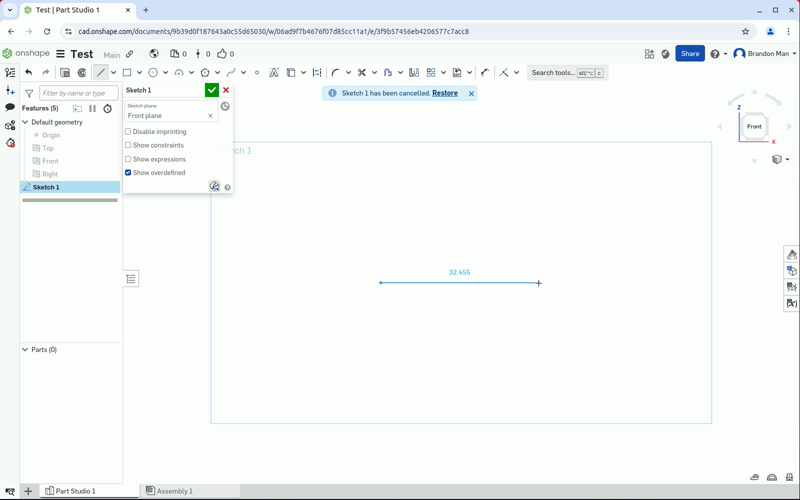
key_up(shift)
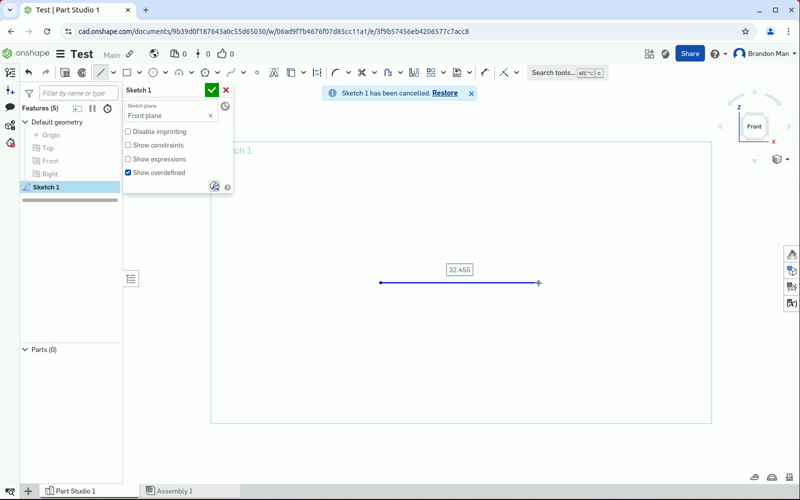
key(esc)
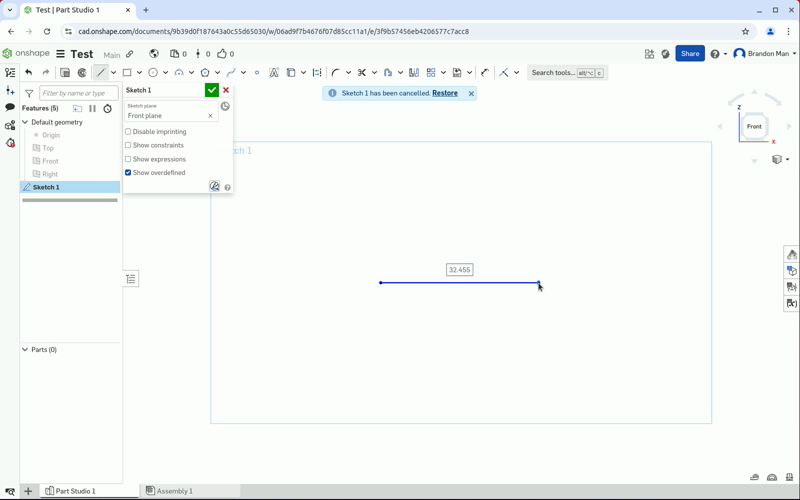
key(a)
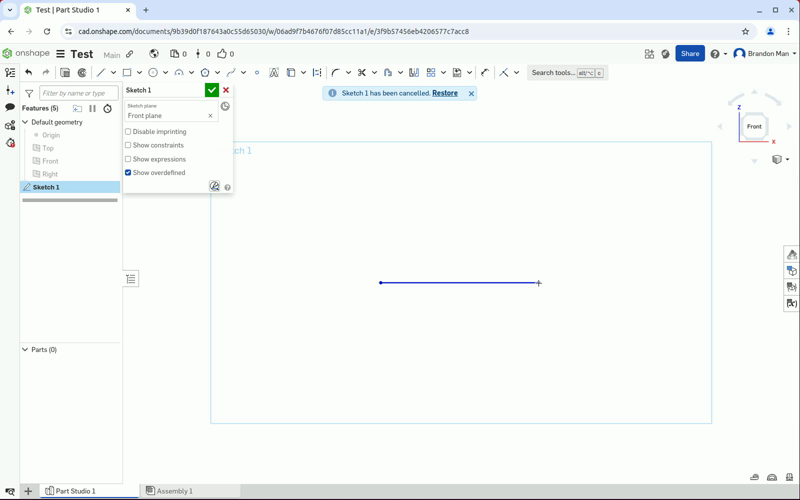
mouse_move(538, 282)
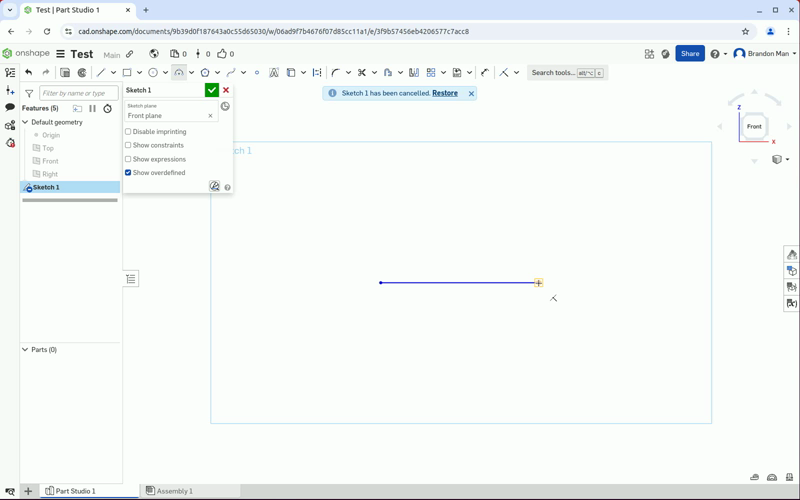
click(538, 282)
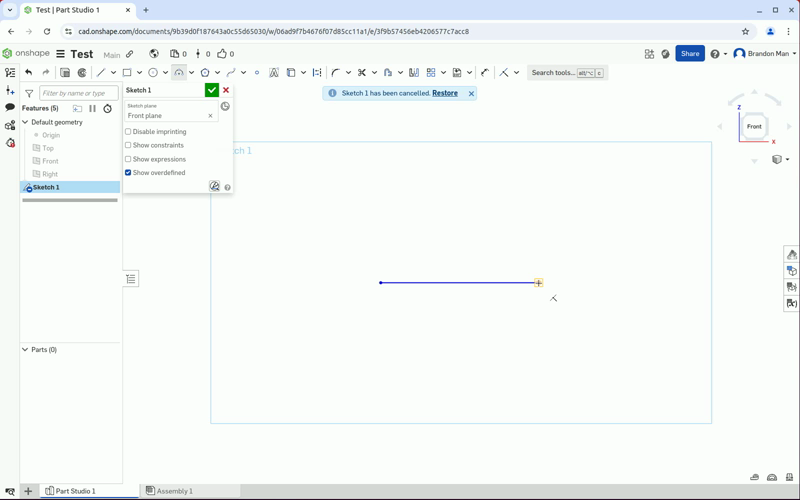
mouse_move(380, 282)
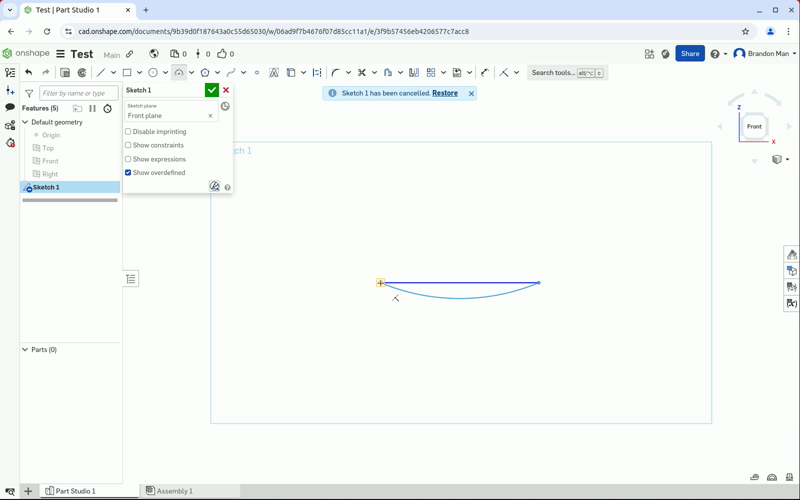
click(380, 282)
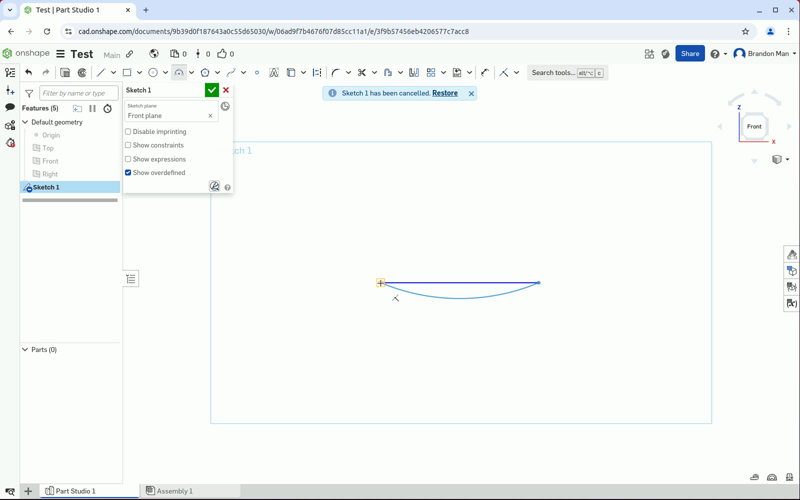
key_down(shift)
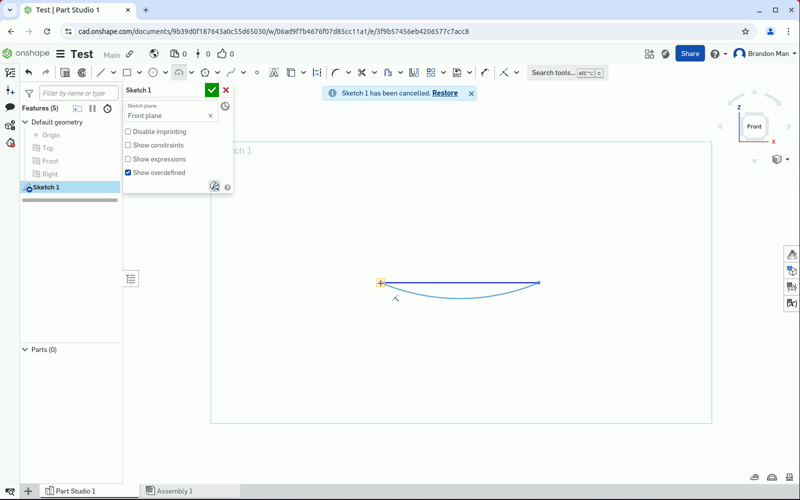
mouse_move(459, 204)
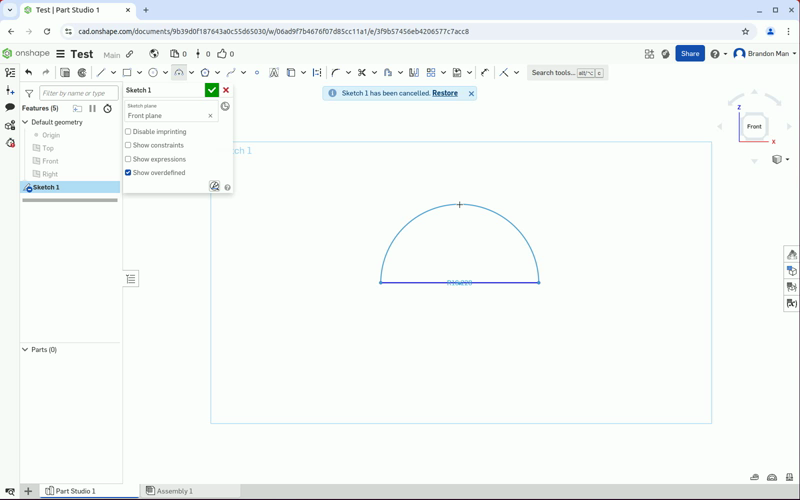
click(459, 204)
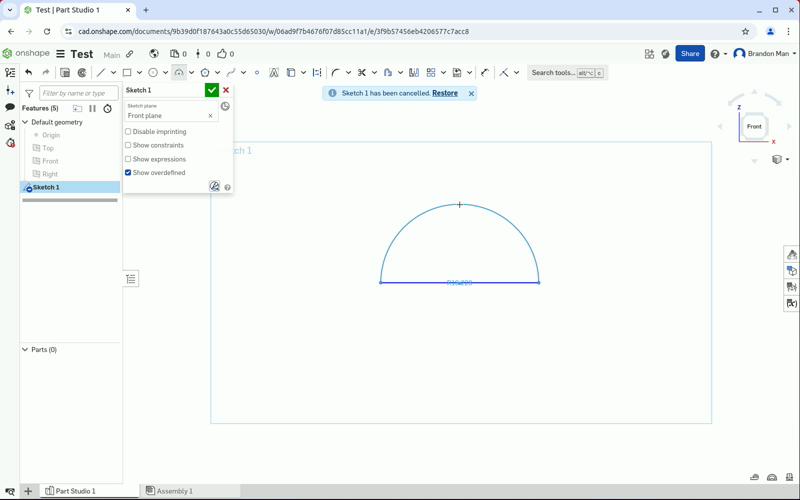
key_up(shift)
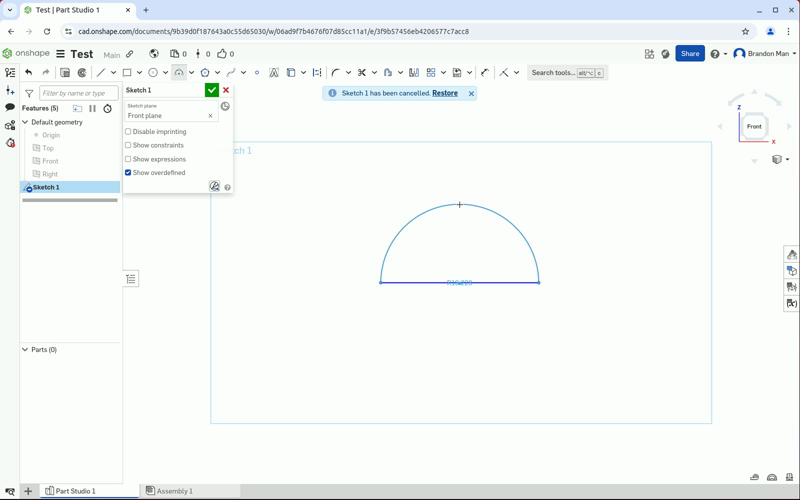
key(esc)
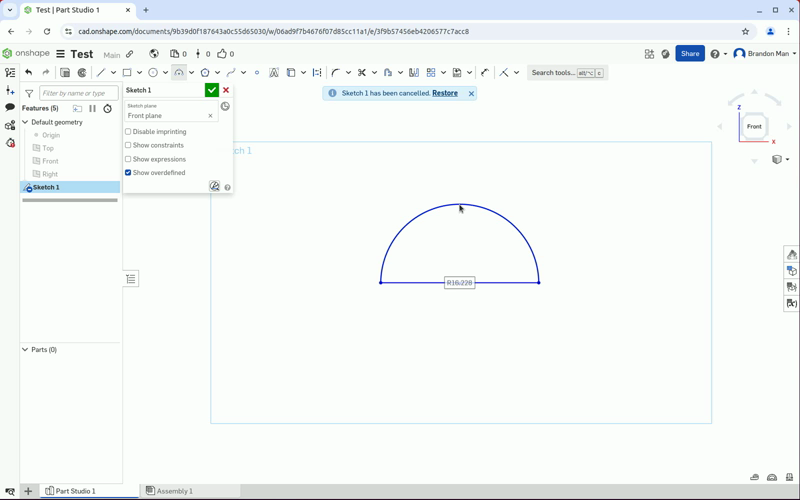
mouse_move(471, 257)
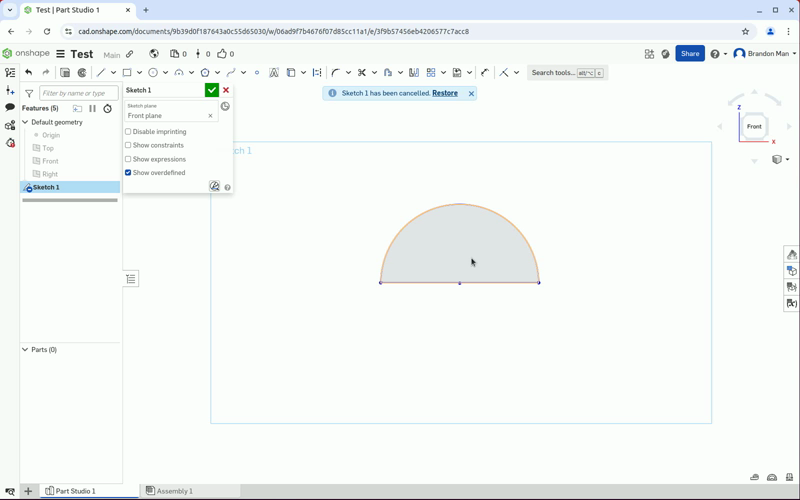
scroll(6)
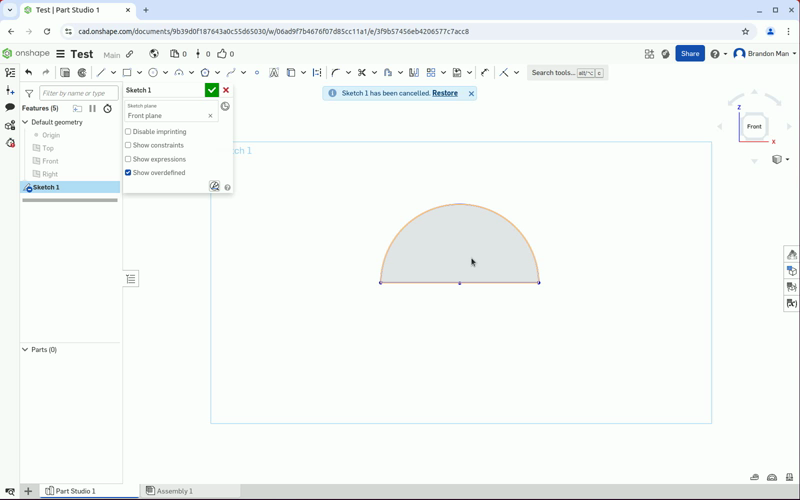
scroll(6)
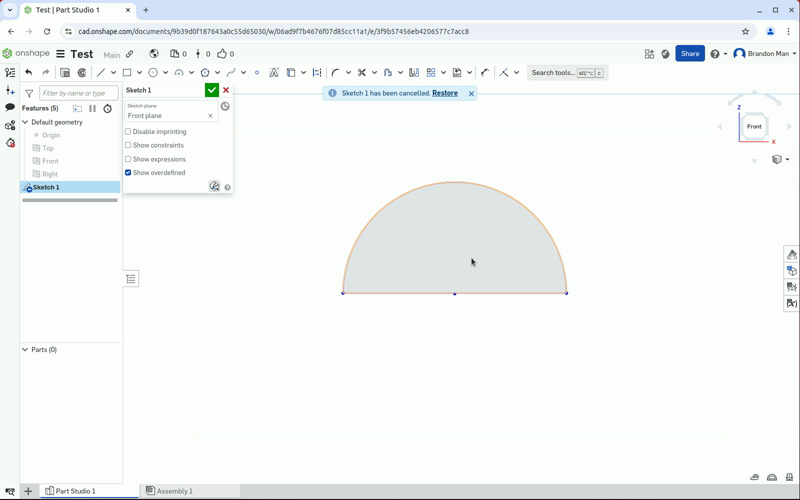
scroll(6)
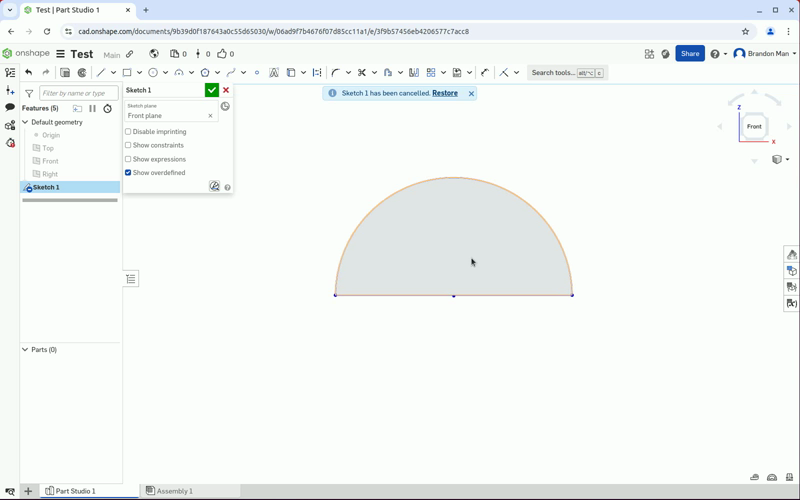
scroll(6)
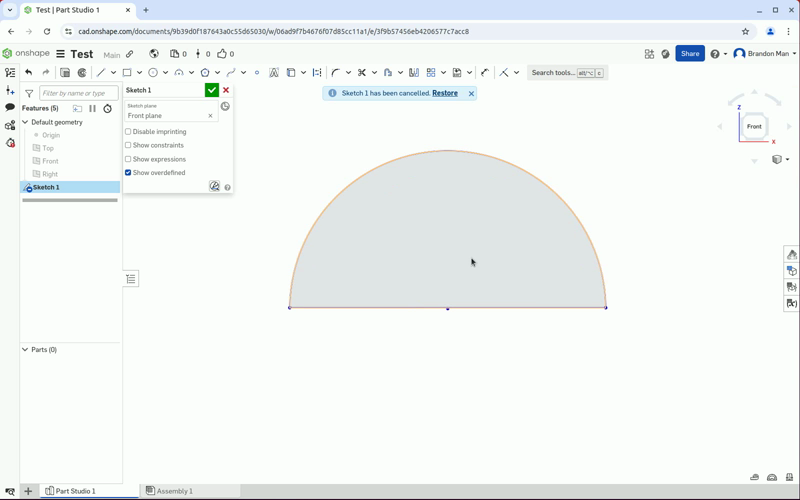
scroll(6)
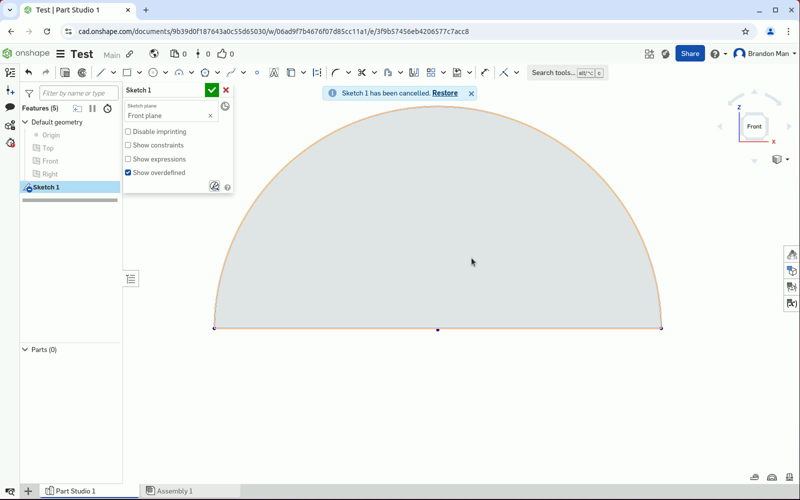
scroll(6)
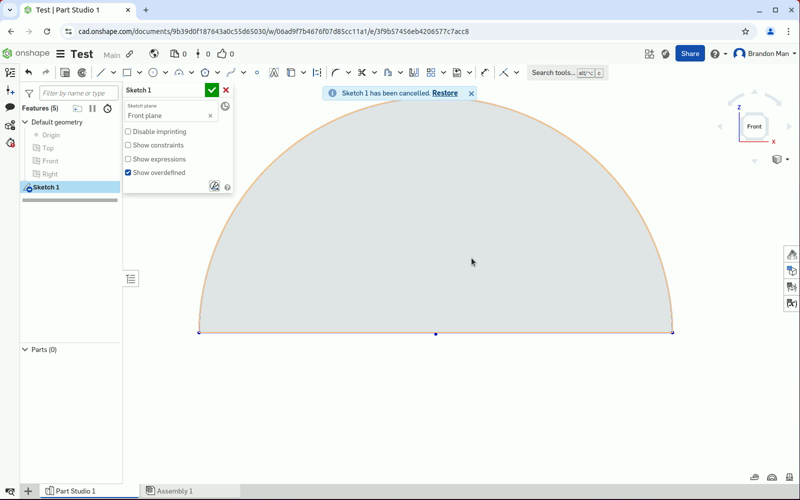
scroll(6)
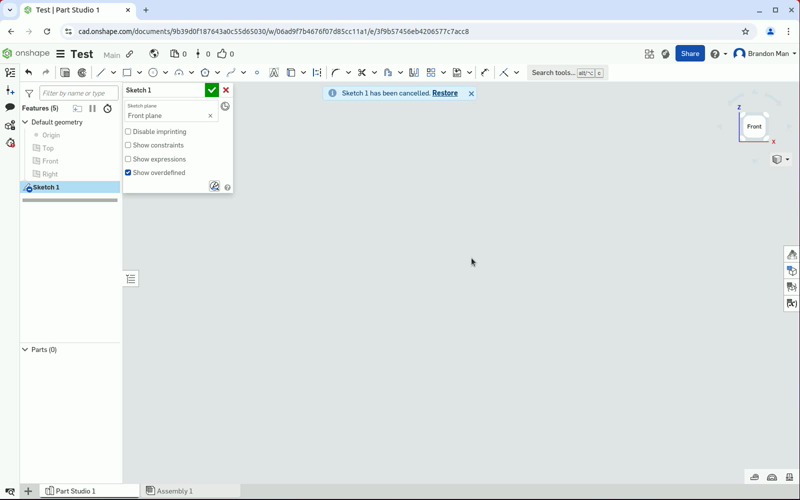
click(471, 257)
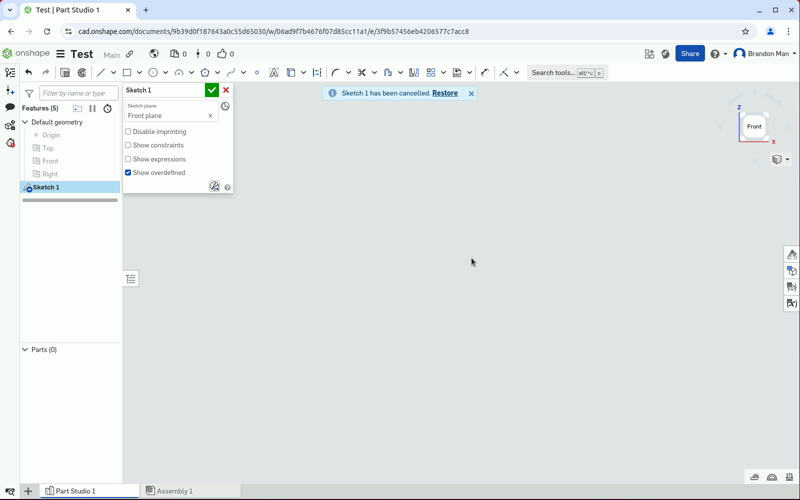
scroll(-6)
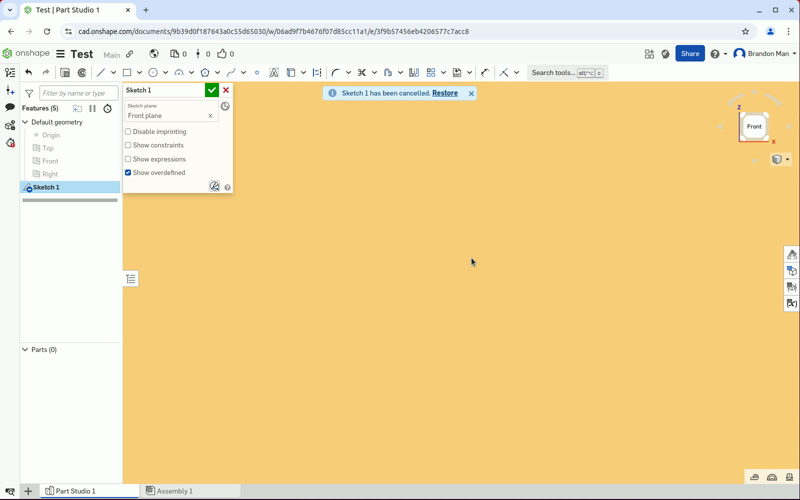
scroll(-6)
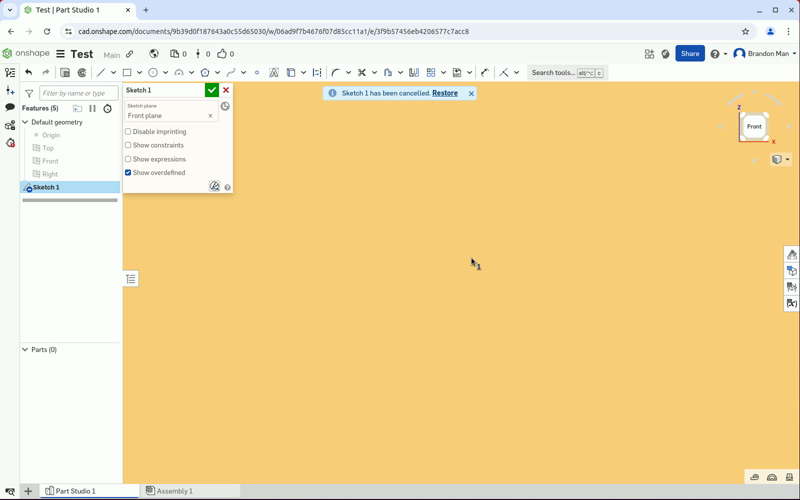
scroll(-6)
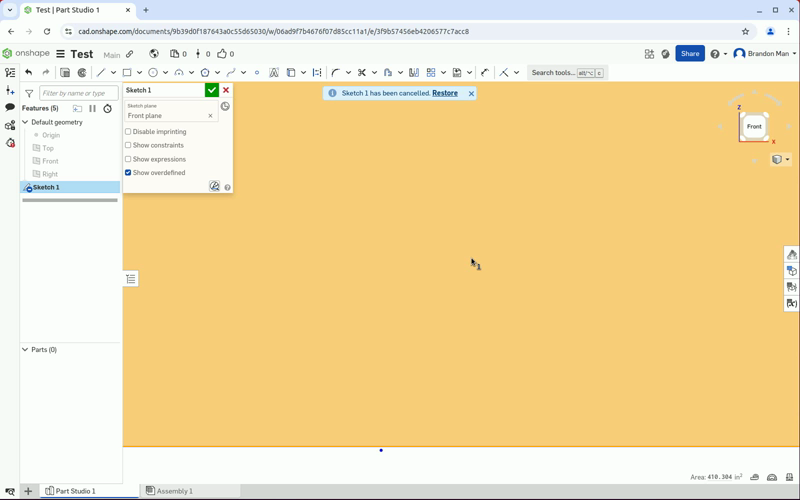
scroll(-6)
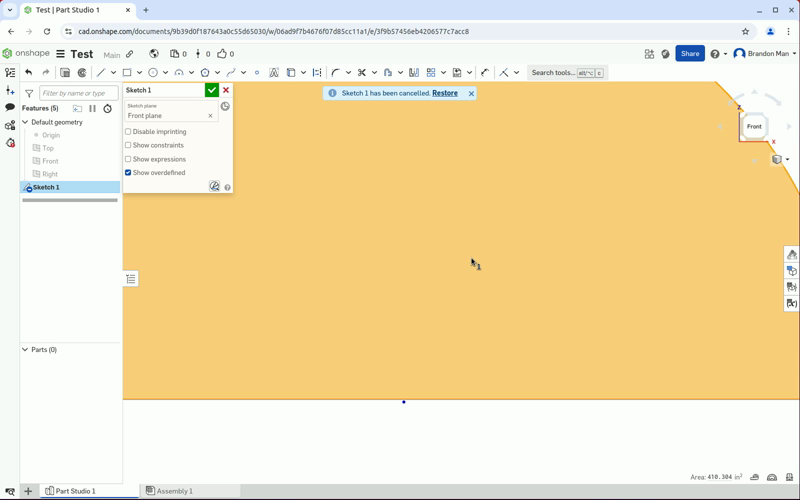
scroll(-6)
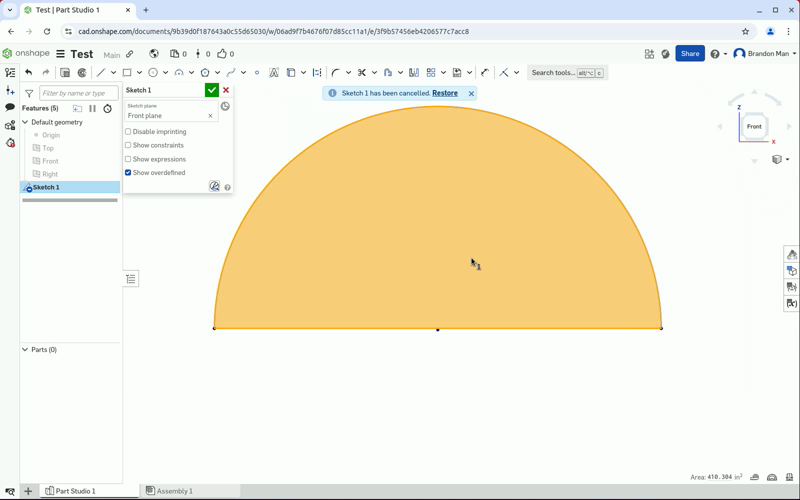
scroll(-6)
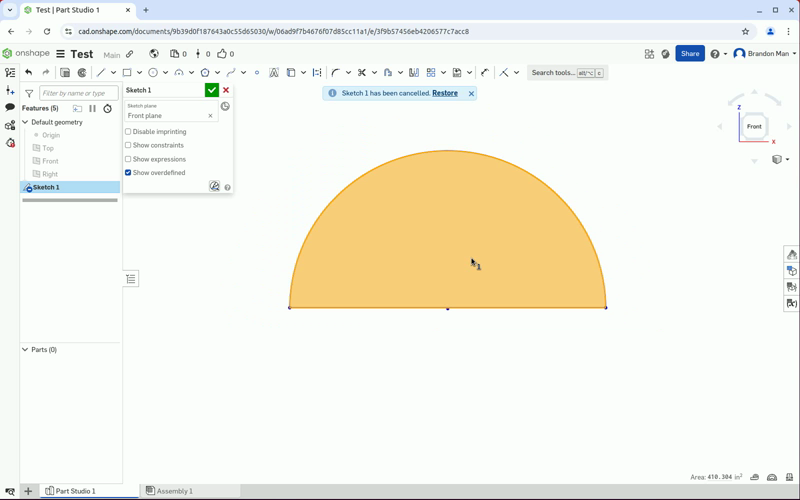
scroll(-6)
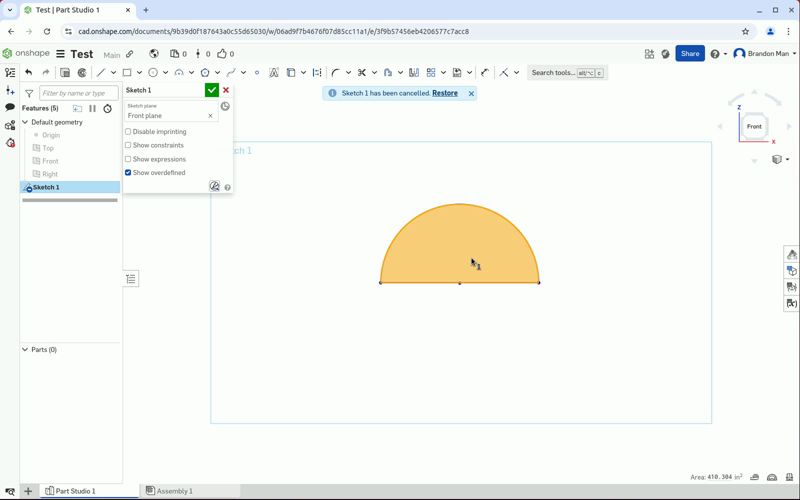
mouse_move(73, 352)
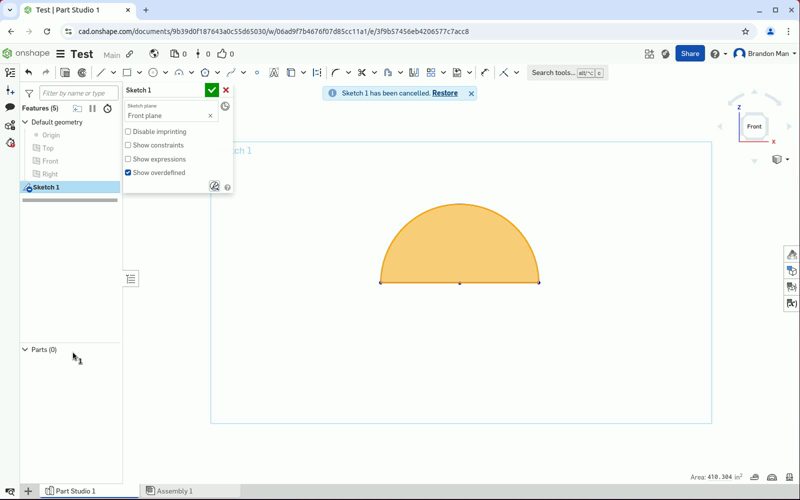
key(shift+y)
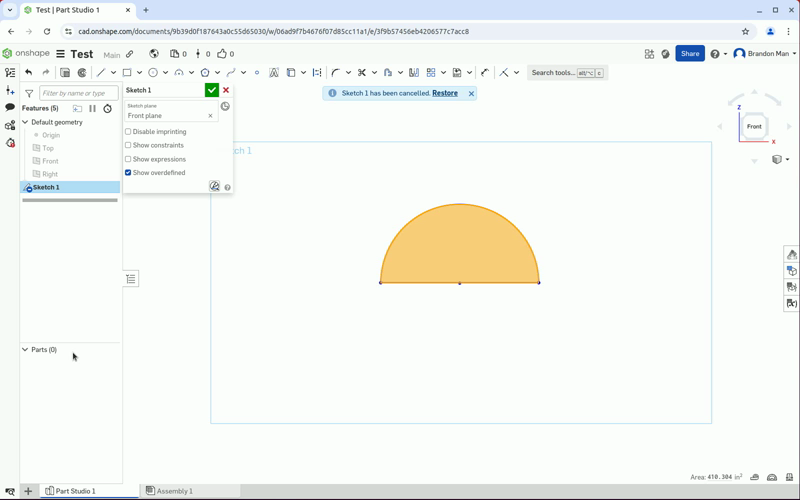
key(shift+e)
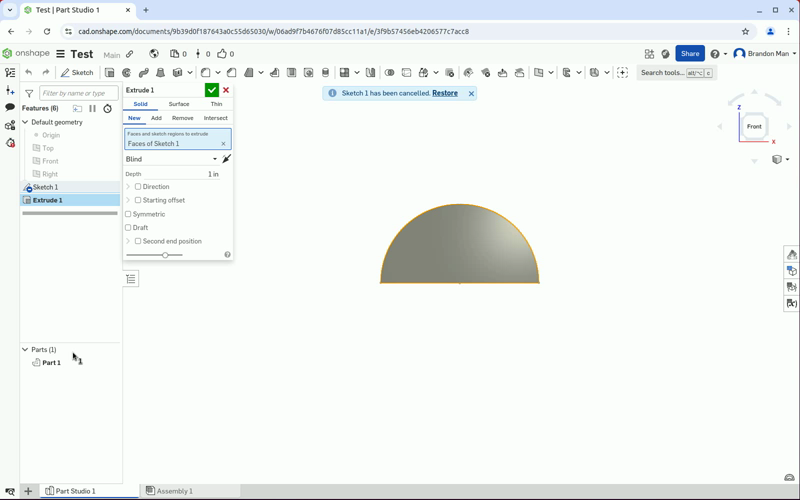
mouse_move(143, 106)
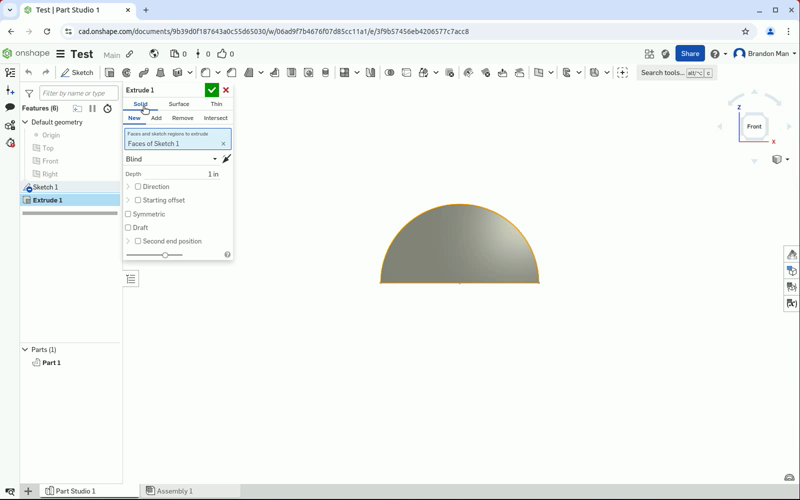
click(143, 106)
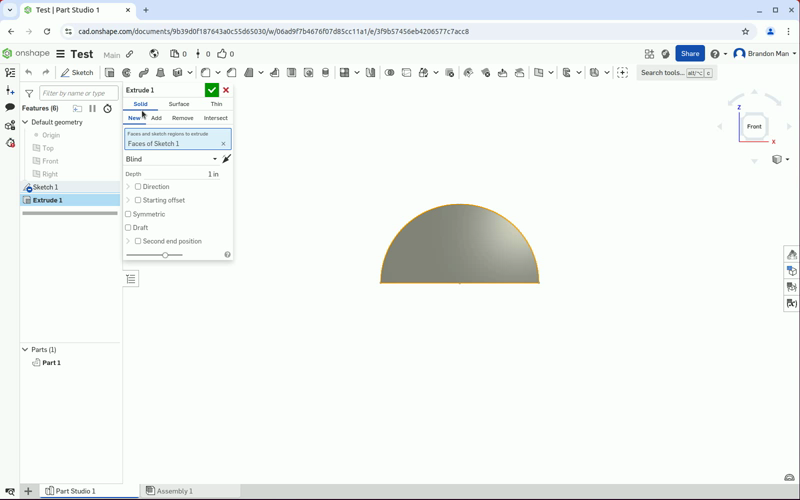
mouse_move(137, 120)
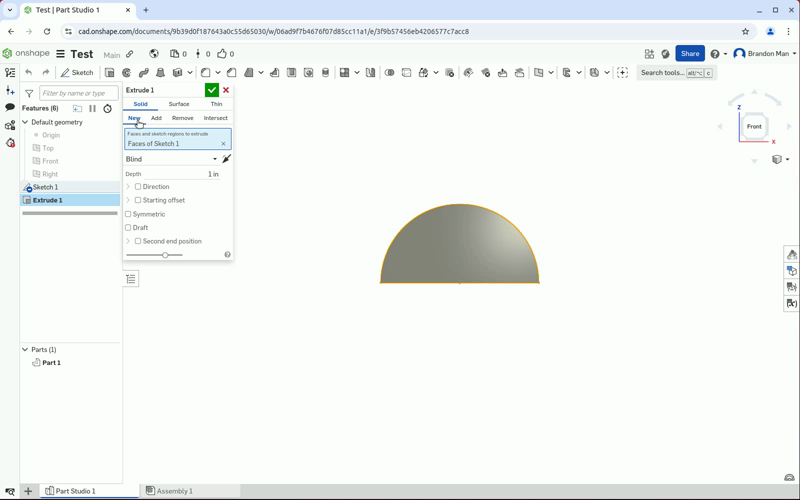
click(137, 120)
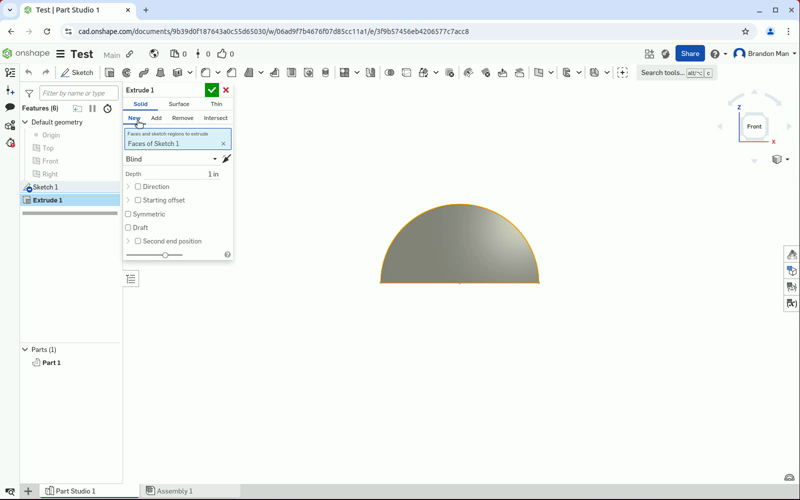
key(tab, 4)
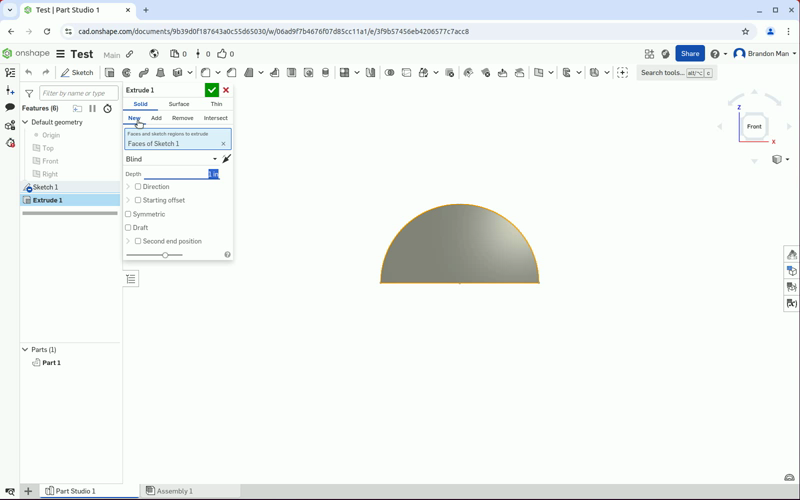
text(5.536)
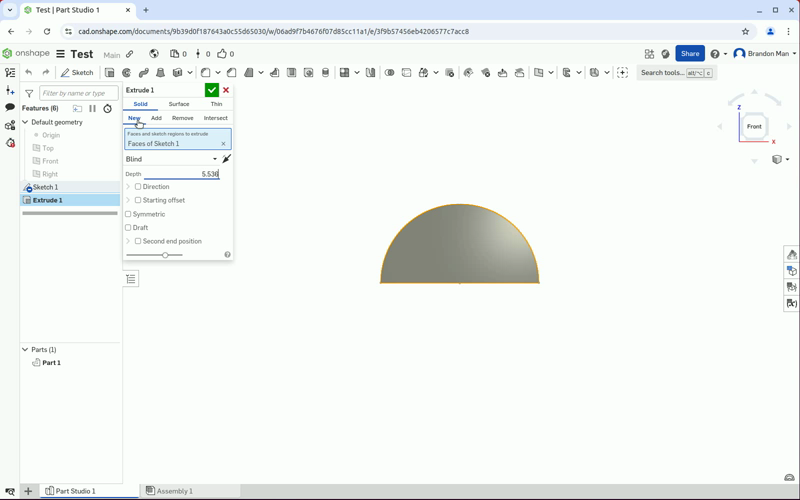
key(enter)
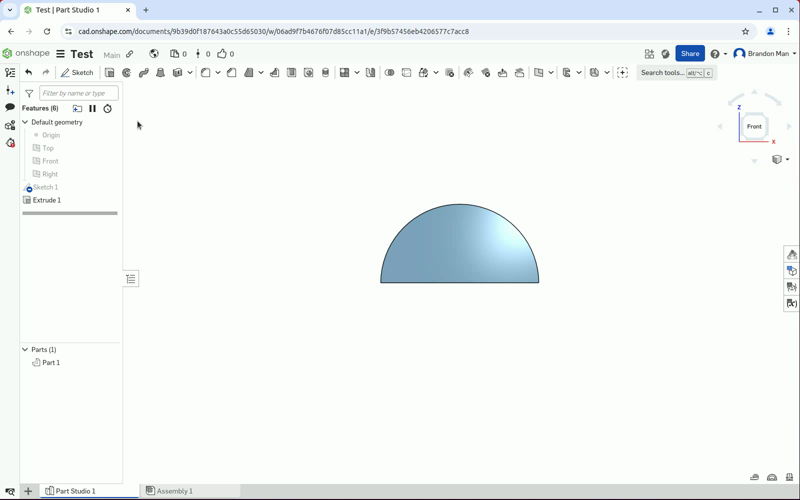
key(shift+h)
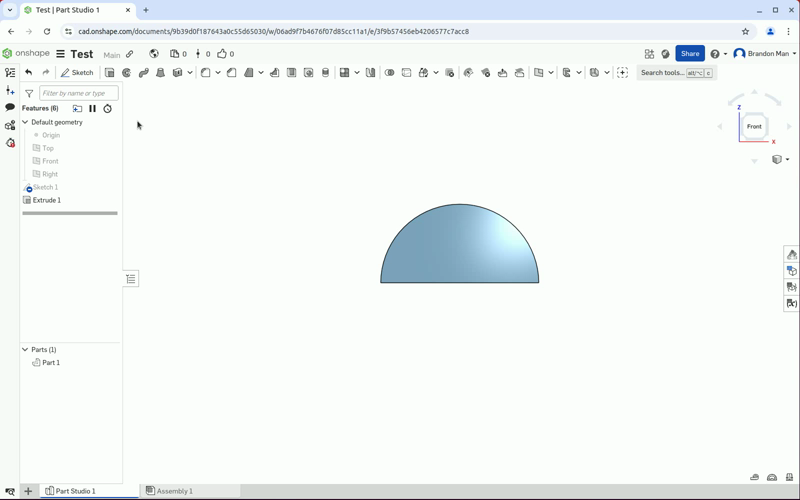
key(shift+h)
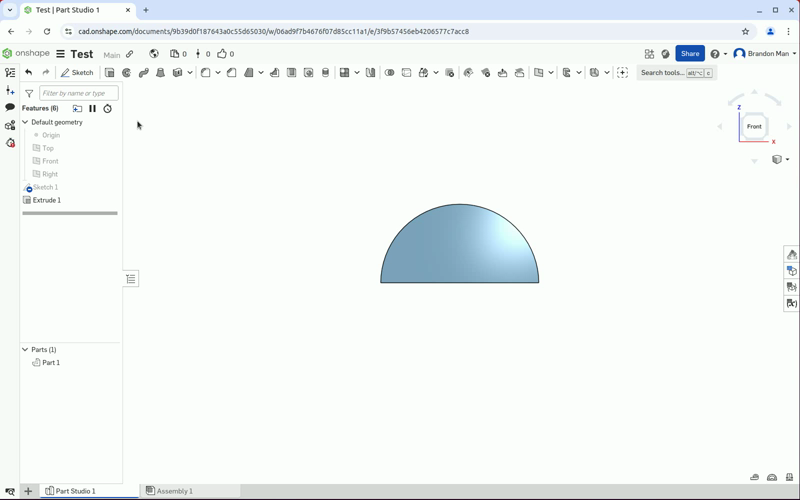
mouse_move(73, 189)
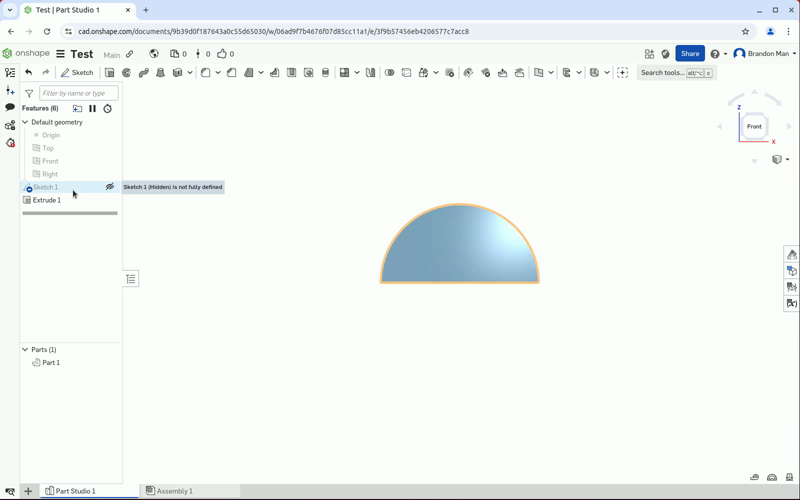
click(73, 189)
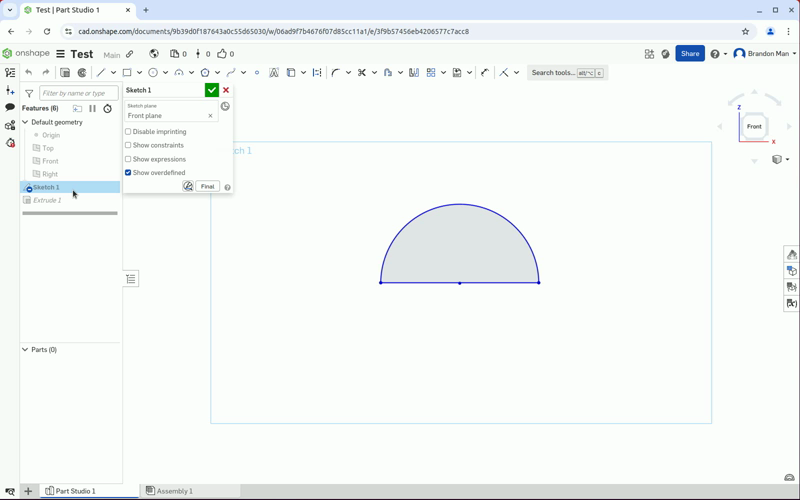
mouse_move(229, 92)
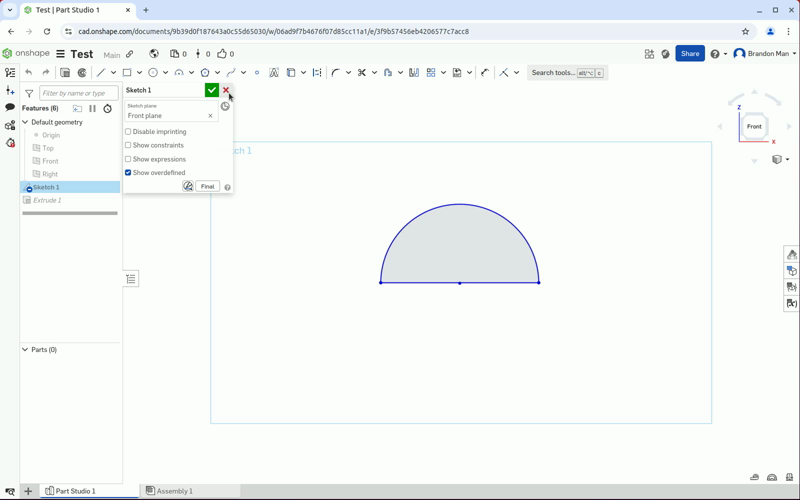
click(229, 92)
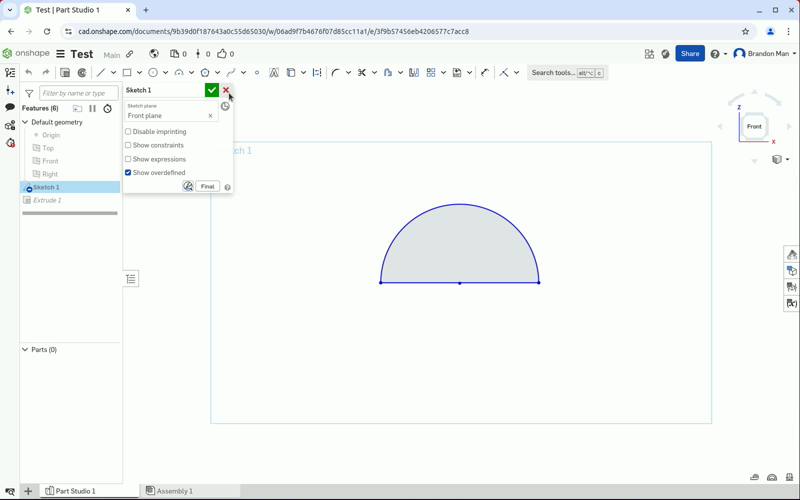
key(shift+s)
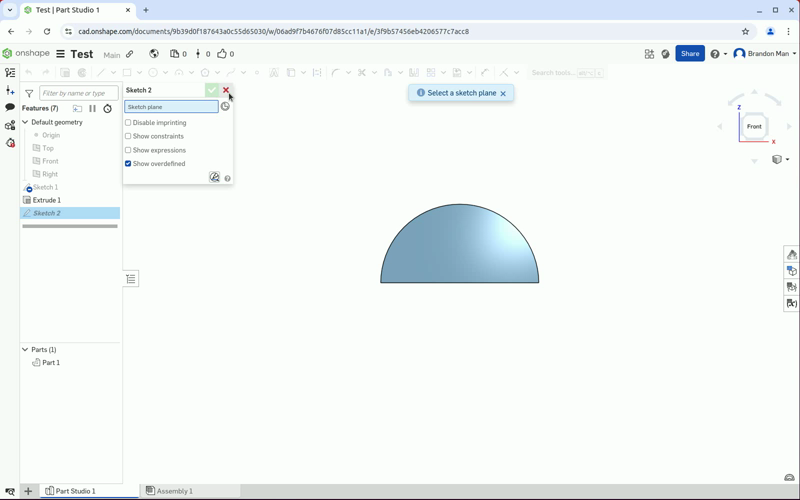
mouse_move(73, 163)
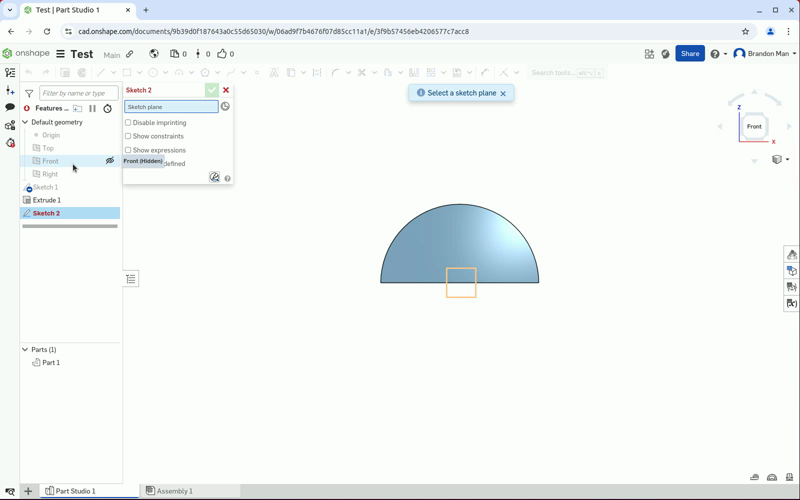
click(73, 163)
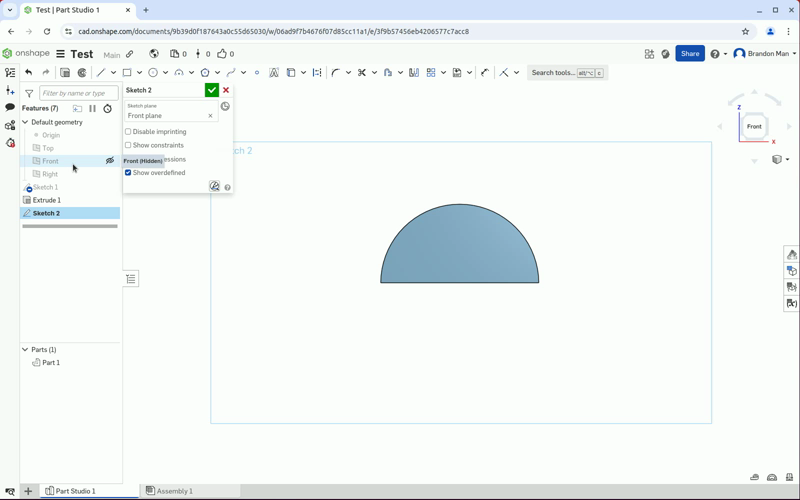
mouse_move(73, 352)
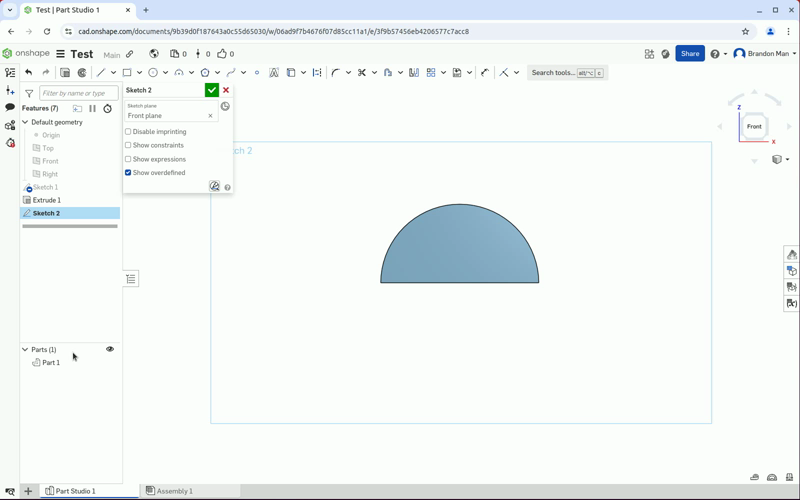
key(y)
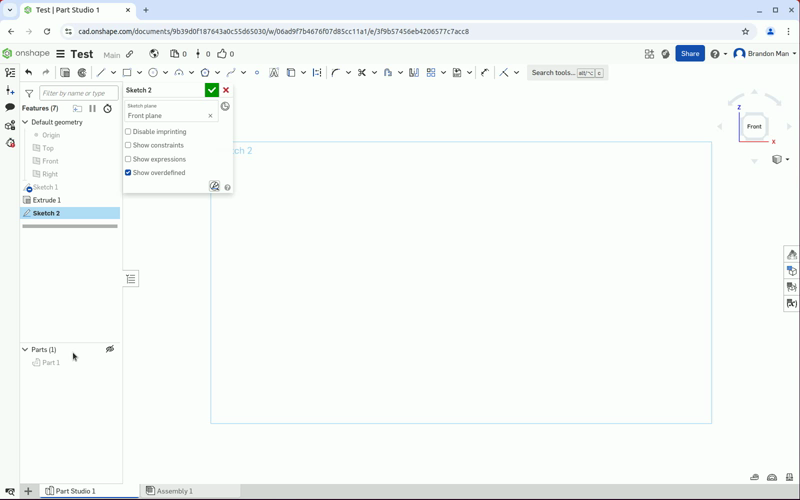
key(l)
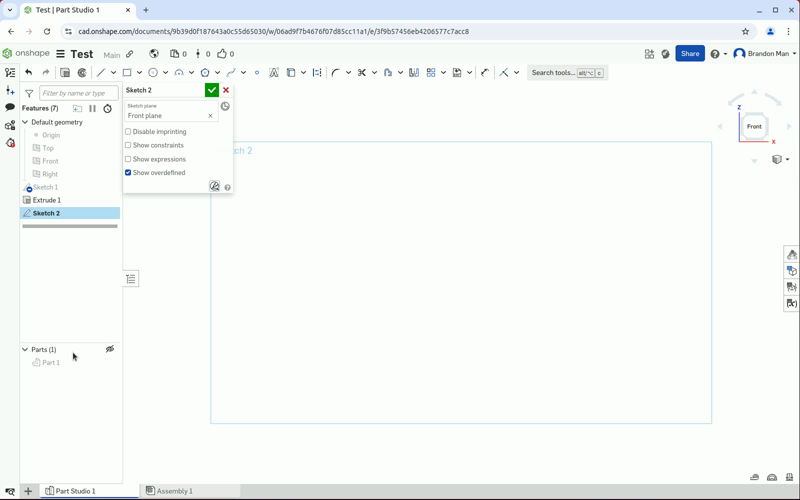
key_down(shift)
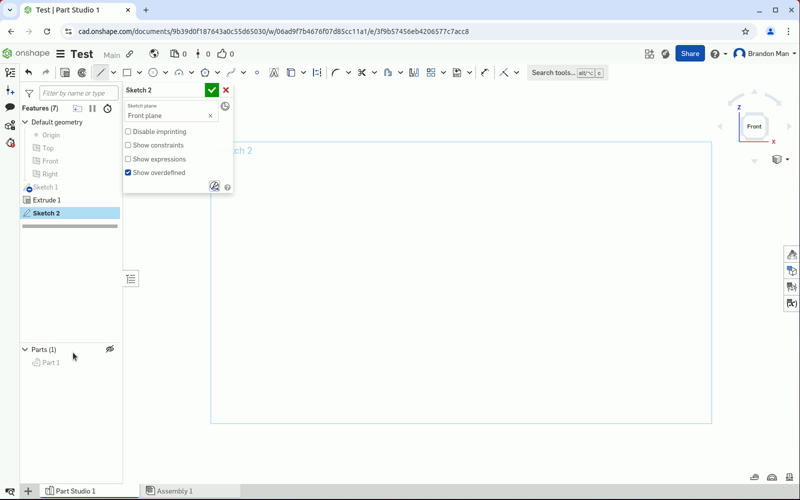
mouse_move(380, 395)
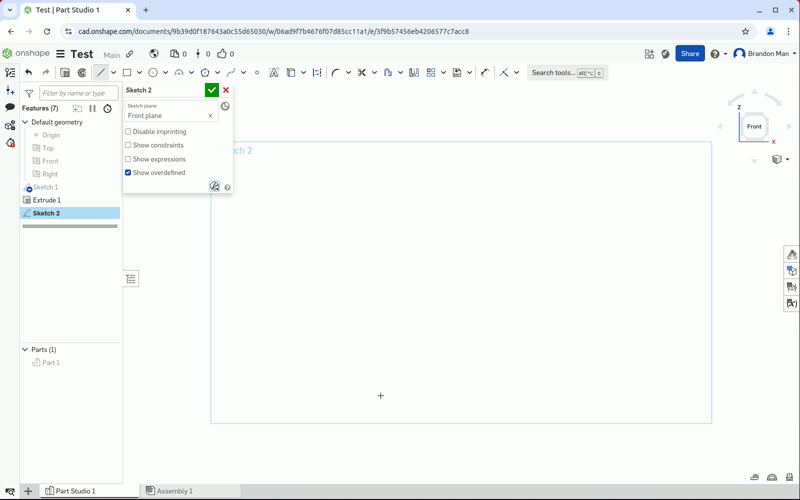
click(380, 395)
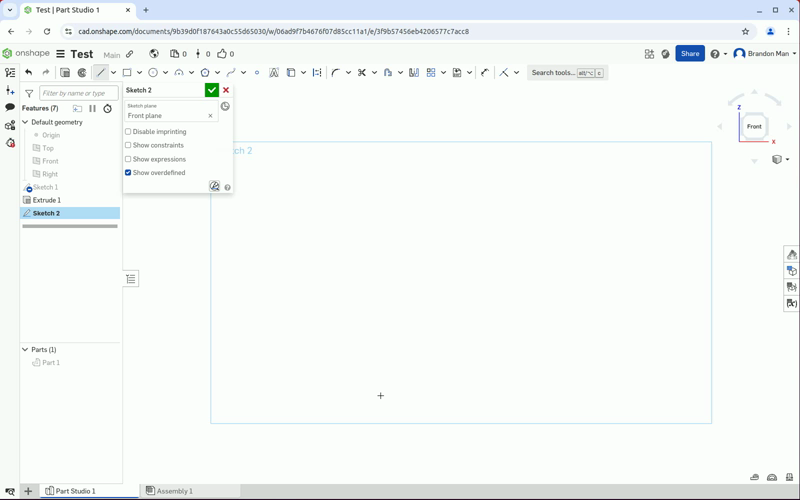
key_up(shift)
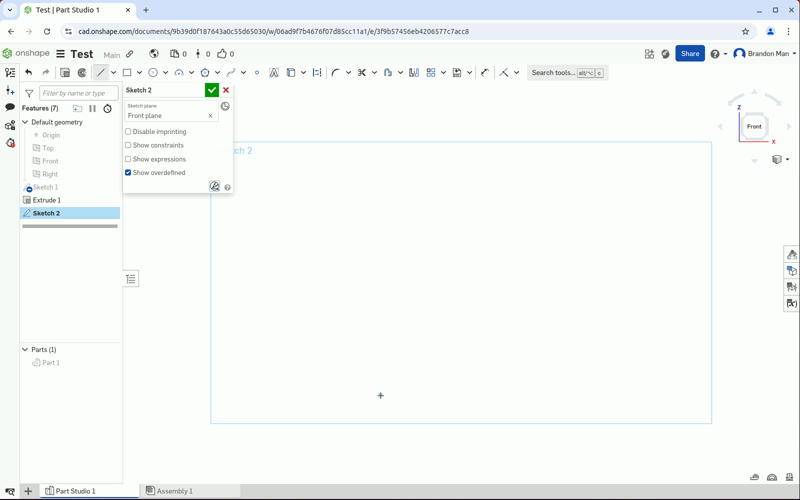
key_down(shift)
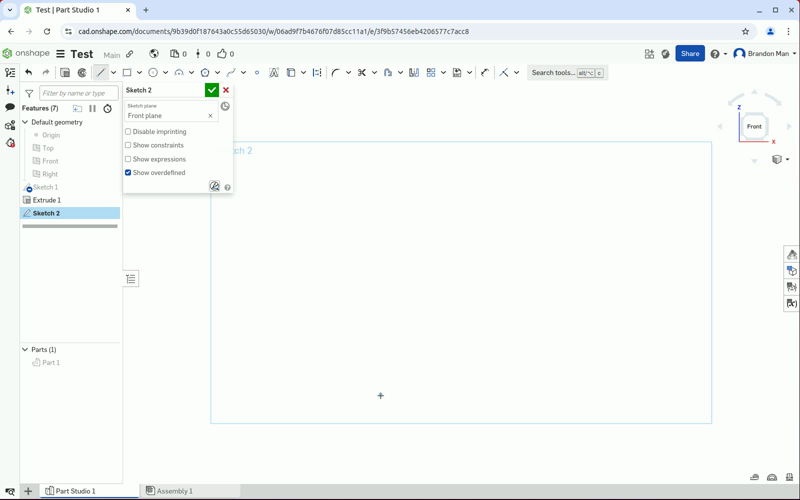
mouse_move(538, 395)
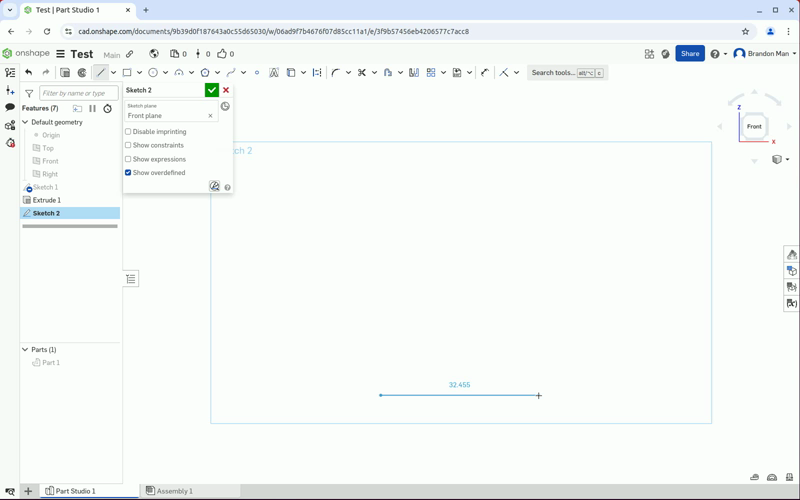
click(538, 395)
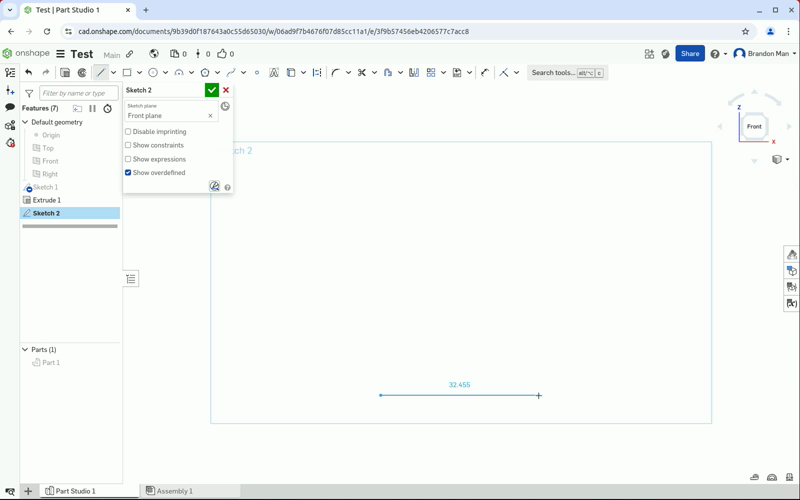
key_up(shift)
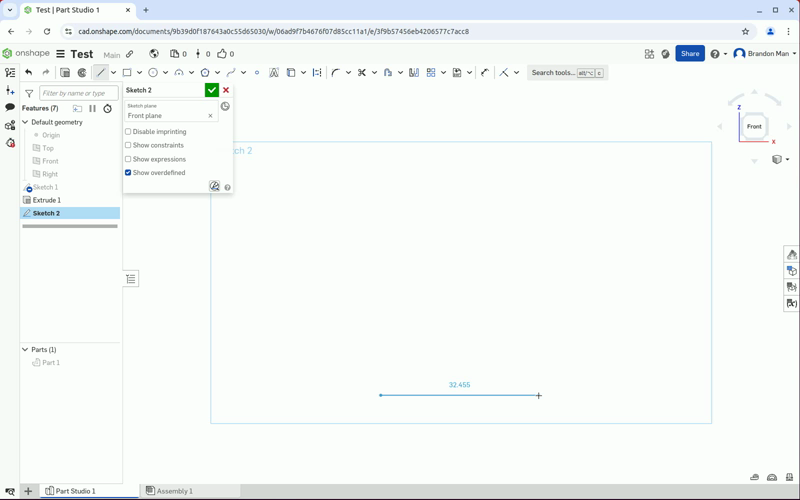
key_down(shift)
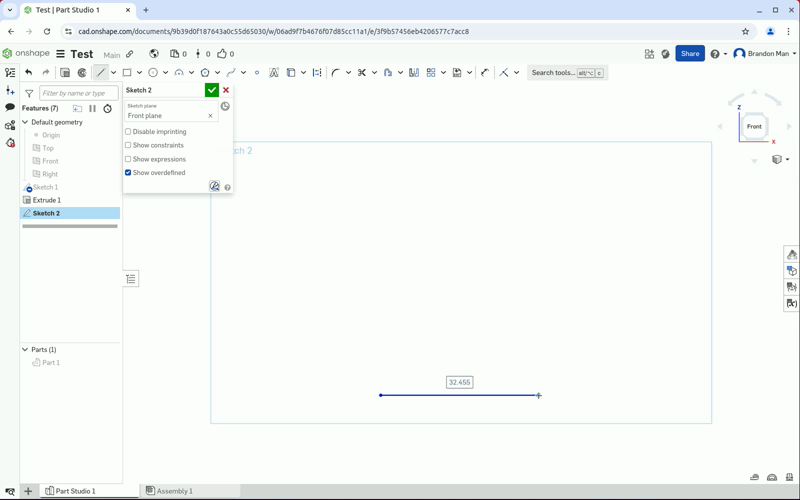
mouse_move(538, 284)
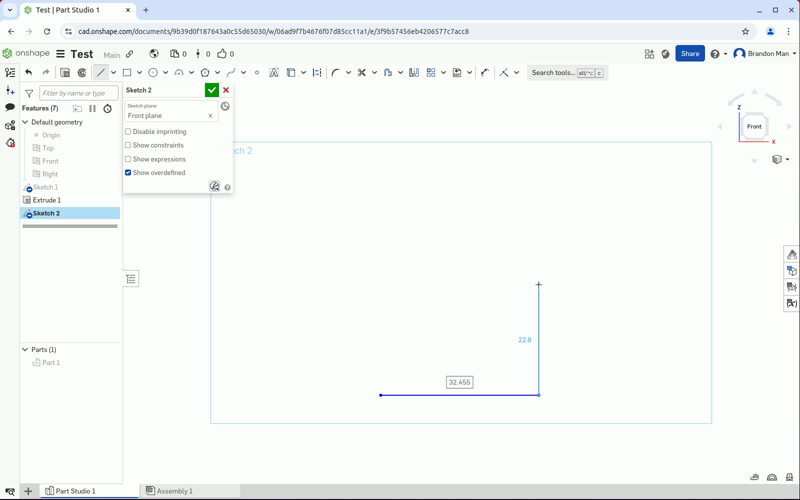
click(538, 284)
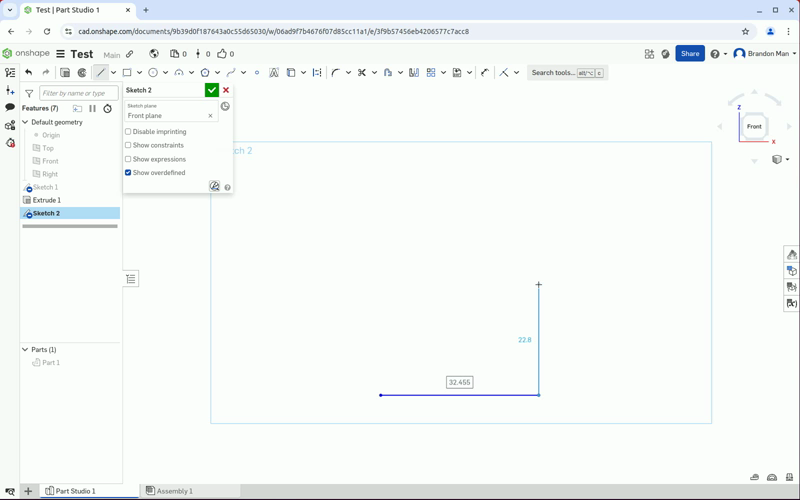
key_up(shift)
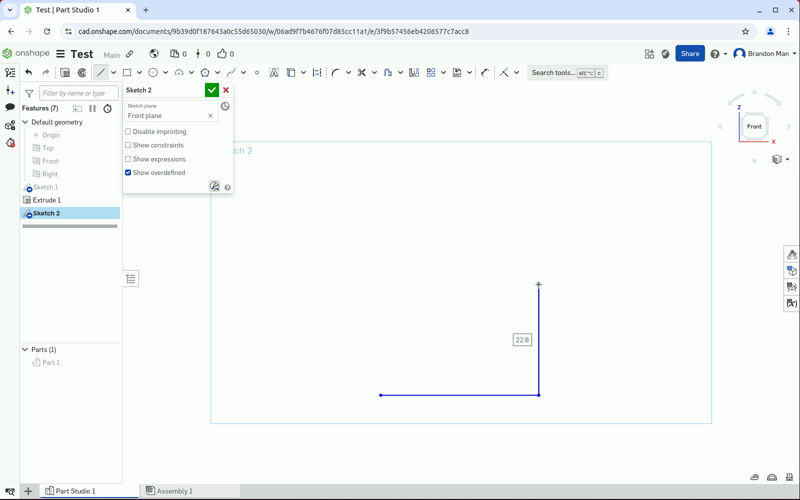
key(esc)
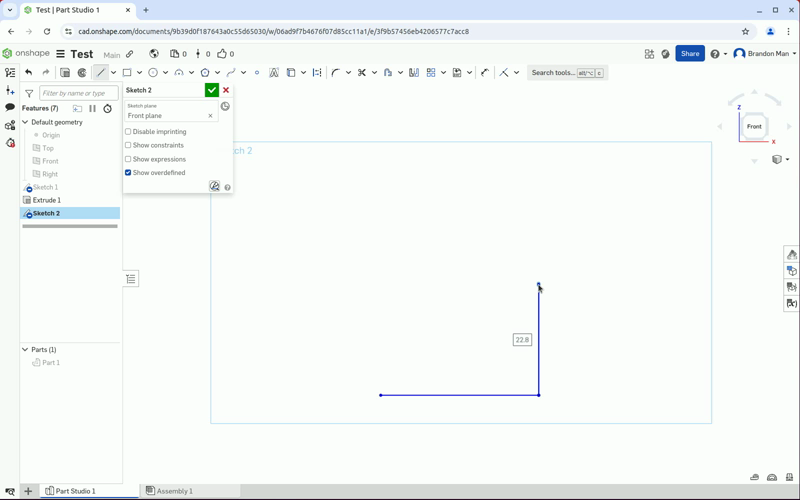
key(a)
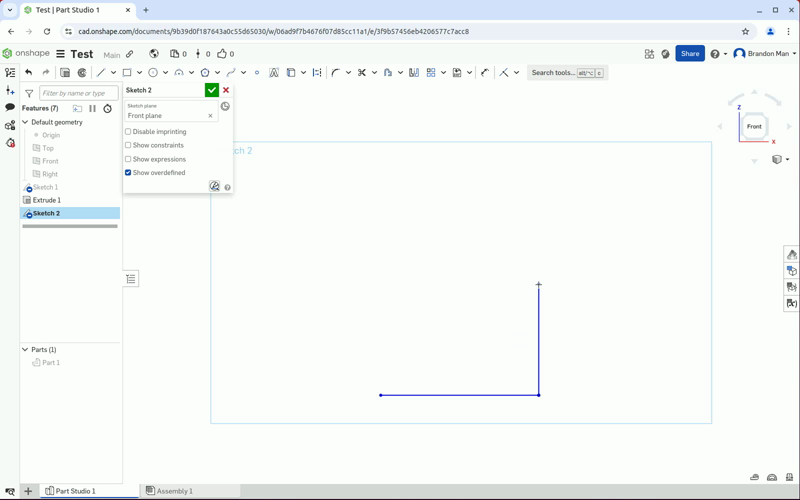
mouse_move(538, 284)
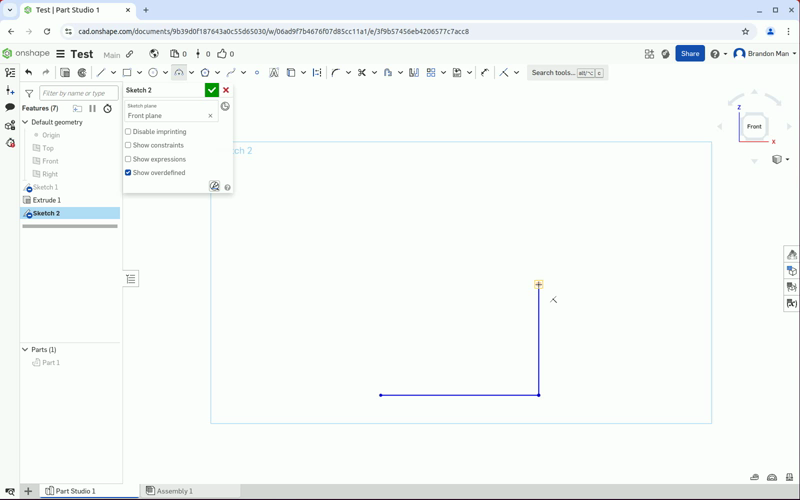
click(538, 284)
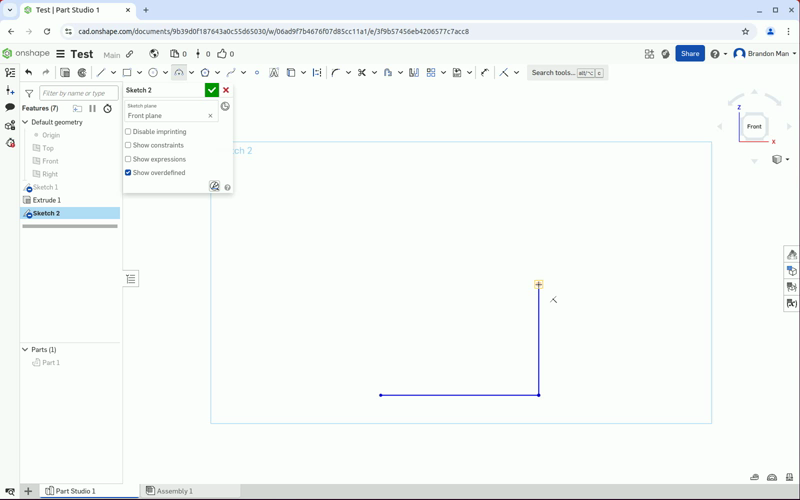
key_down(shift)
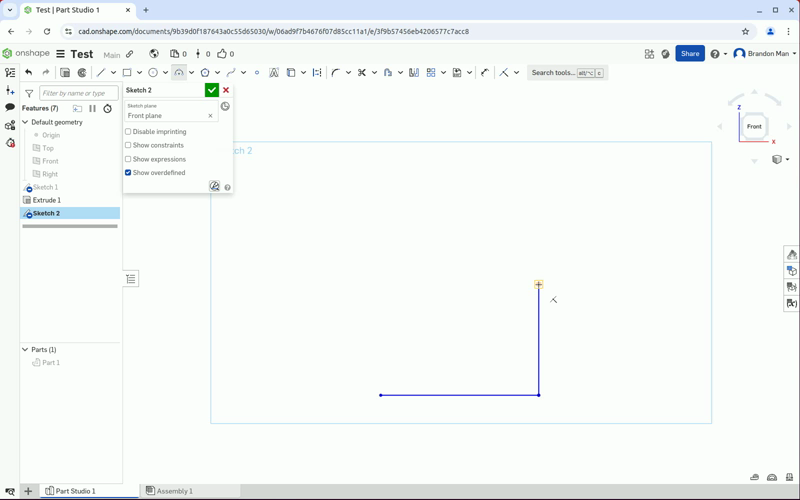
mouse_move(380, 284)
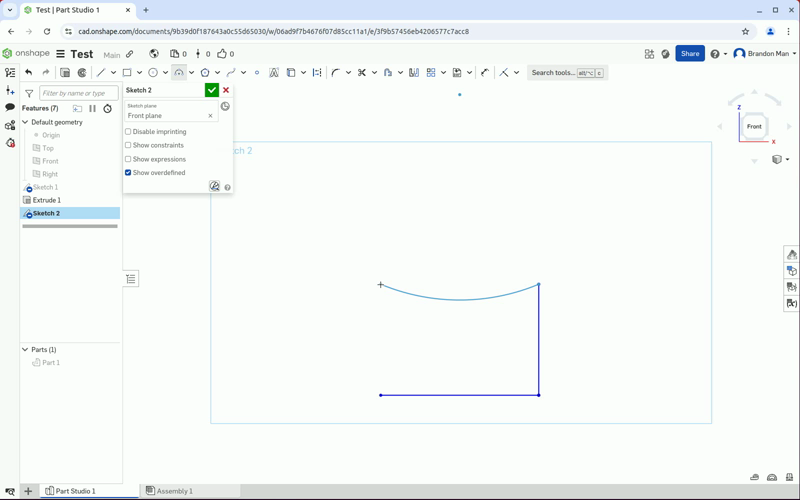
click(380, 284)
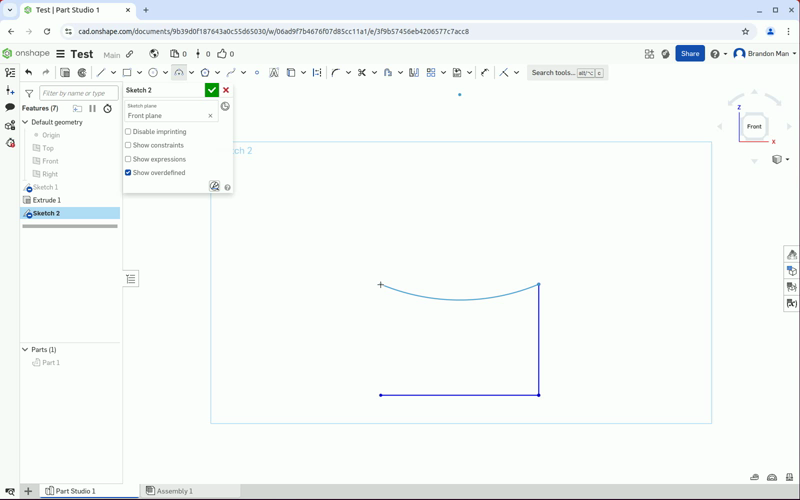
mouse_move(459, 363)
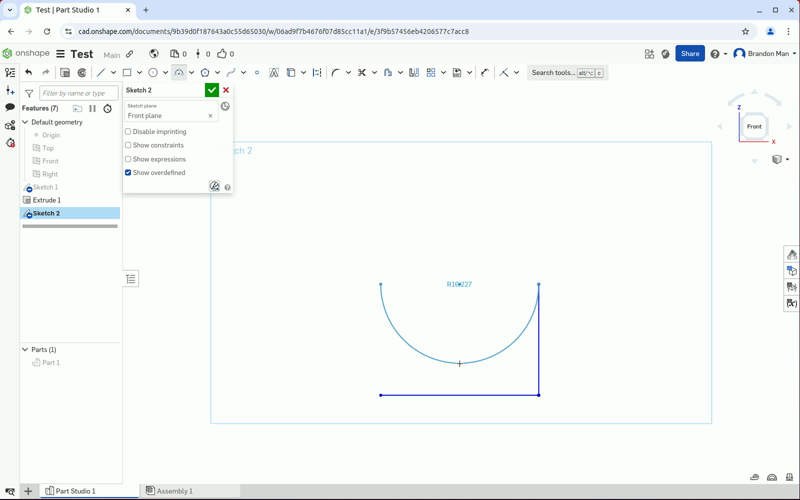
click(459, 363)
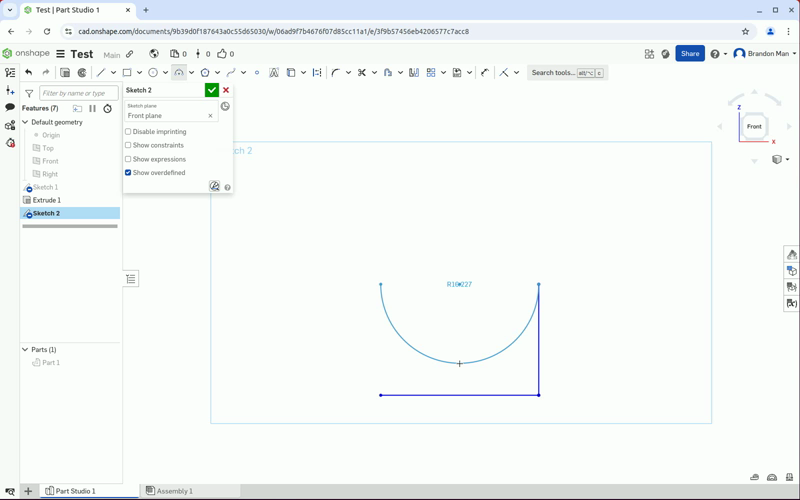
key_up(shift)
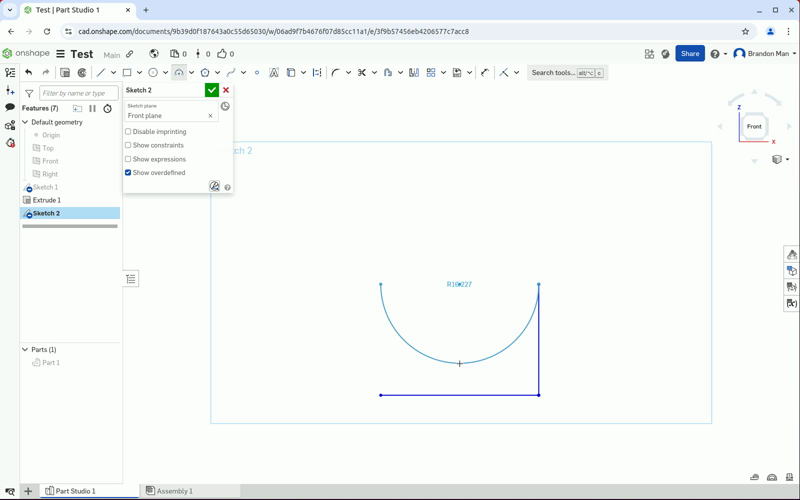
key(esc)
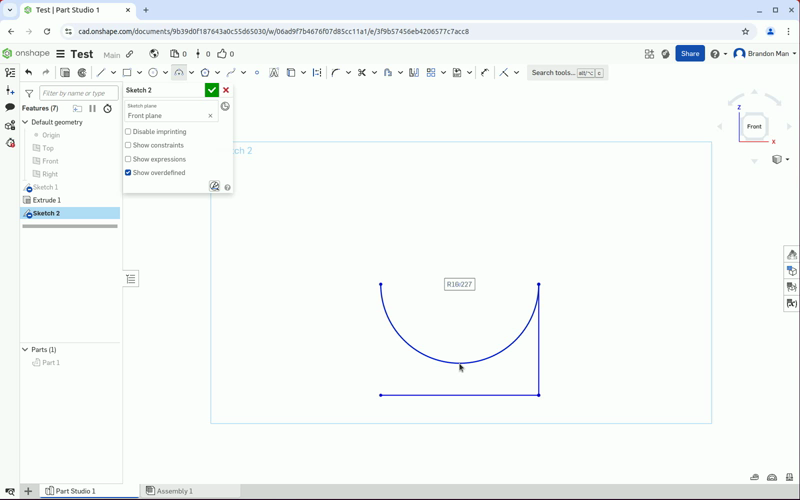
key(l)
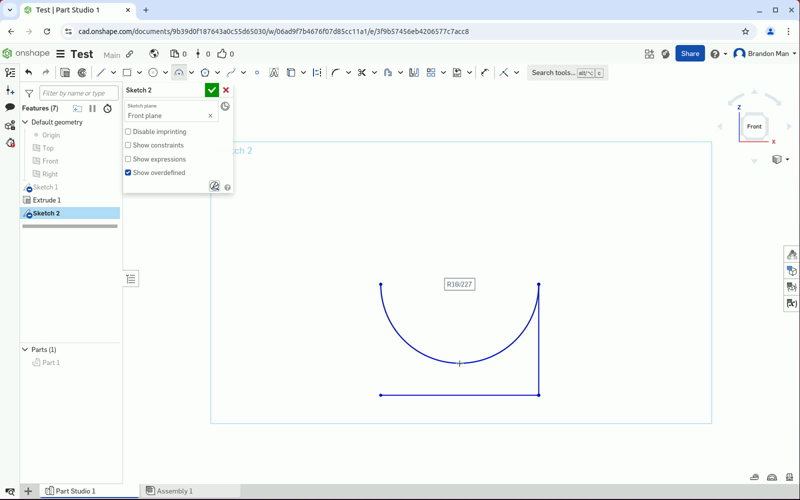
mouse_move(380, 284)
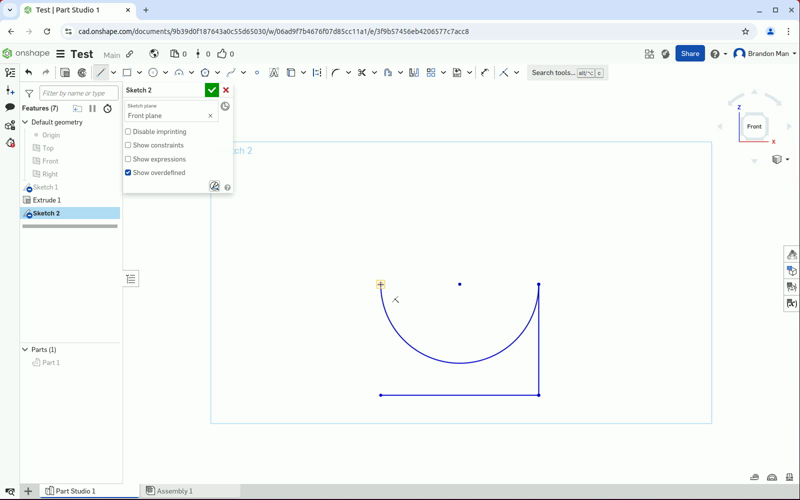
click(380, 284)
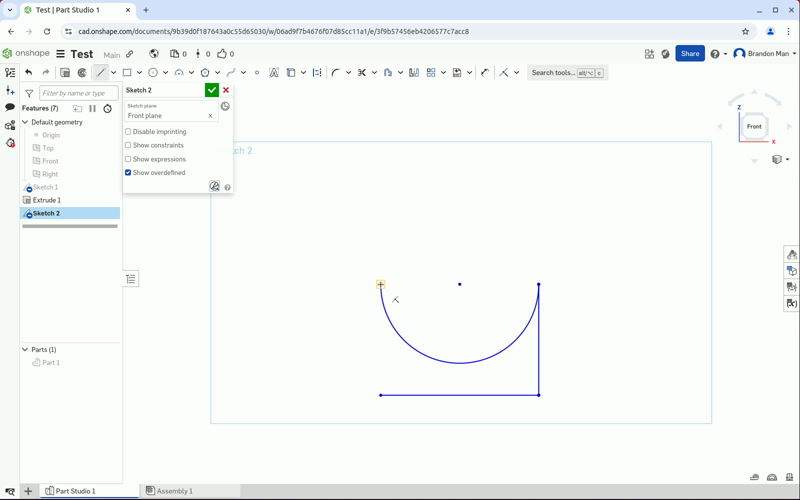
key_down(shift)
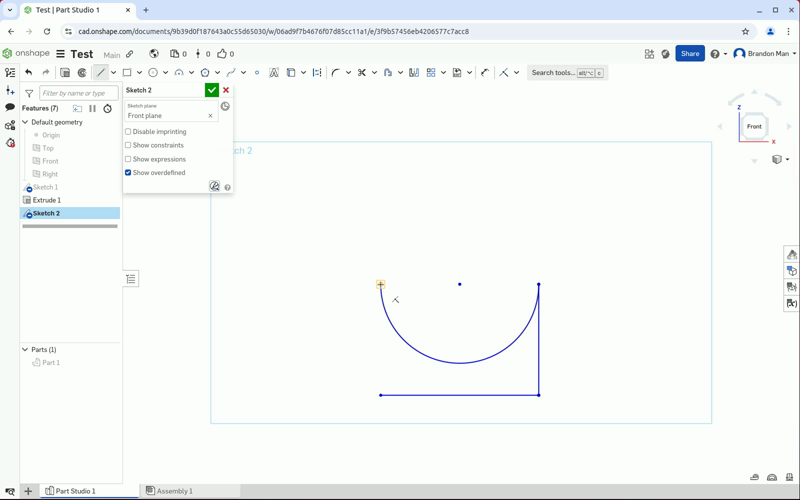
mouse_move(380, 395)
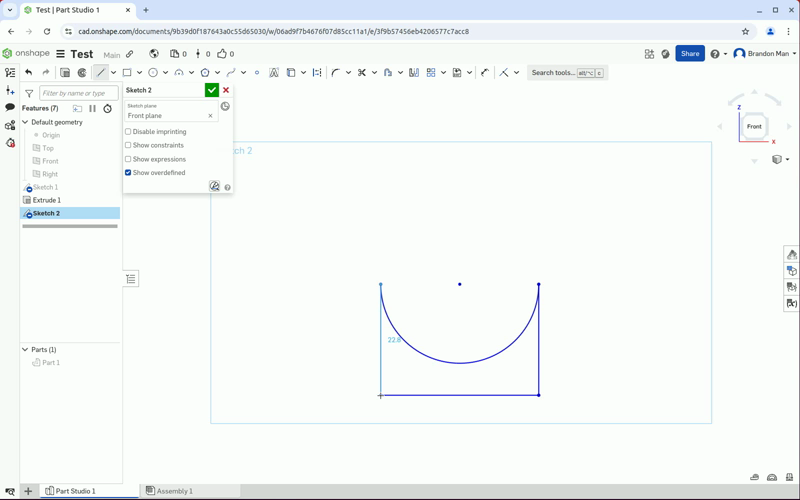
key_up(shift)
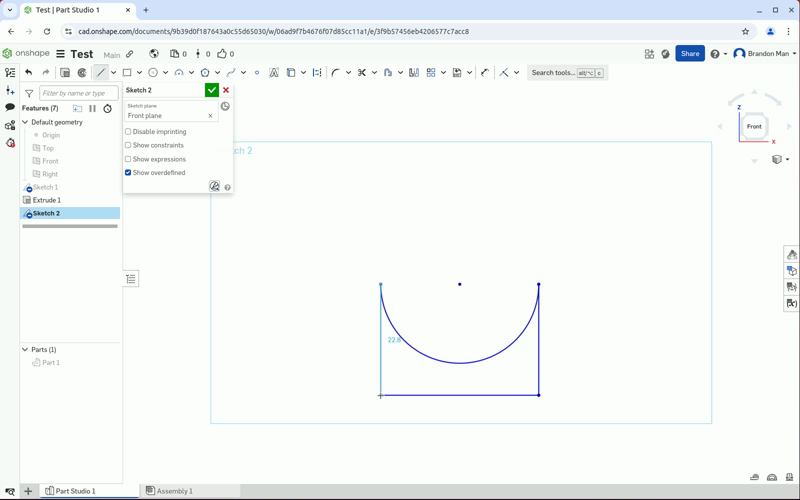
click(380, 395)
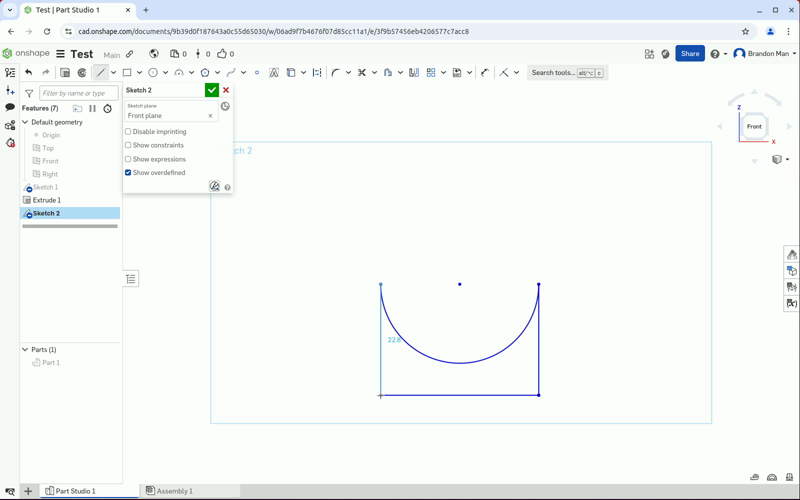
key(esc)
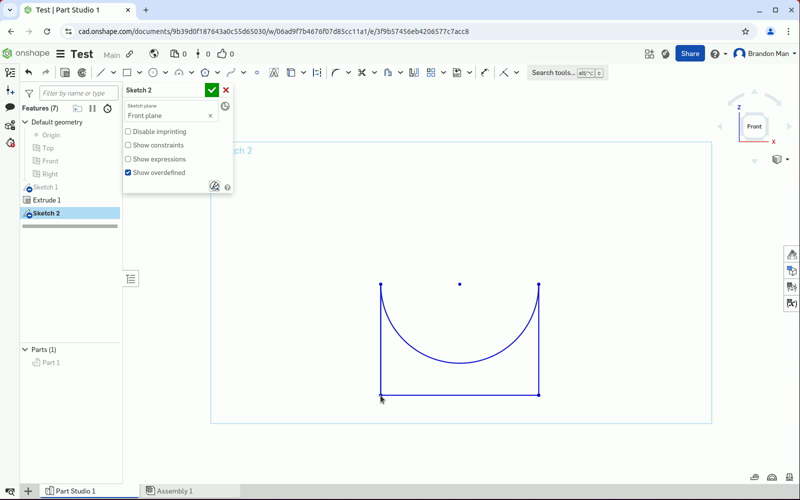
mouse_move(445, 371)
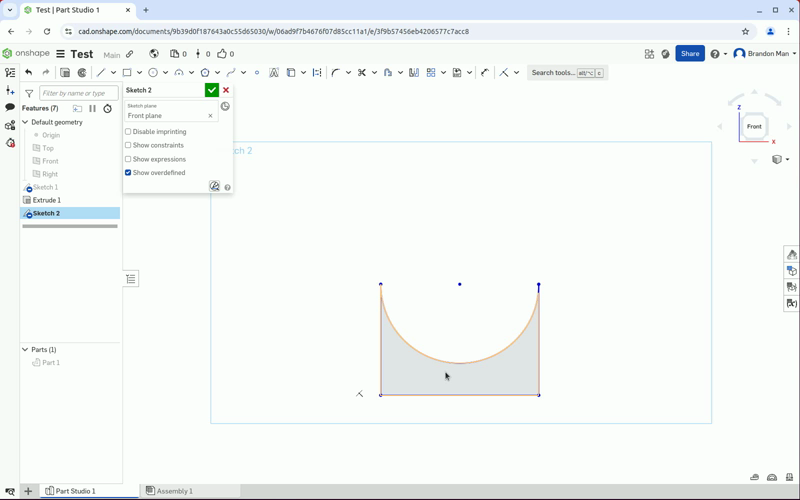
click(445, 371)
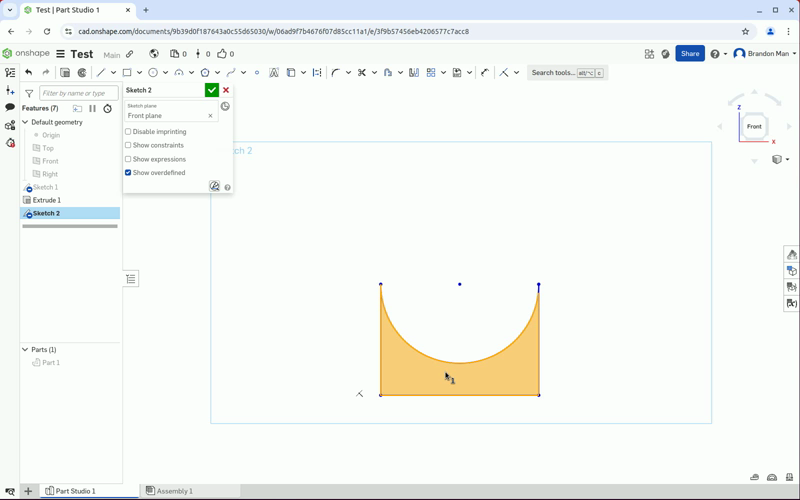
mouse_move(73, 352)
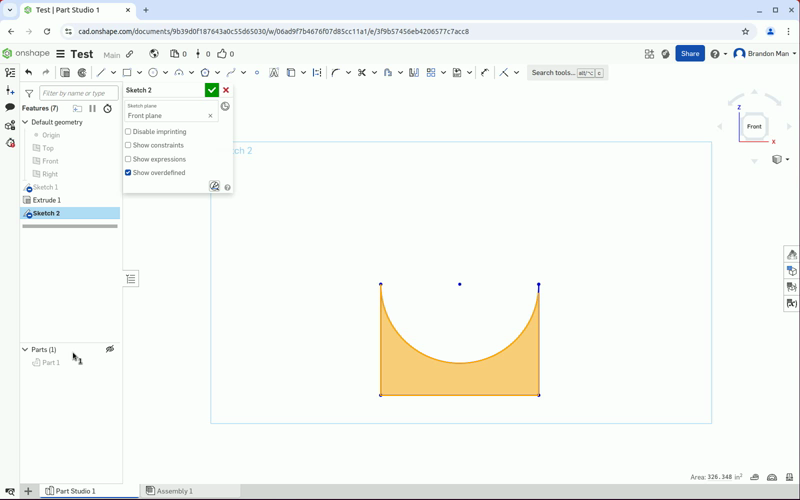
key(shift+y)
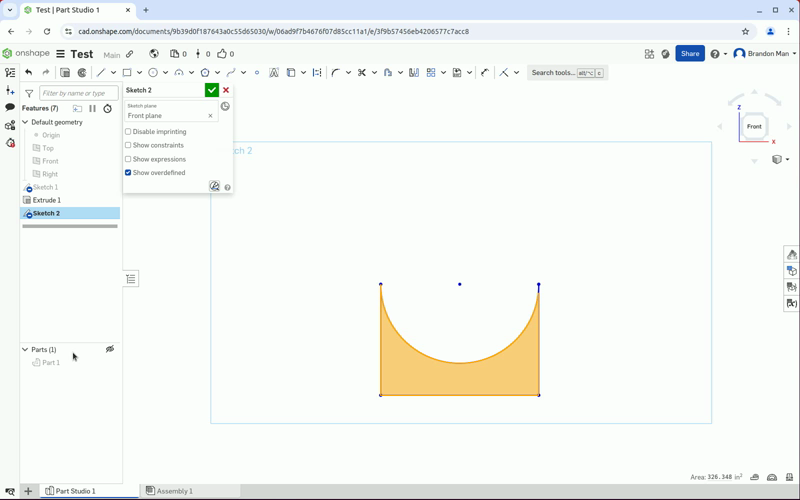
key(shift+e)
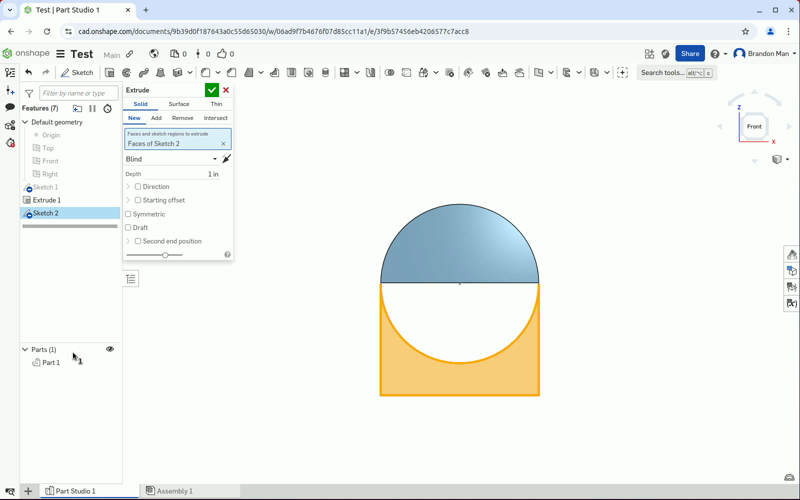
mouse_move(143, 106)
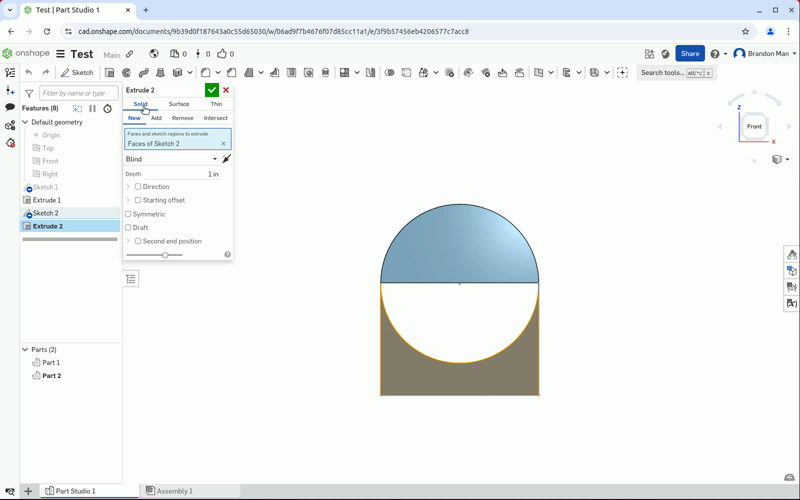
click(143, 106)
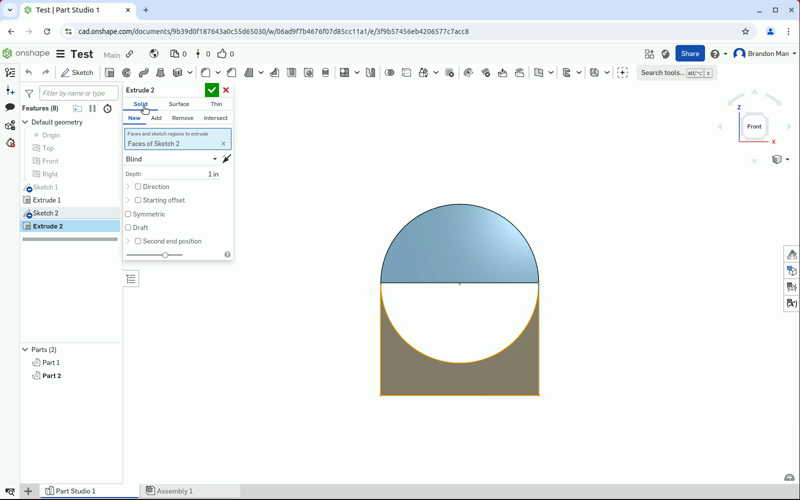
mouse_move(137, 120)
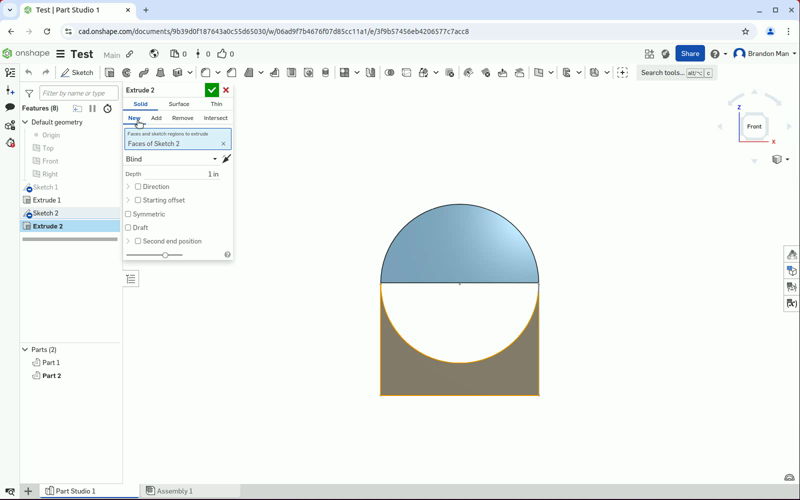
click(137, 120)
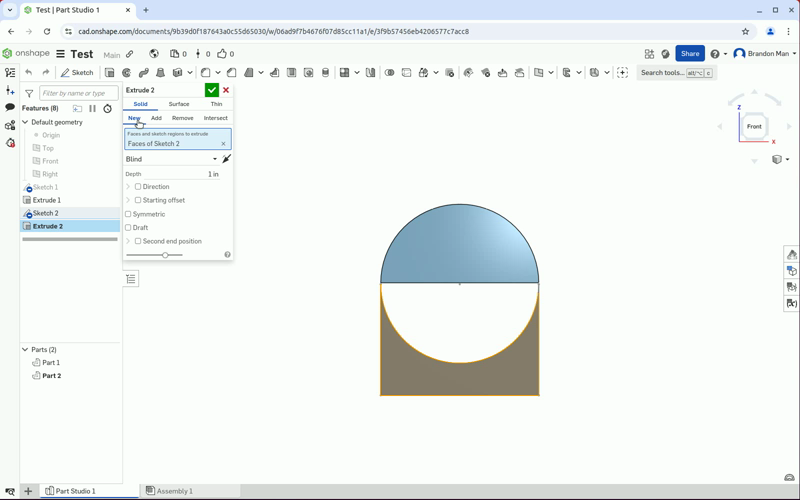
key(tab, 4)
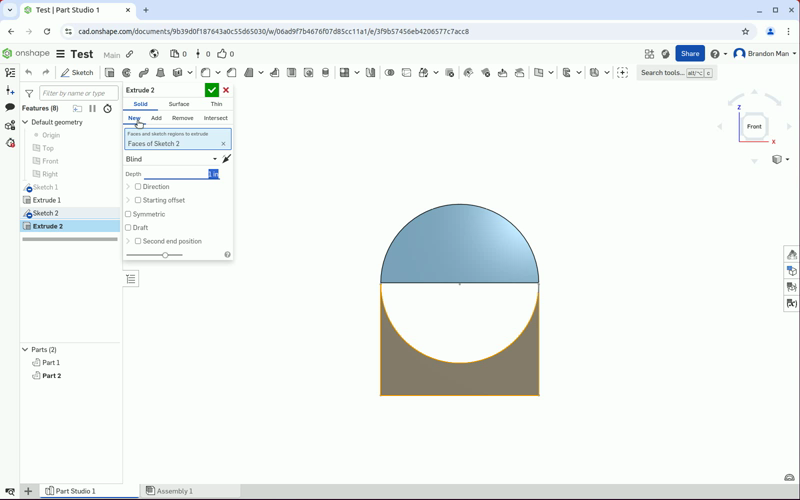
text(5.536)
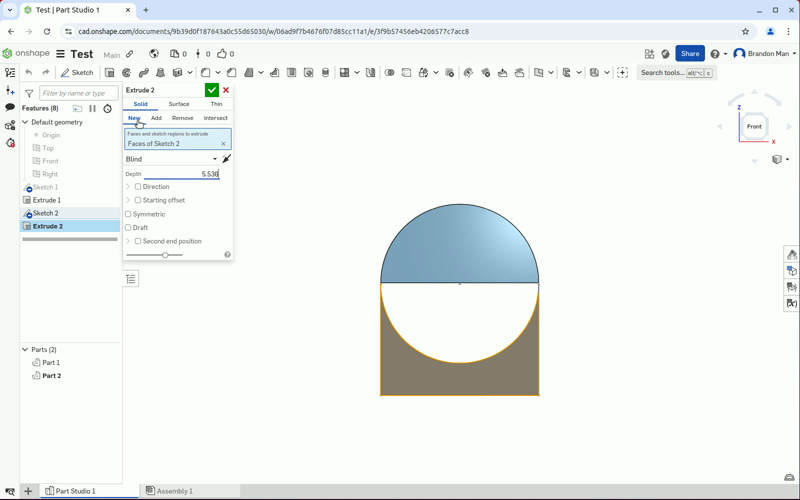
key(enter)
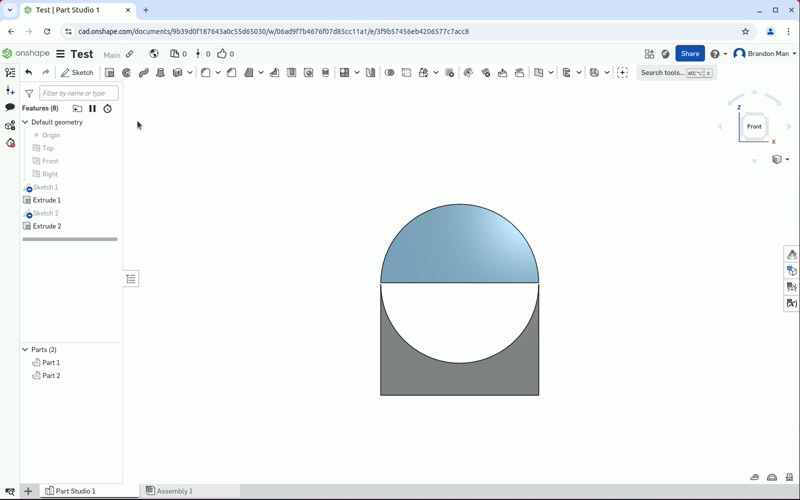
key(shift+h)
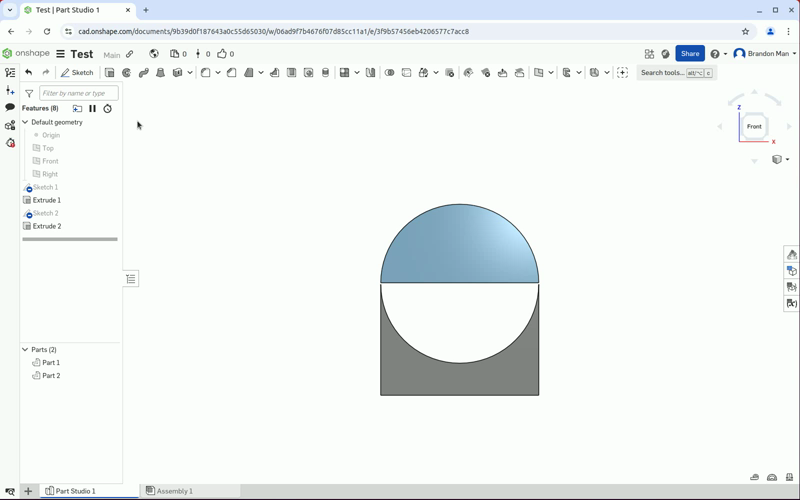
key(shift+h)
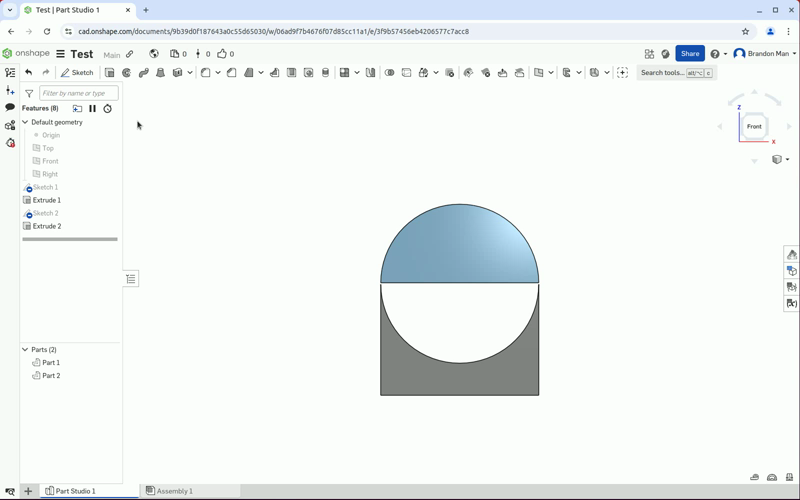
mouse_move(73, 189)
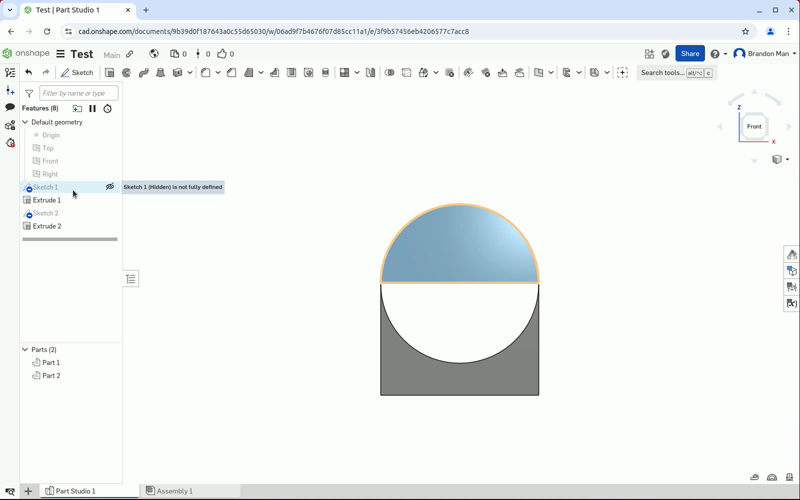
click(73, 189)
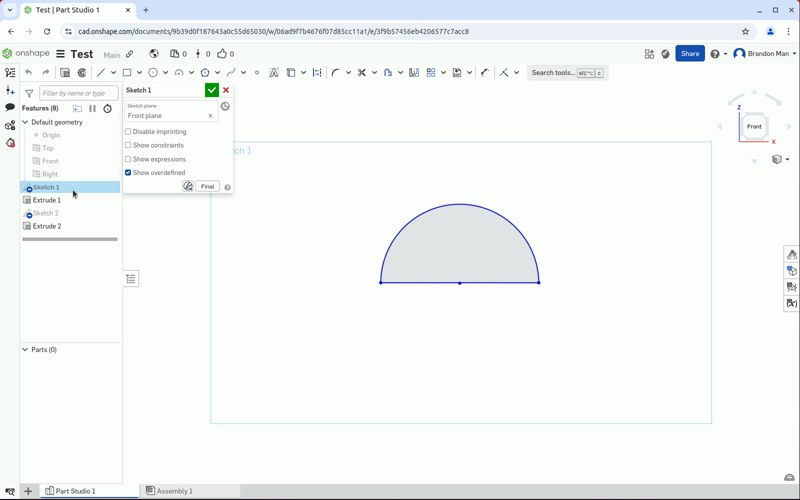
mouse_move(229, 92)
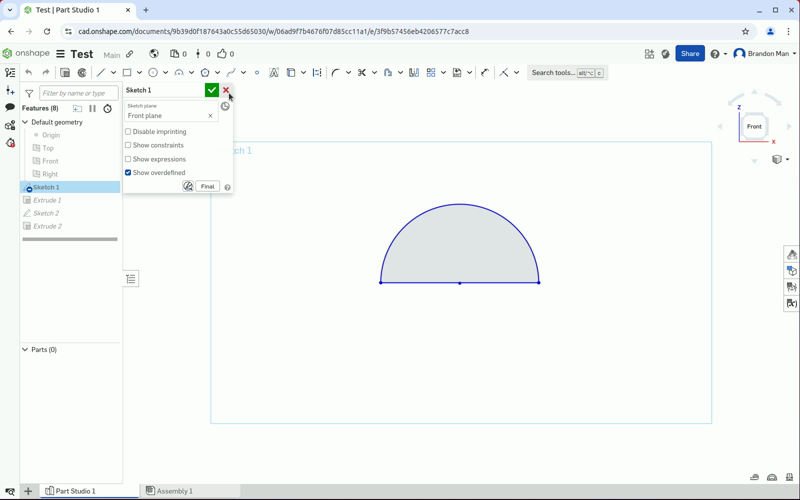
click(229, 92)
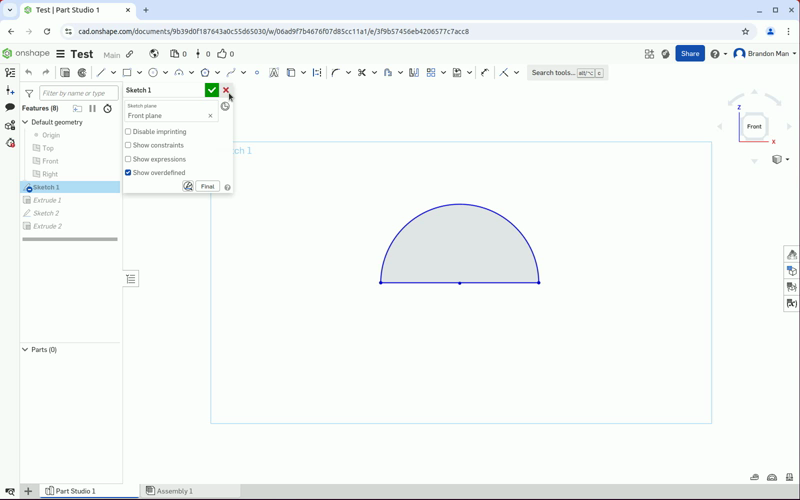
key(shift+s)
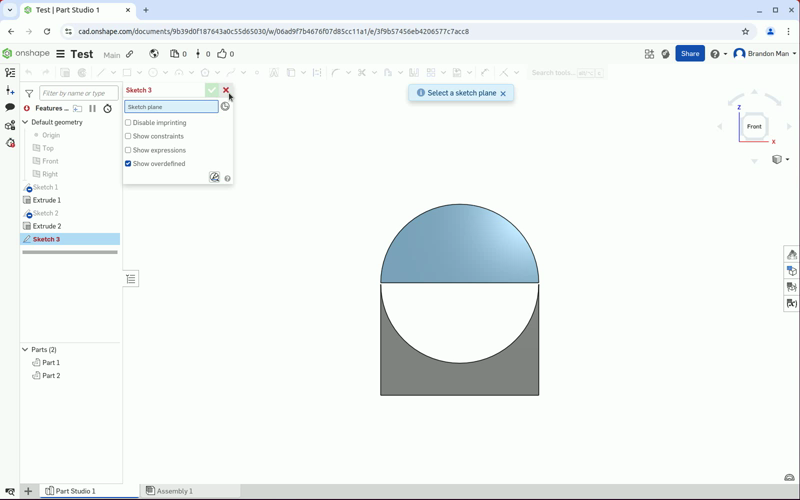
mouse_move(73, 163)
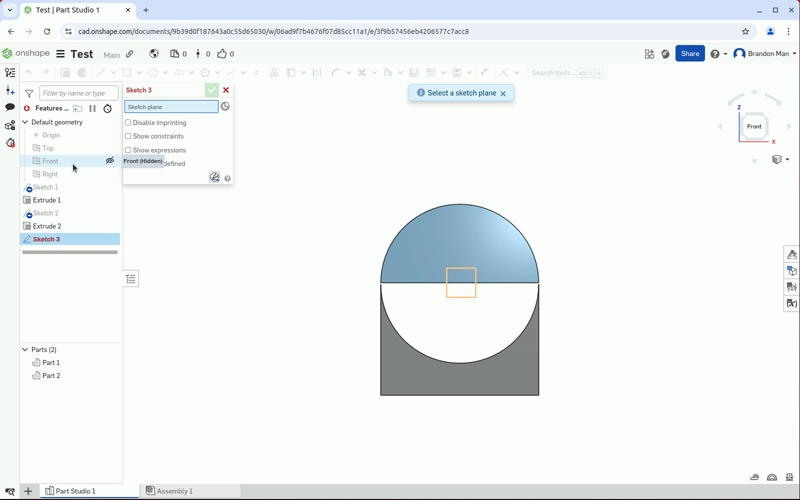
click(73, 163)
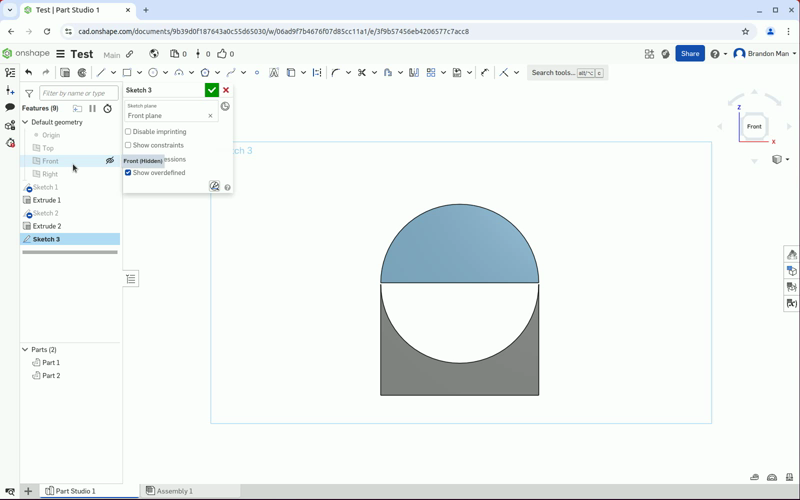
mouse_move(73, 352)
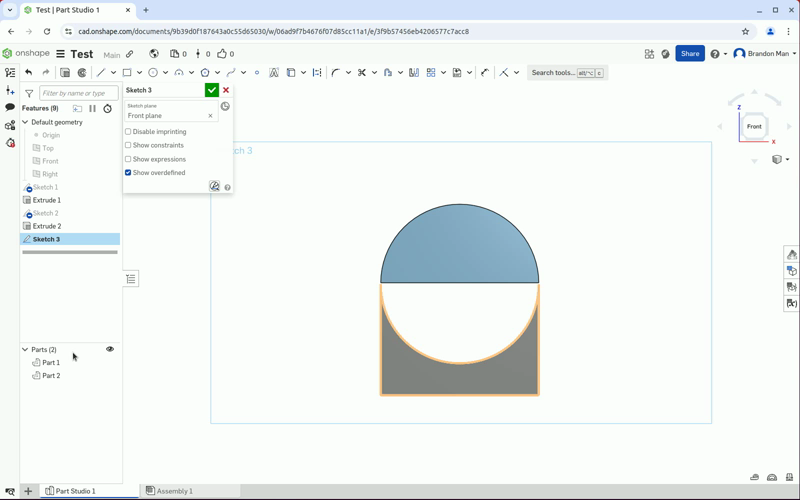
key(y)
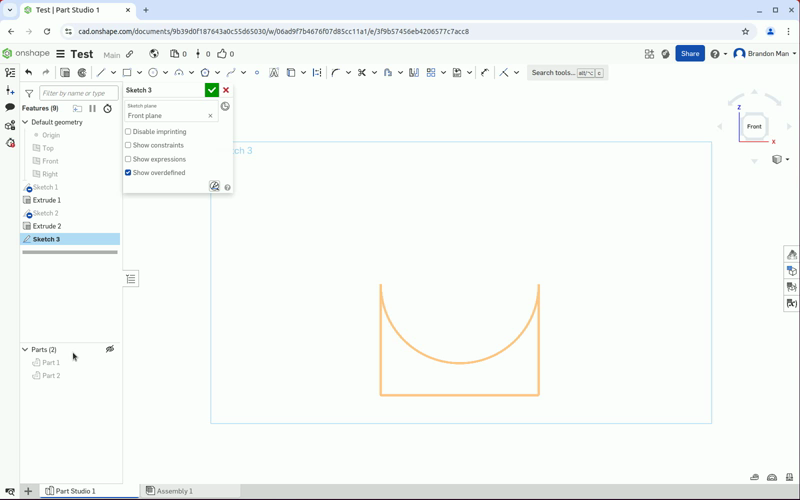
key(a)
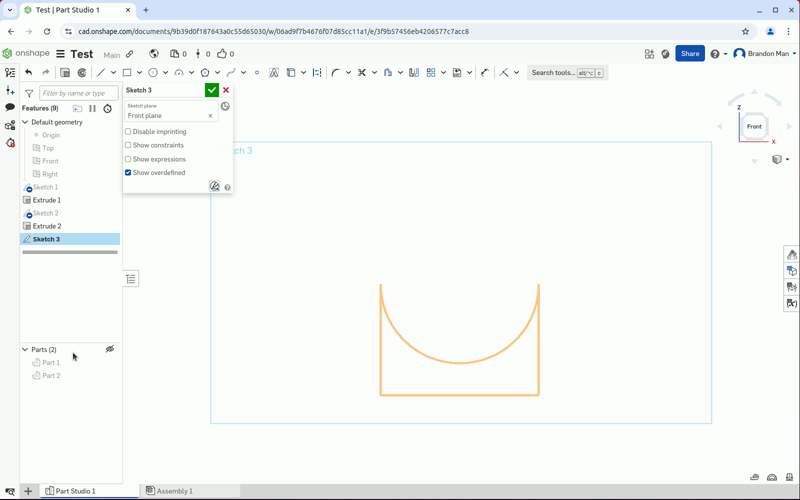
key_down(shift)
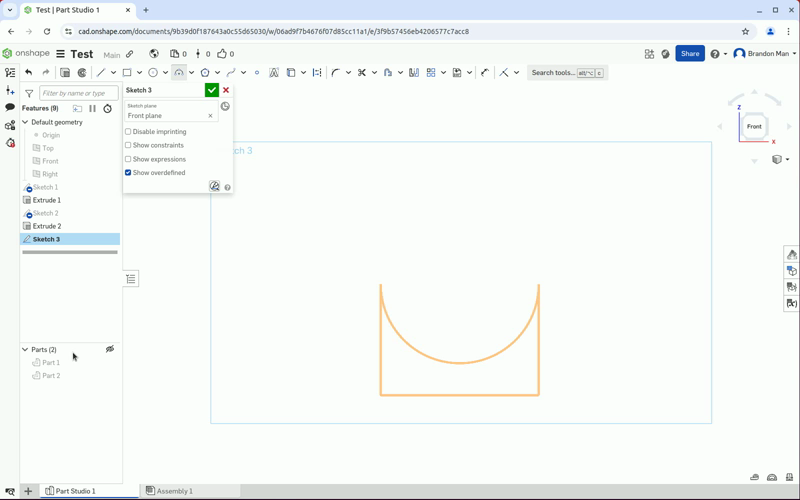
mouse_move(380, 282)
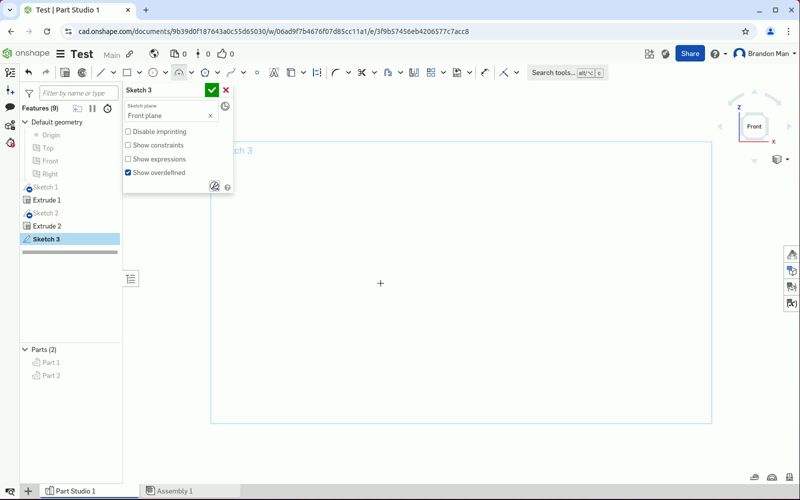
click(380, 282)
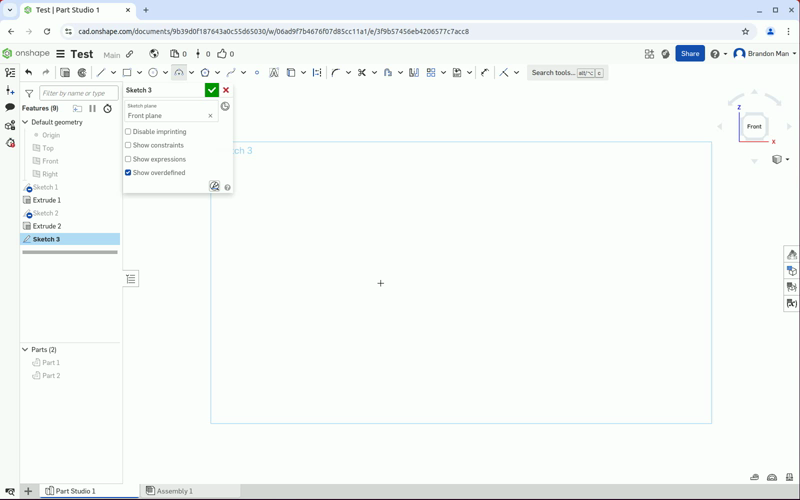
key_up(shift)
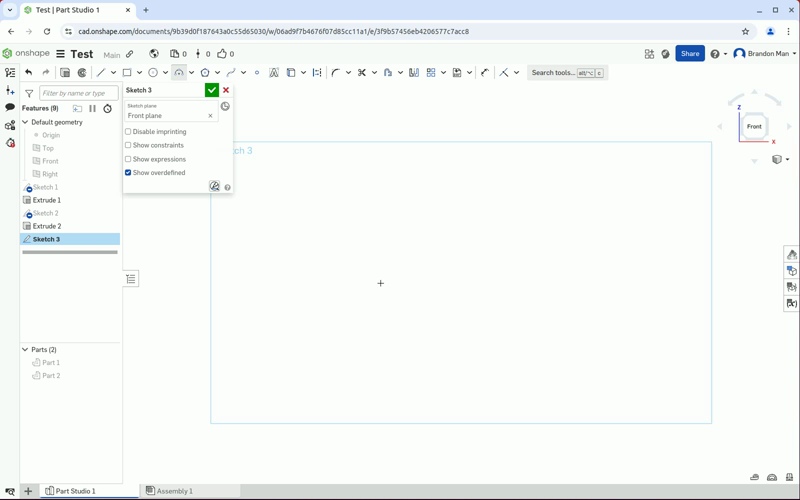
key_down(shift)
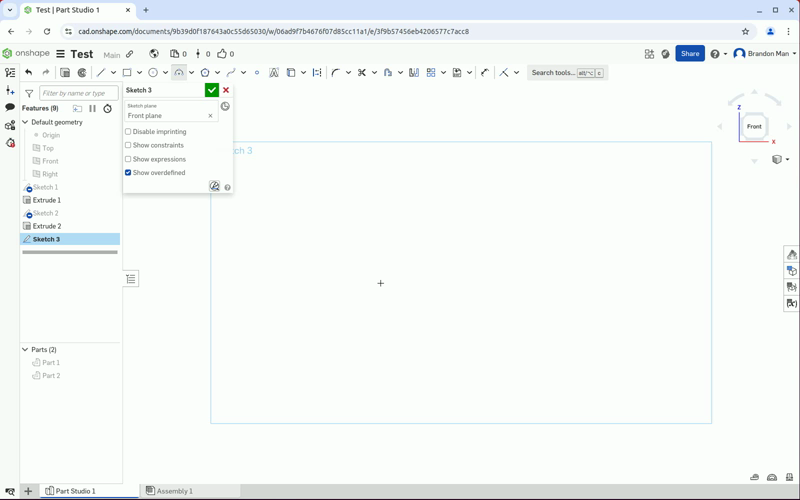
mouse_move(538, 282)
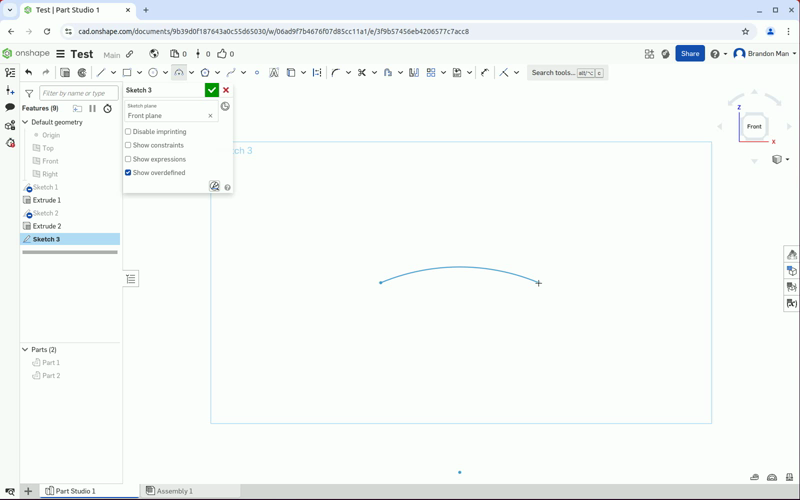
click(538, 282)
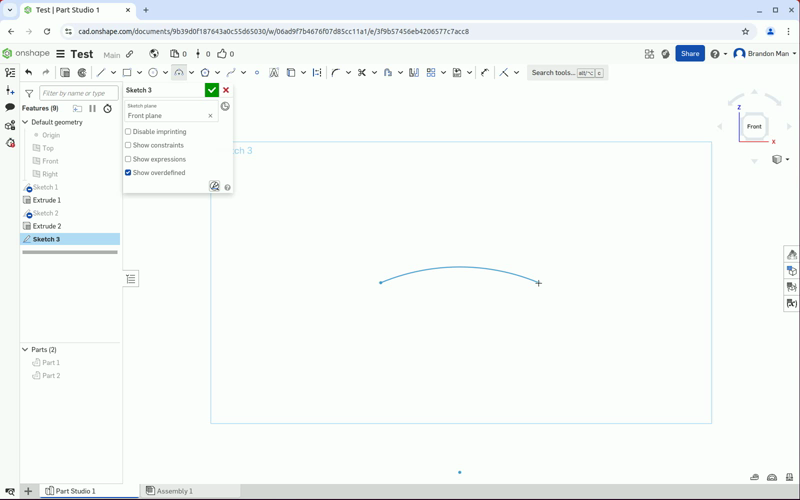
mouse_move(459, 361)
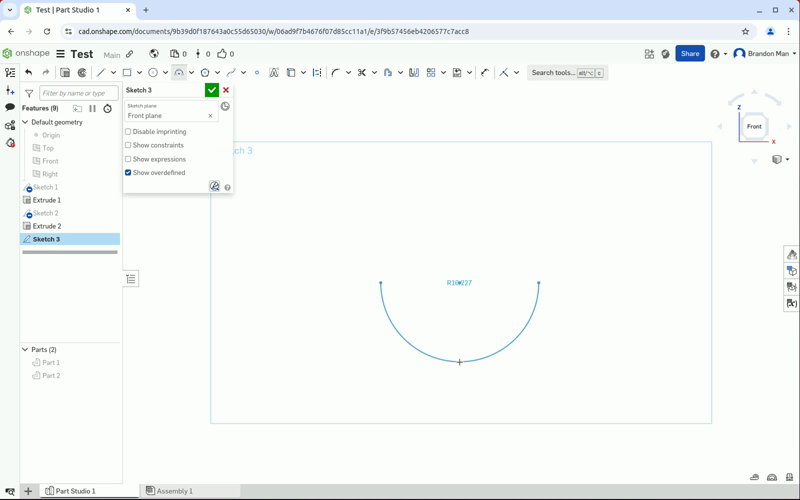
click(459, 361)
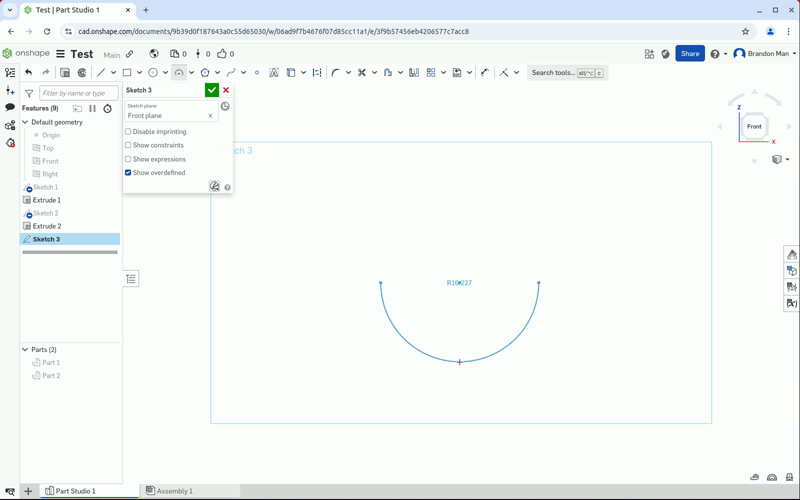
key_up(shift)
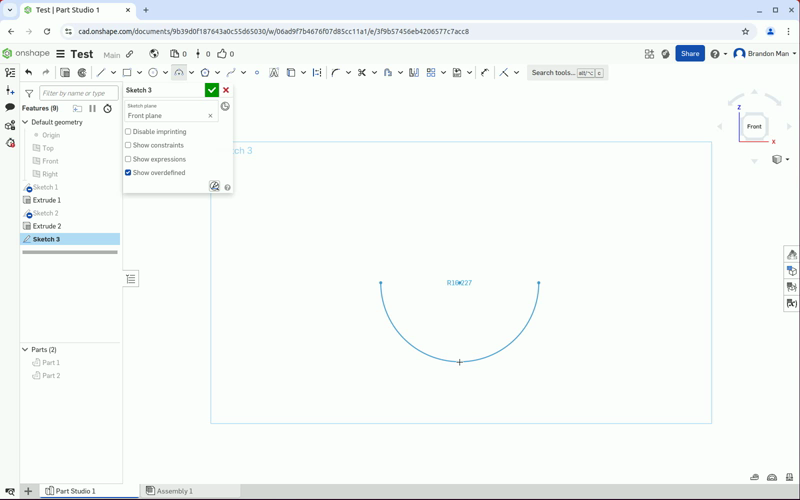
key(esc)
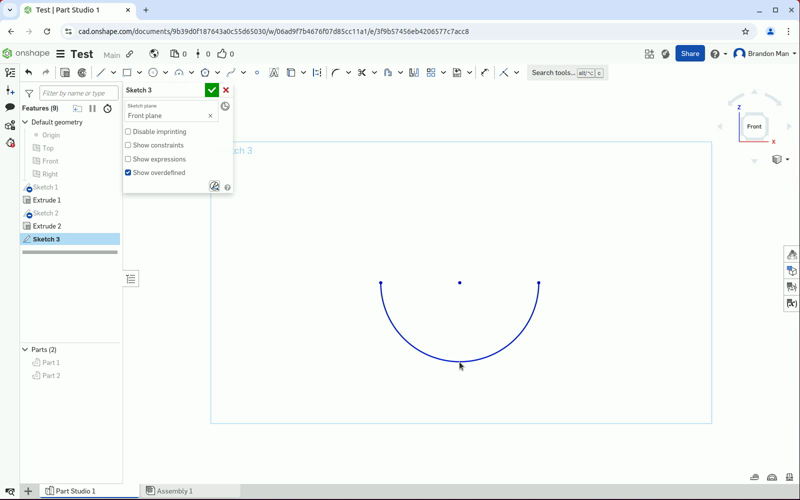
key(l)
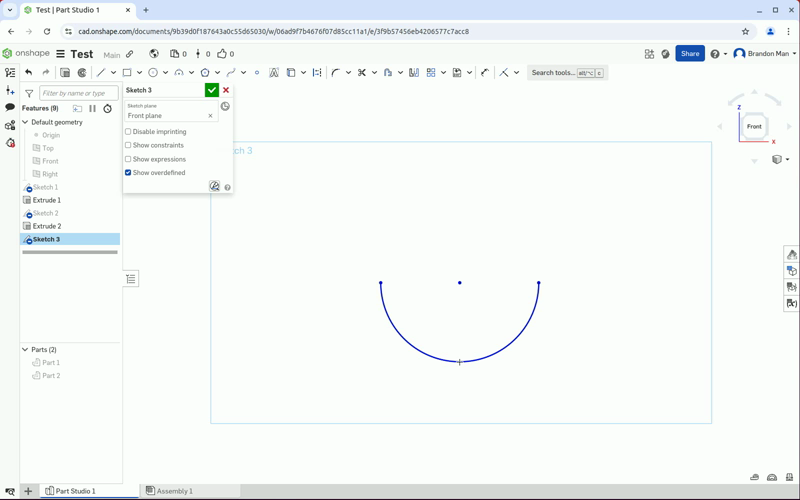
mouse_move(538, 282)
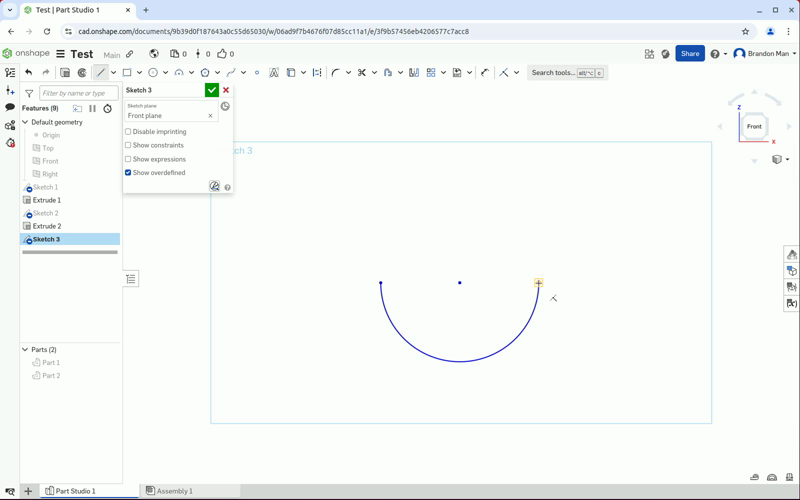
click(538, 282)
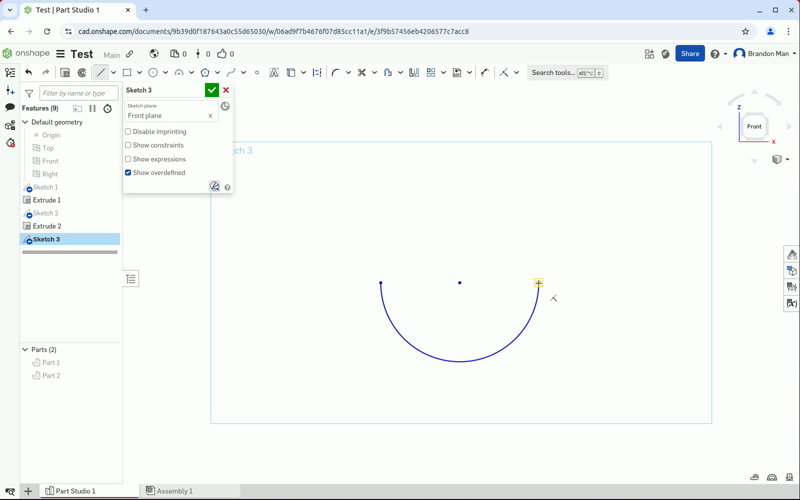
key_down(shift)
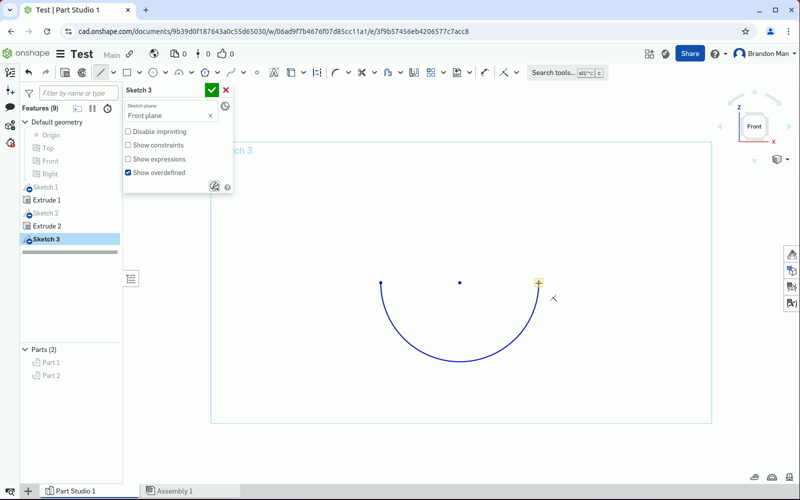
mouse_move(380, 282)
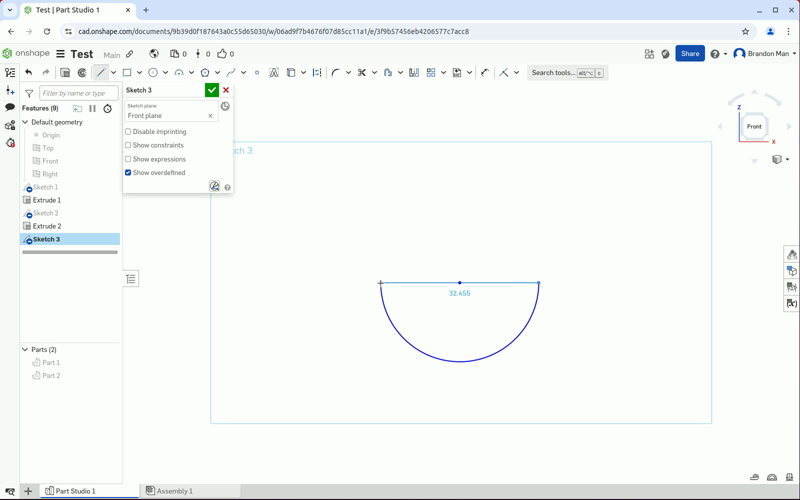
key_up(shift)
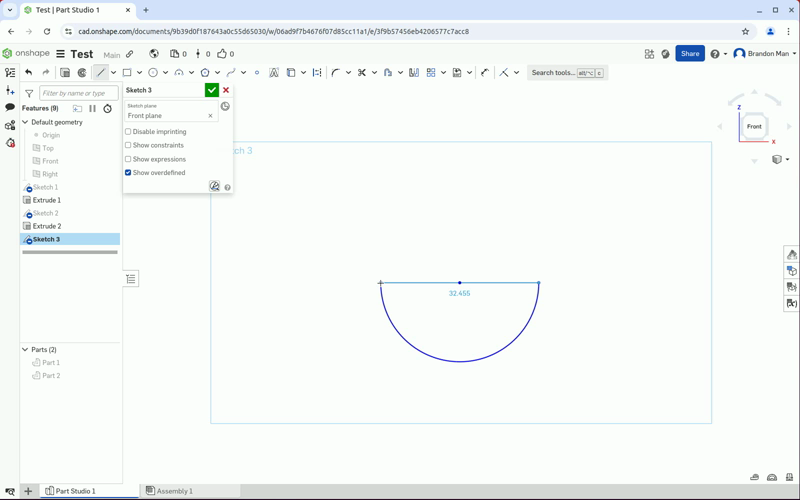
click(380, 282)
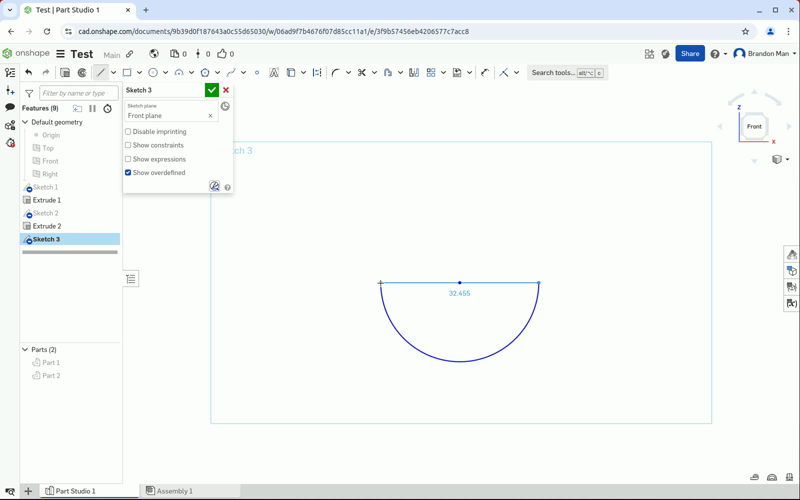
key(esc)
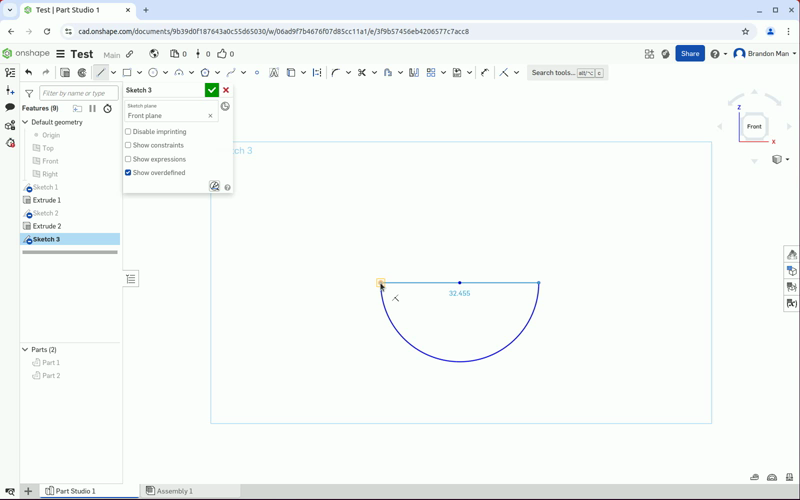
mouse_move(409, 295)
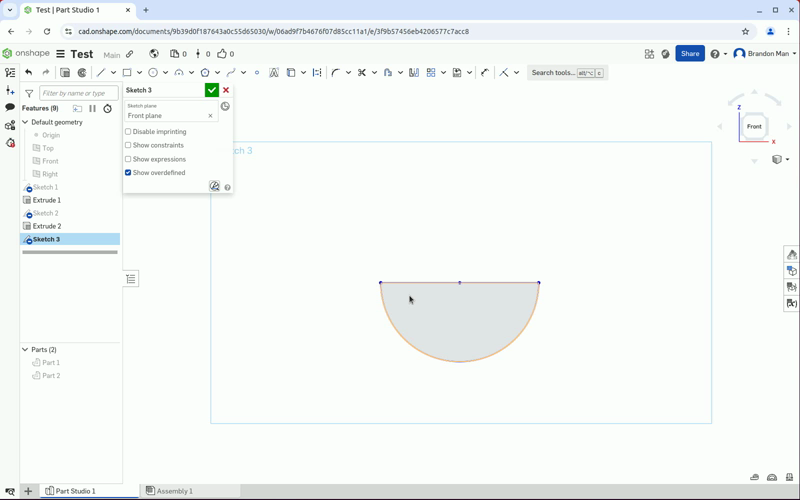
scroll(6)
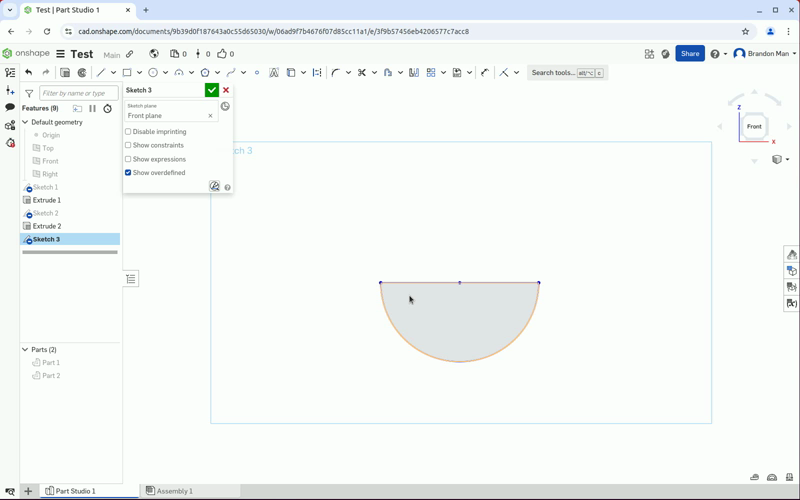
scroll(6)
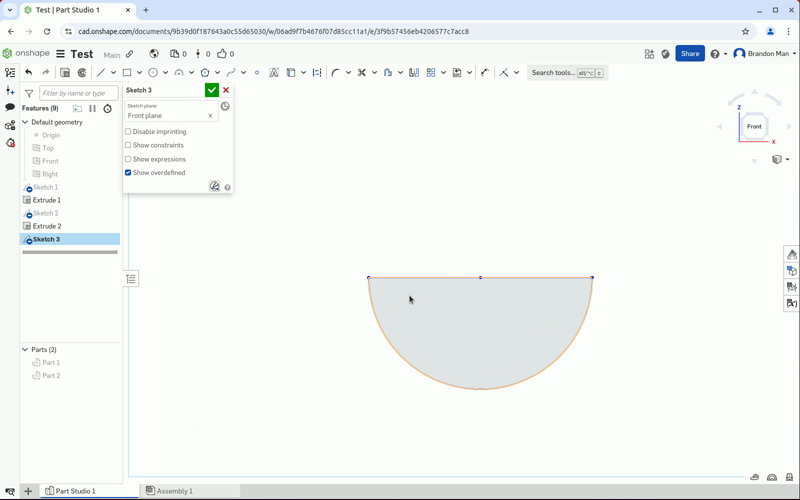
scroll(6)
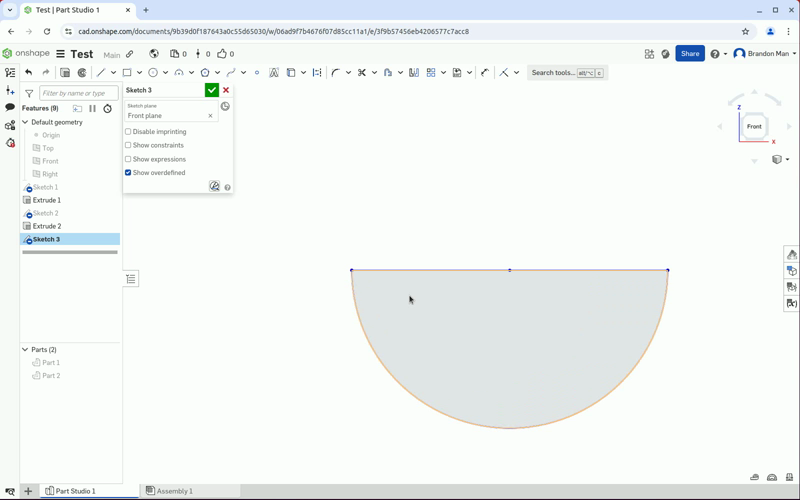
scroll(6)
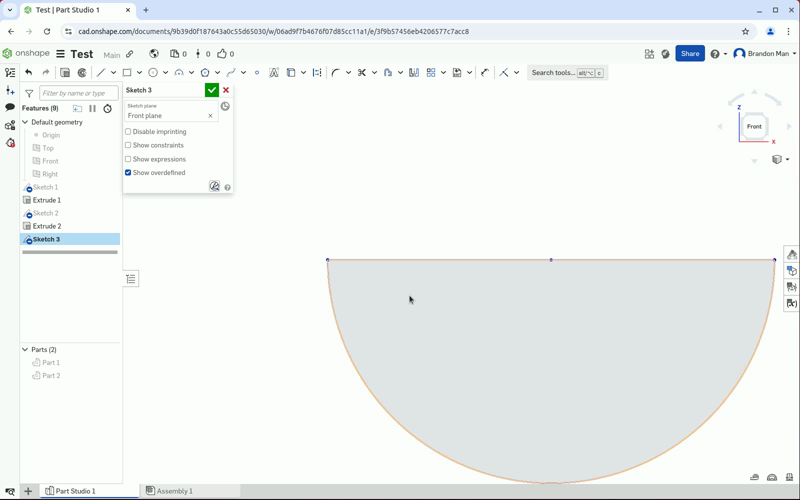
scroll(6)
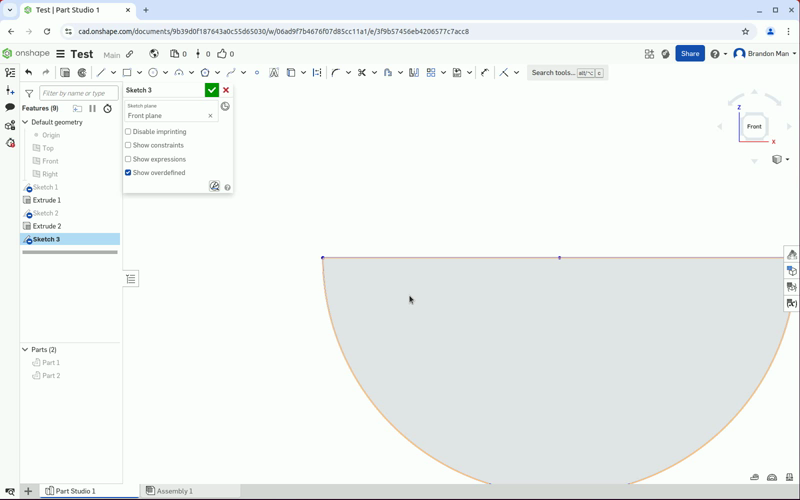
scroll(6)
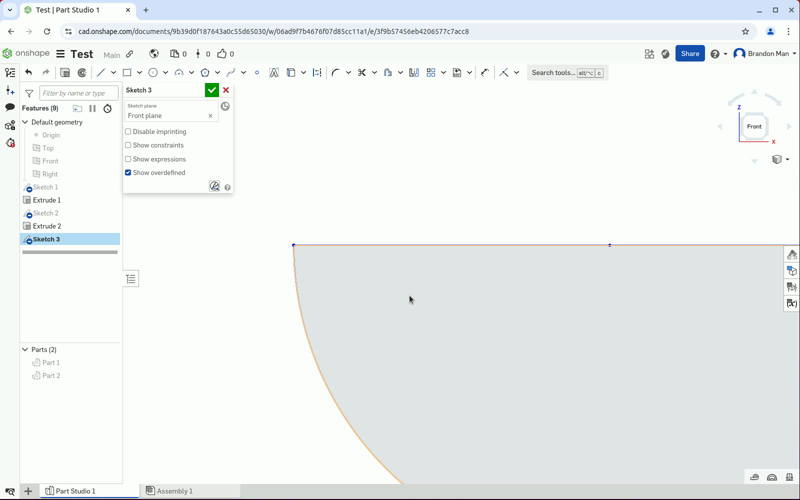
scroll(6)
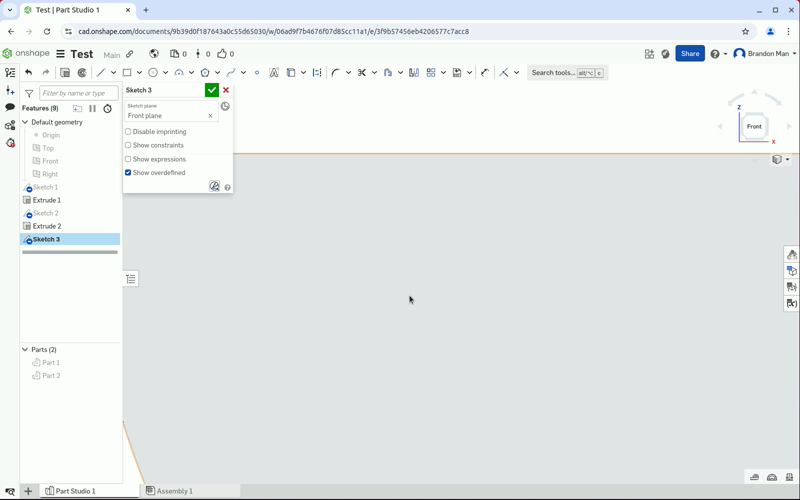
click(409, 295)
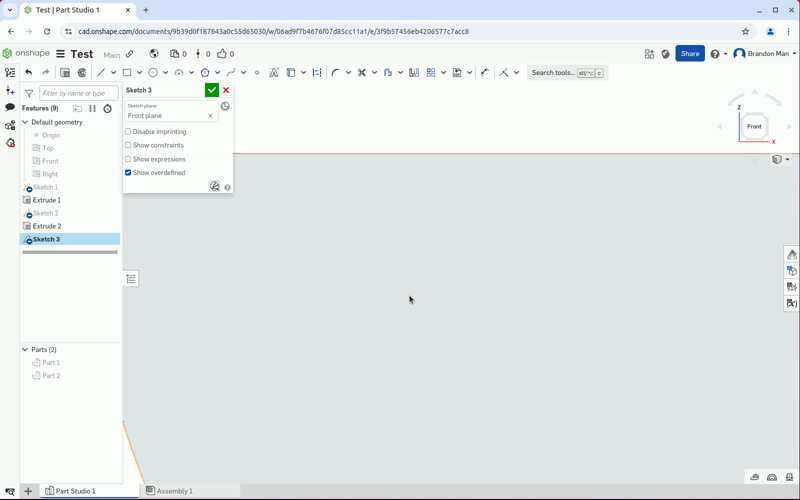
scroll(-6)
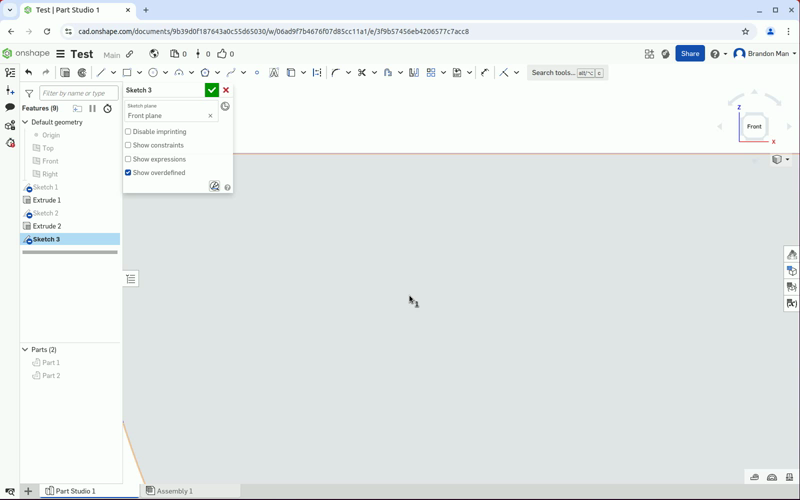
scroll(-6)
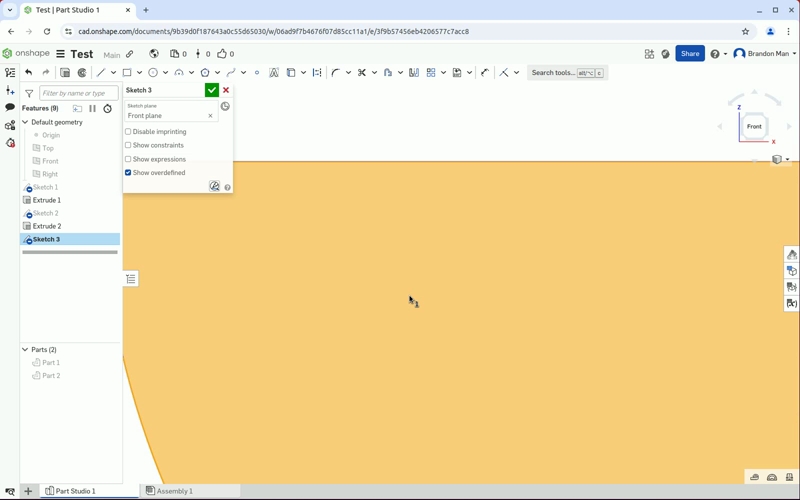
scroll(-6)
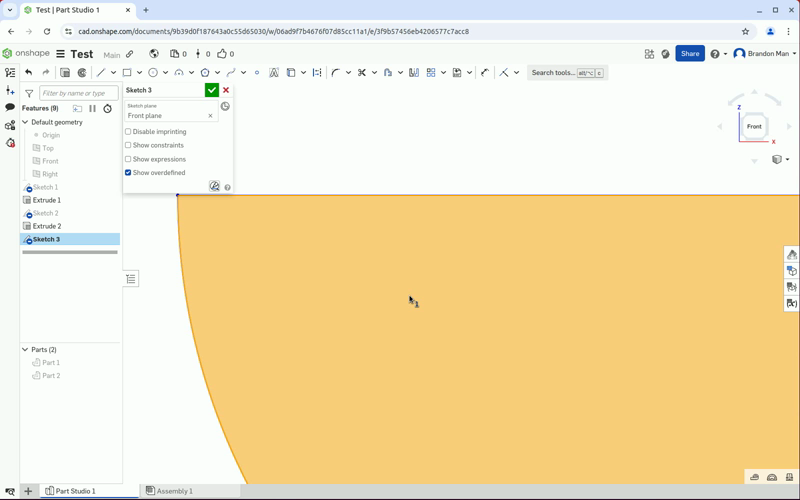
scroll(-6)
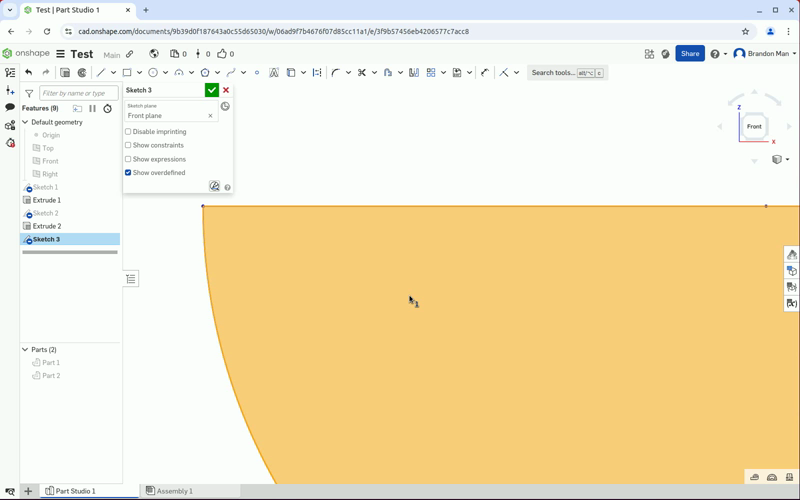
scroll(-6)
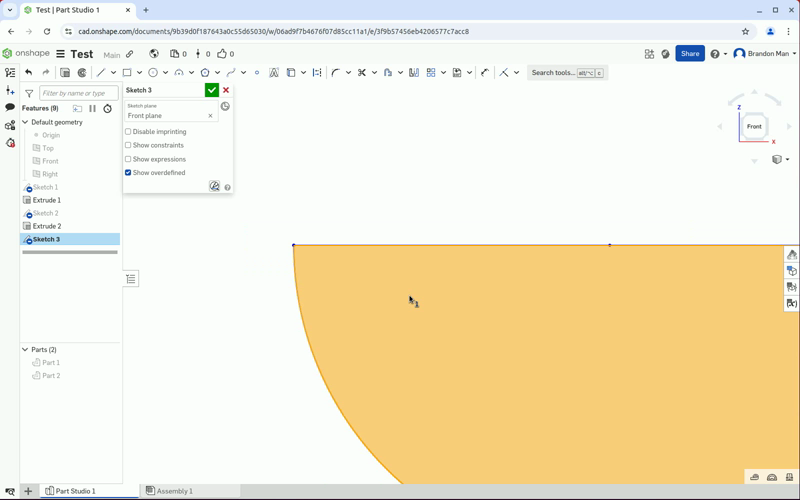
scroll(-6)
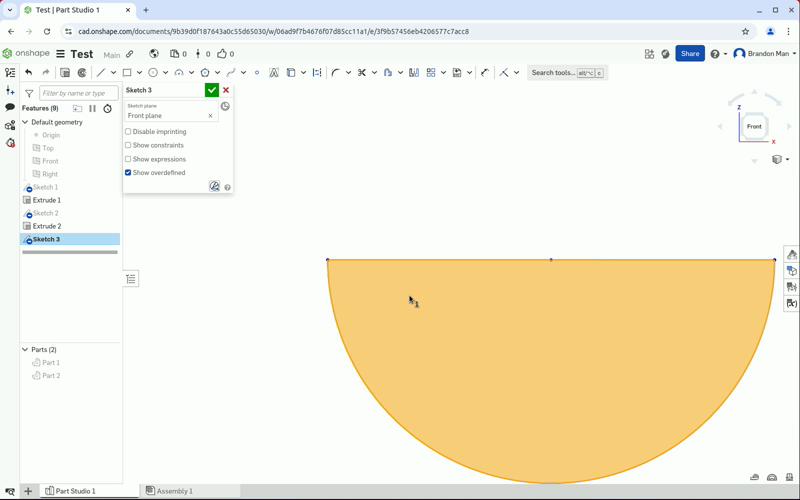
scroll(-6)
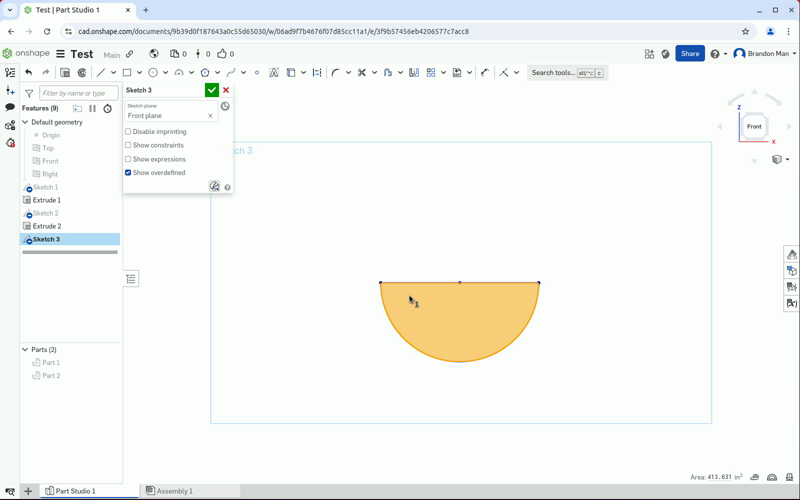
mouse_move(73, 352)
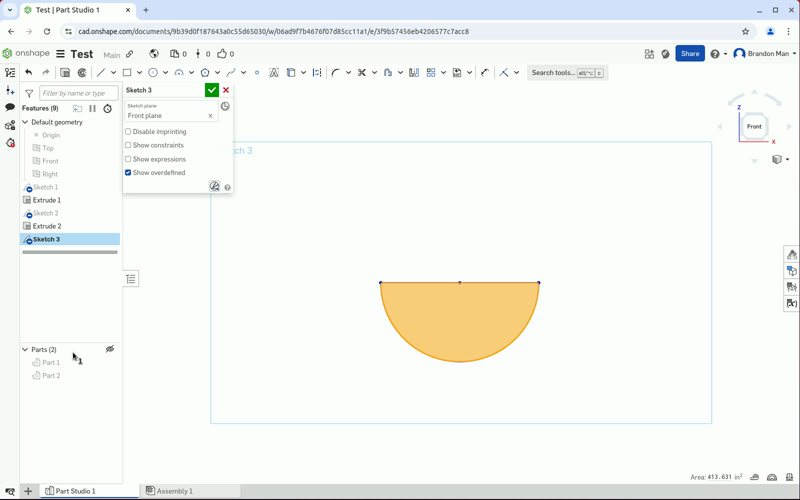
key(shift+y)
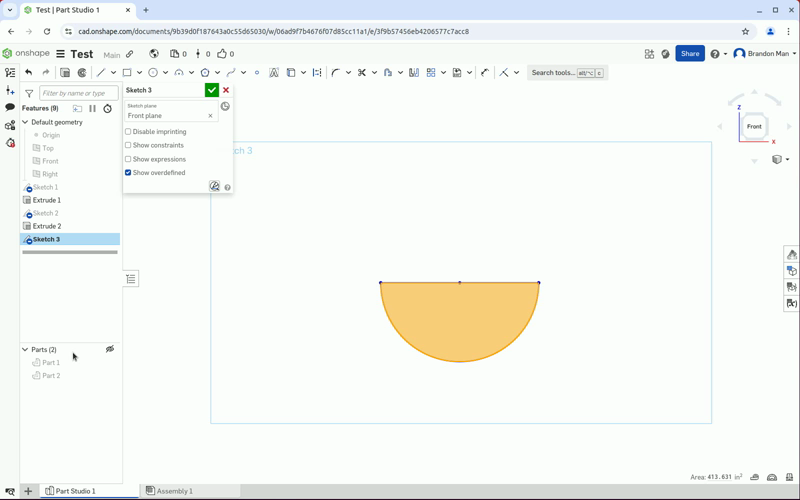
key(shift+e)
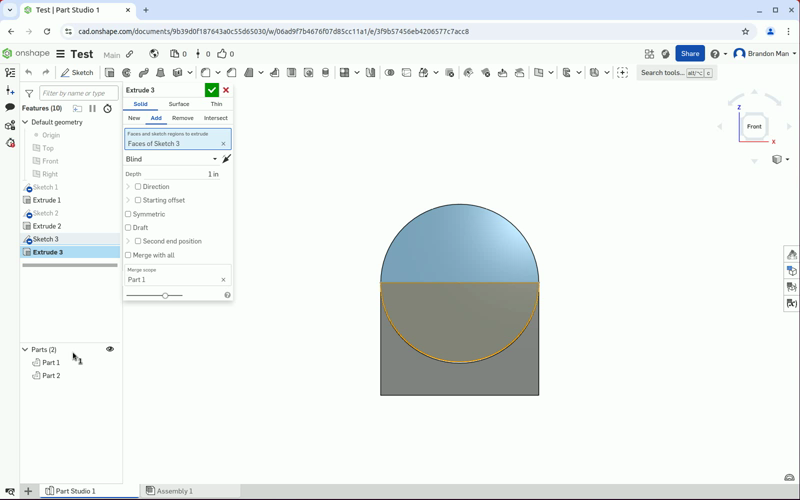
mouse_move(143, 106)
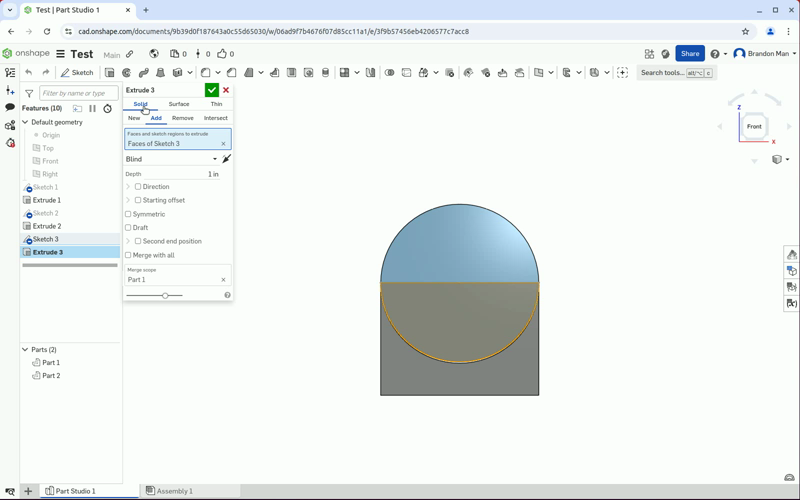
click(143, 106)
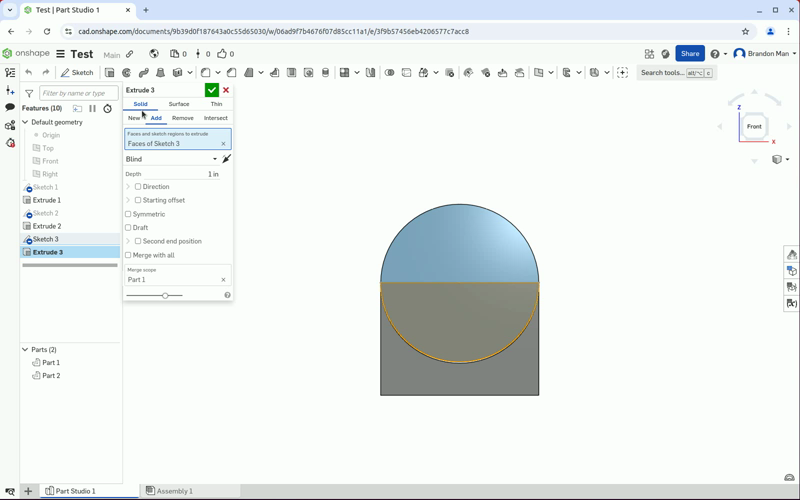
mouse_move(137, 120)
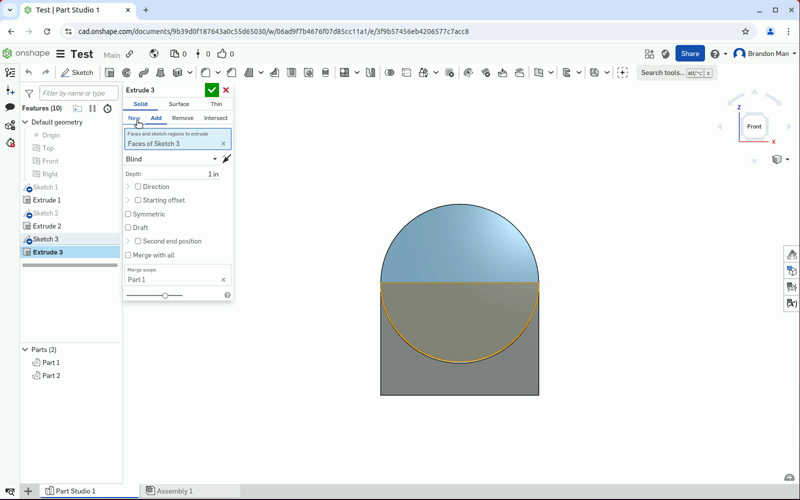
click(137, 120)
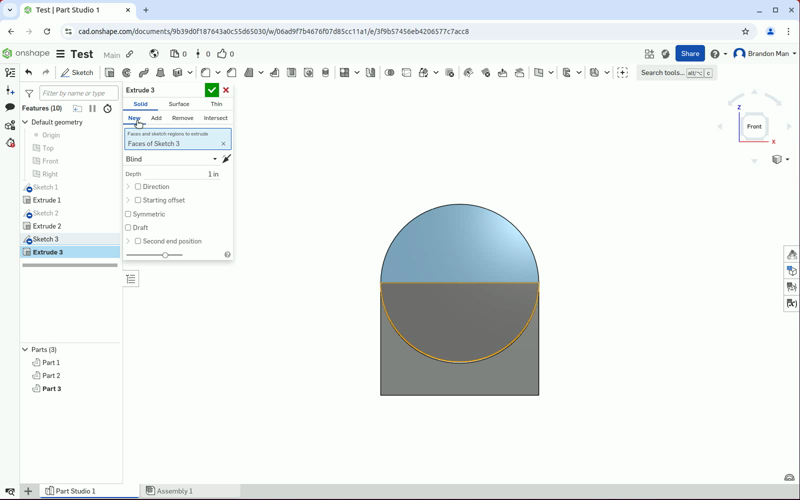
key(tab, 4)
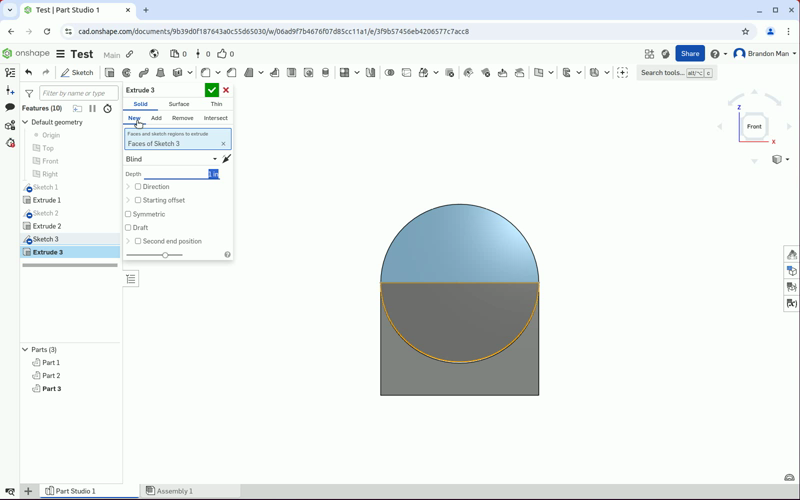
text(5.536)
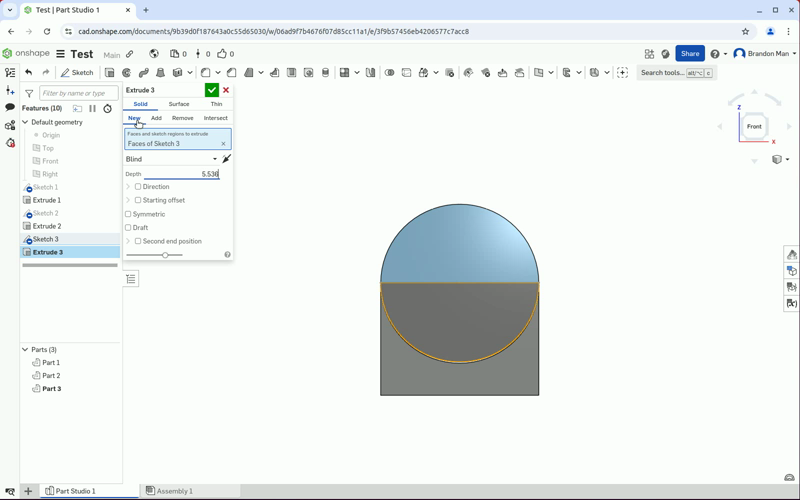
key(enter)
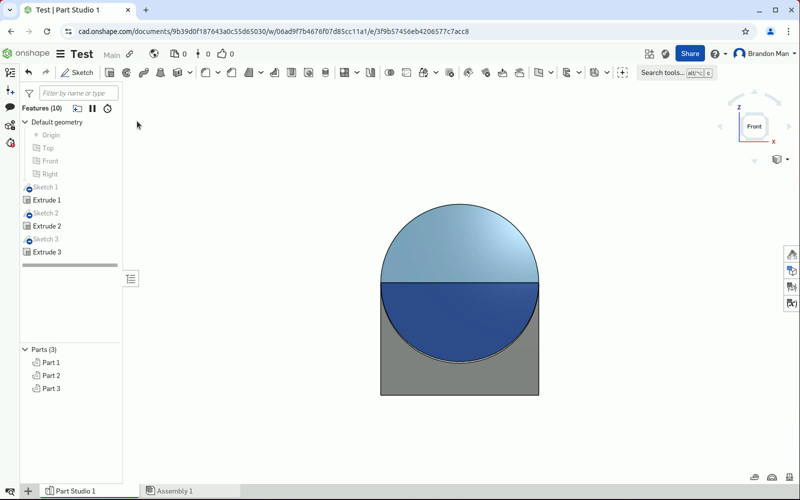
key(shift+h)
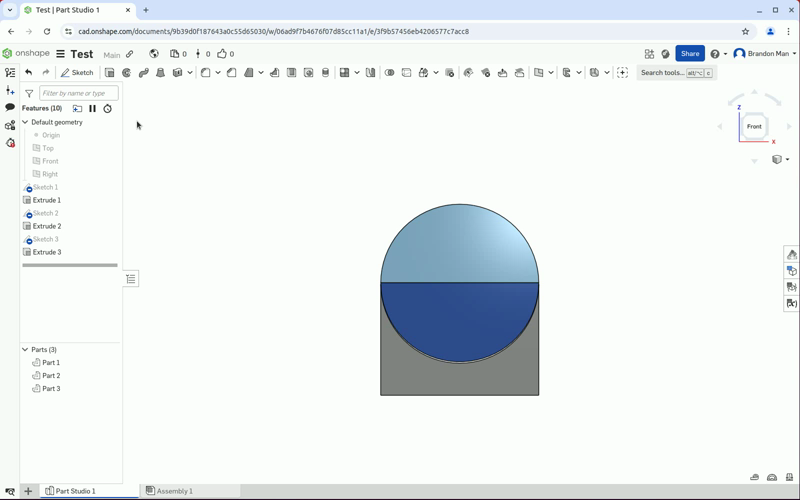
key(shift+h)
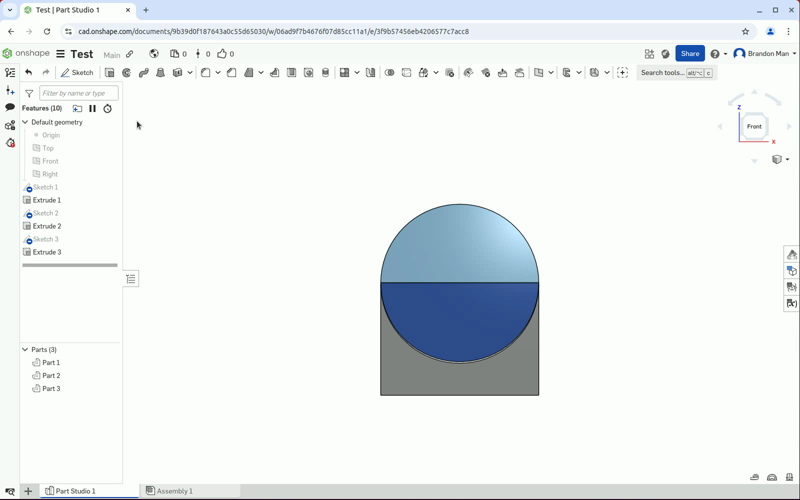
mouse_move(73, 189)
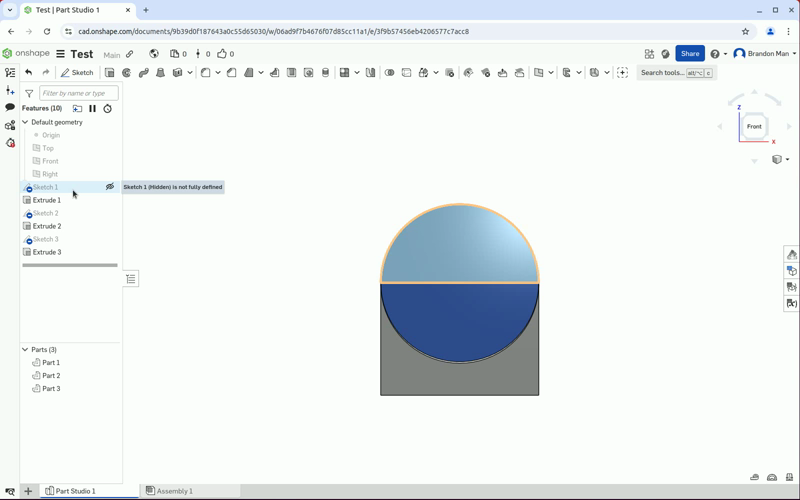
click(73, 189)
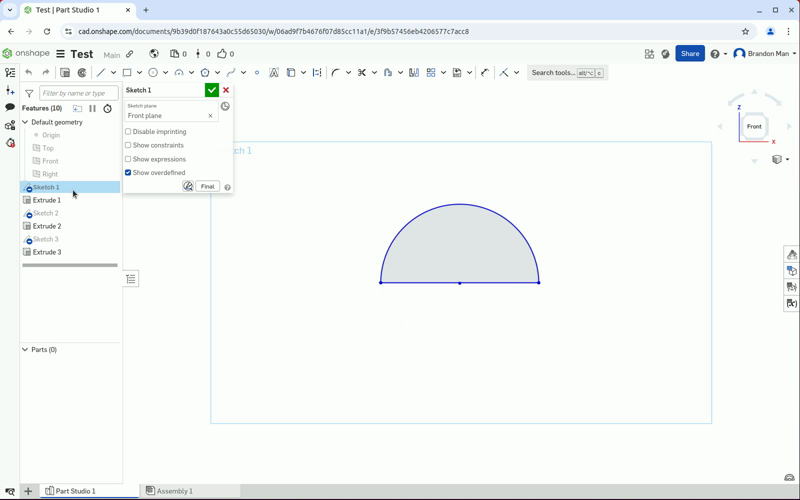
mouse_move(229, 92)
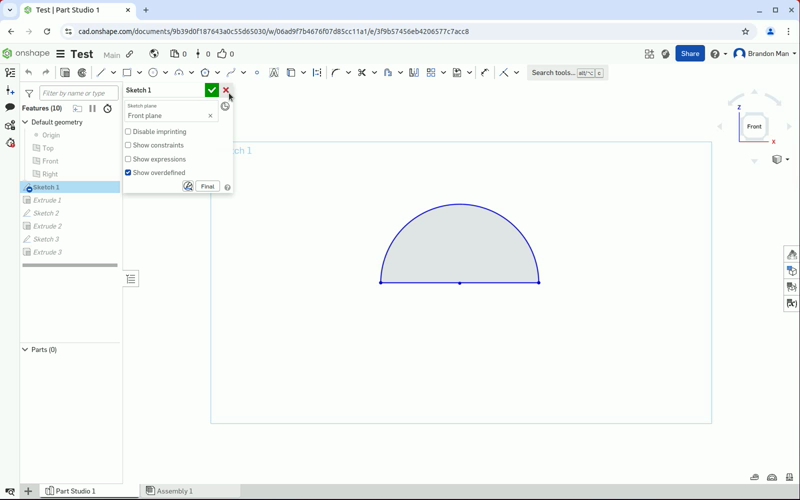
click(229, 92)
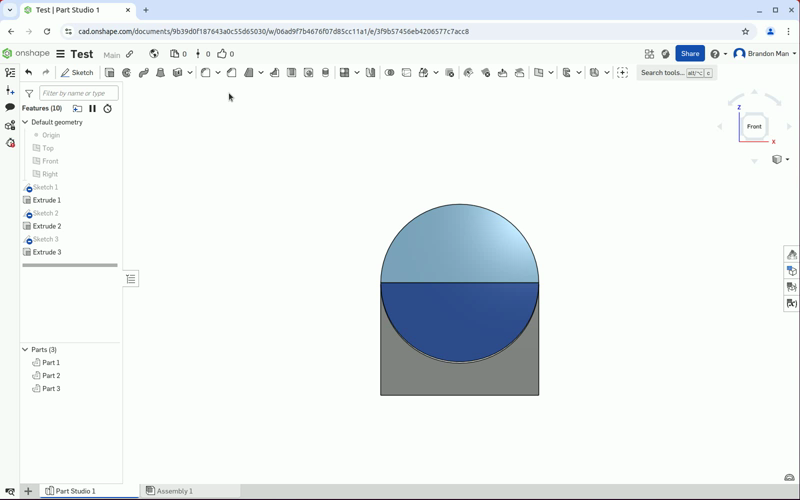
mouse_move(541, 75)
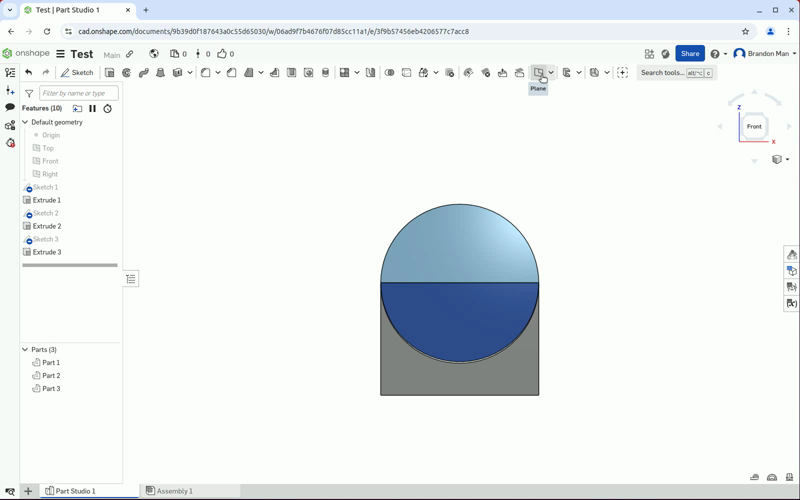
click(541, 75)
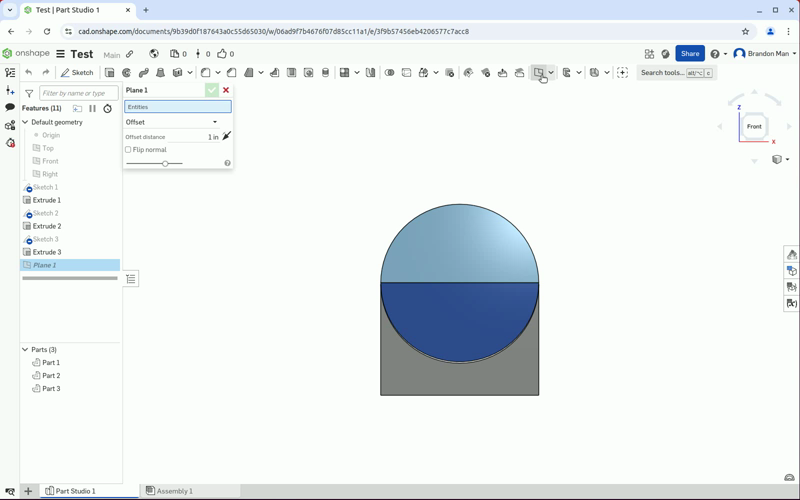
mouse_move(73, 163)
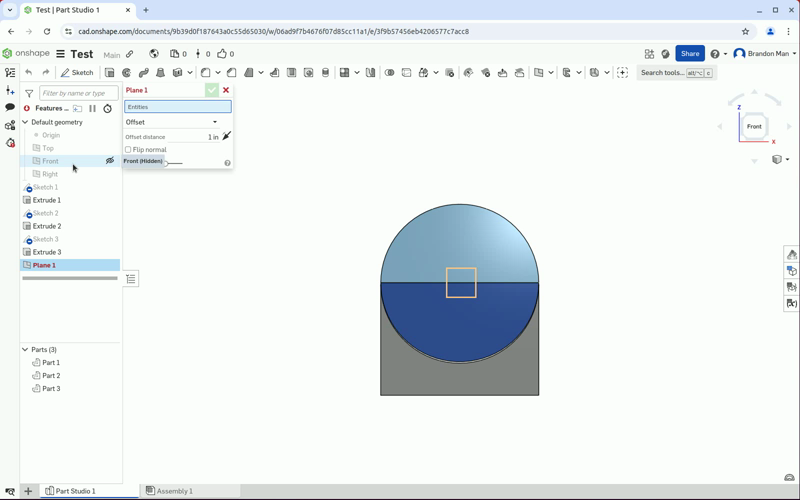
click(73, 163)
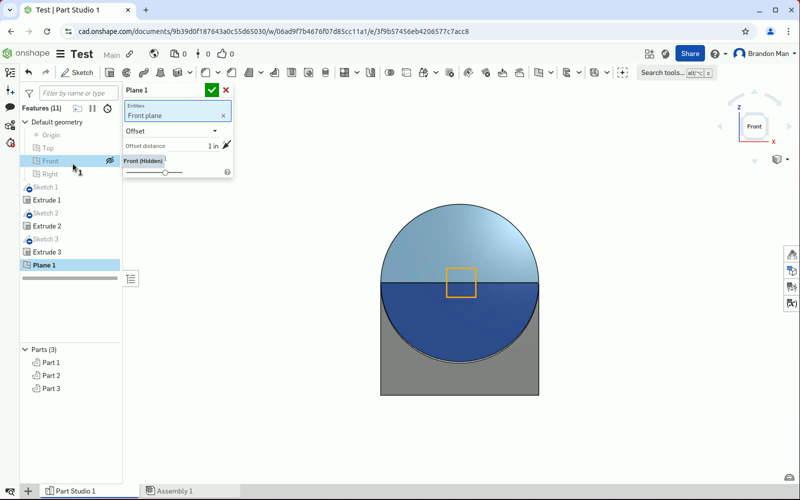
key(tab, 2)
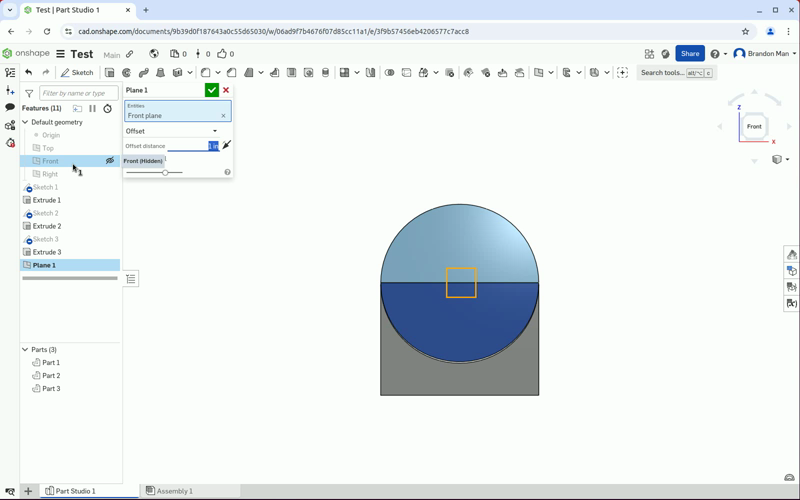
text(5.546)
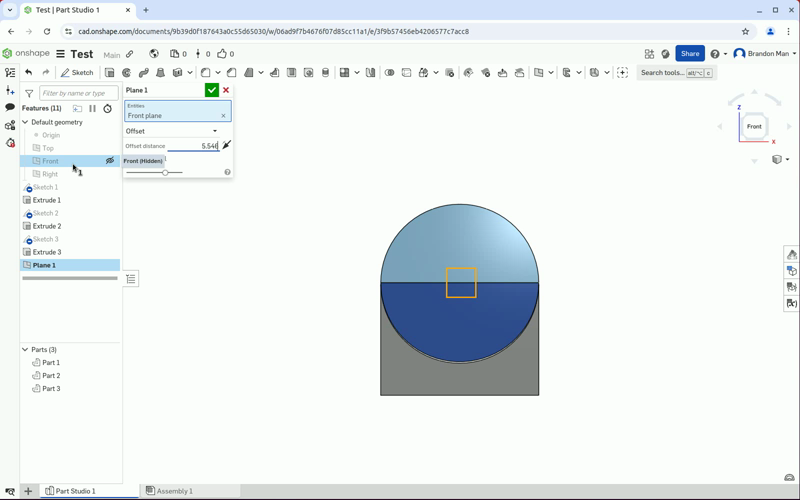
key(enter, 2)
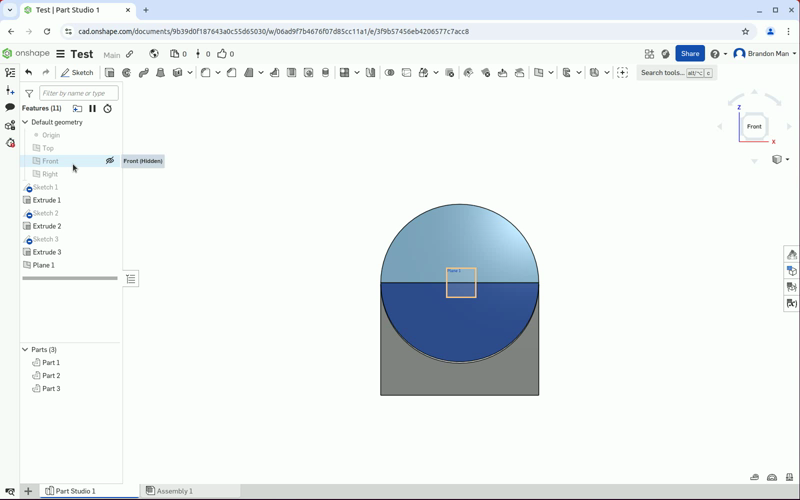
key(shift+s)
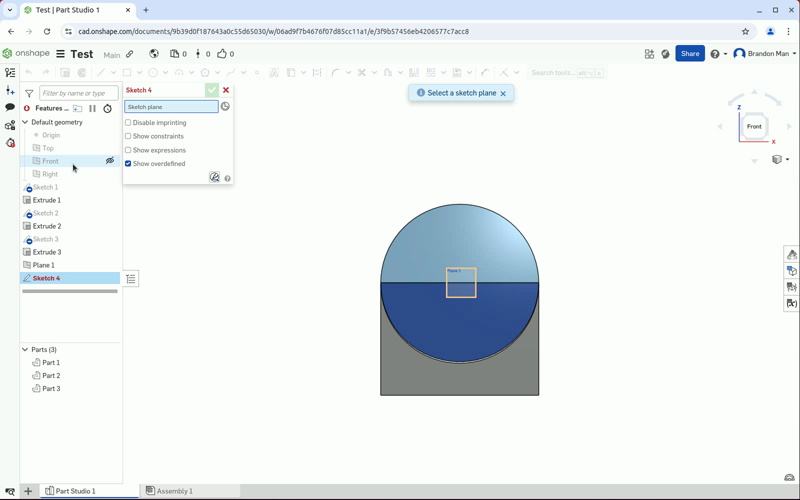
mouse_move(73, 267)
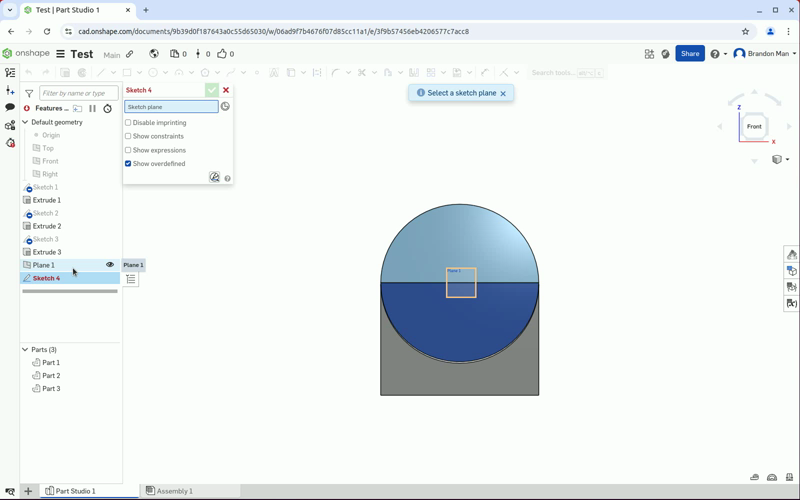
click(73, 267)
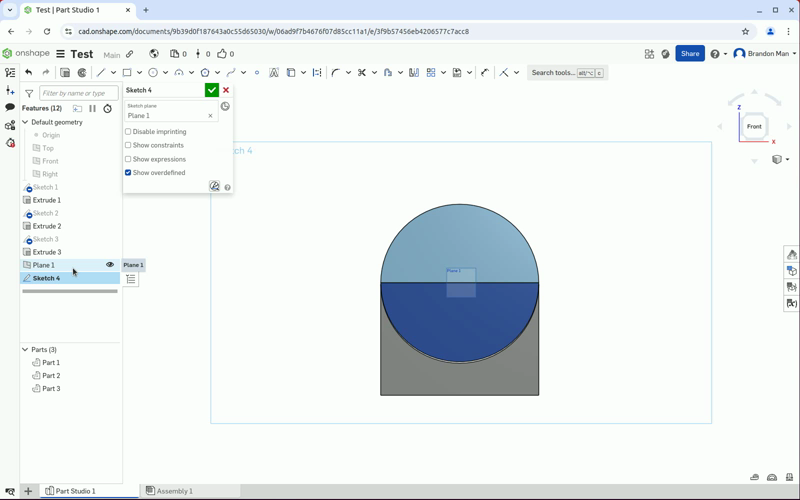
mouse_move(73, 352)
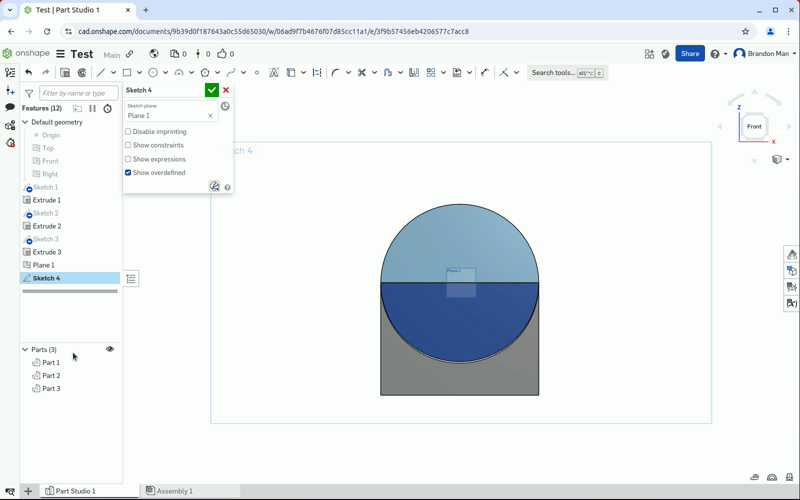
key(y)
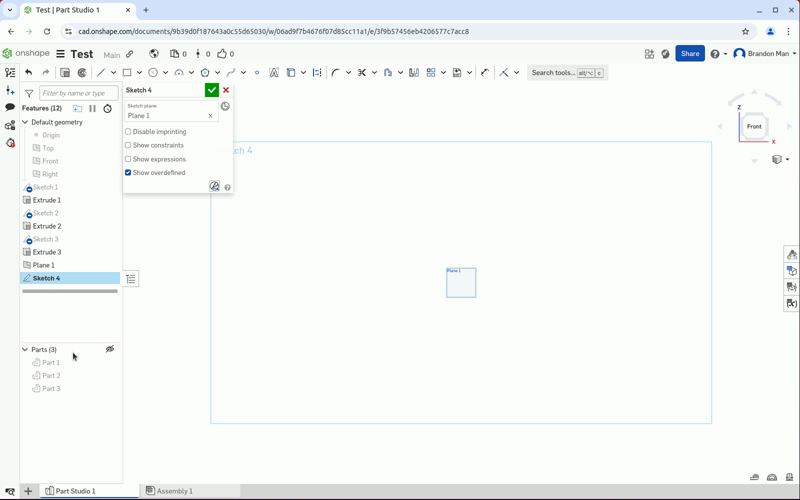
key(l)
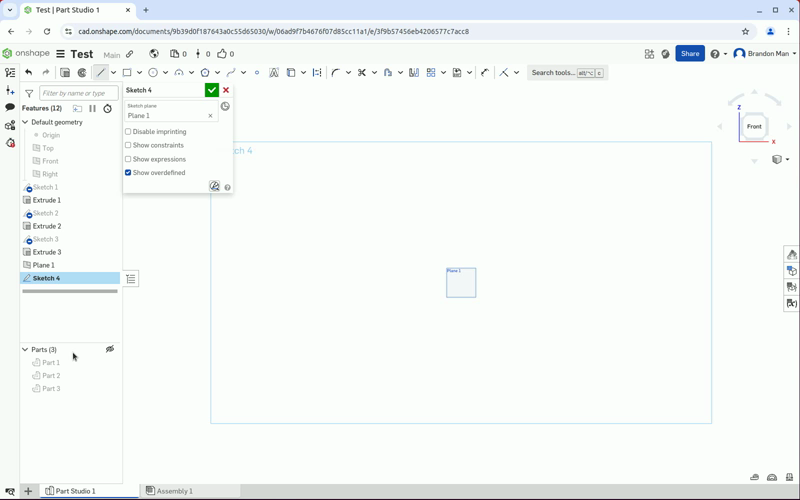
key_down(shift)
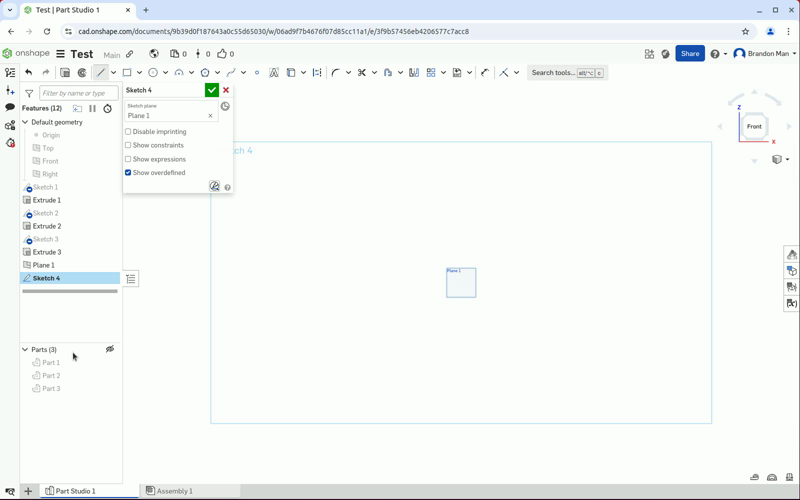
mouse_move(380, 395)
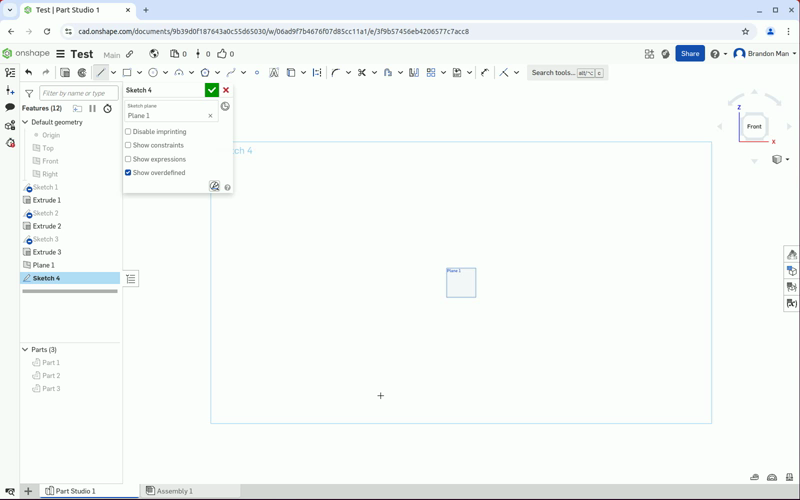
click(380, 395)
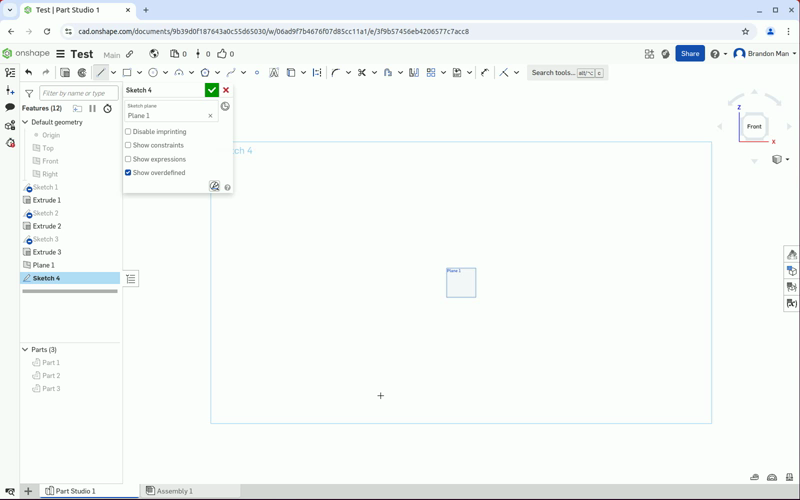
key_up(shift)
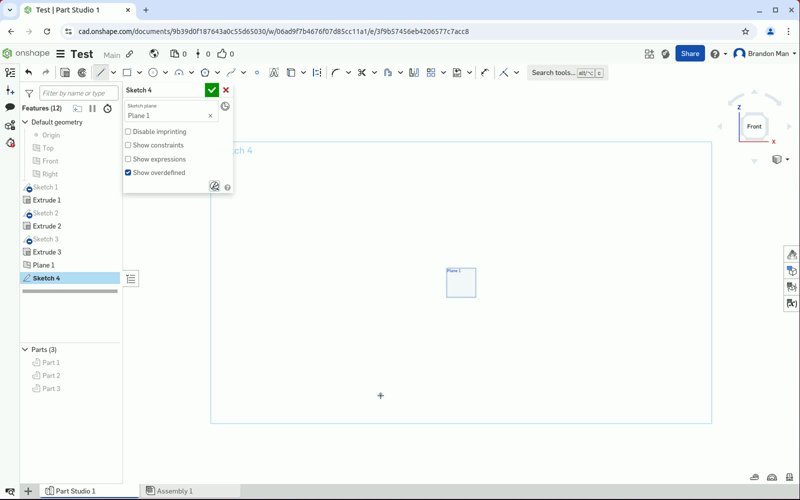
key_down(shift)
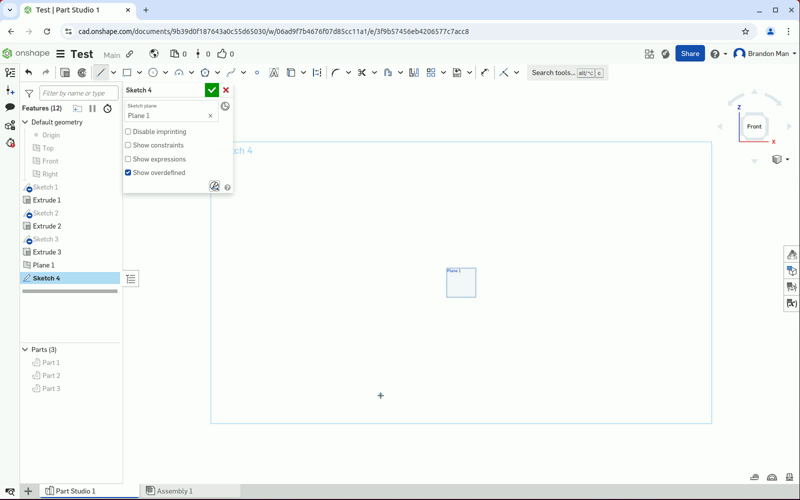
mouse_move(410, 395)
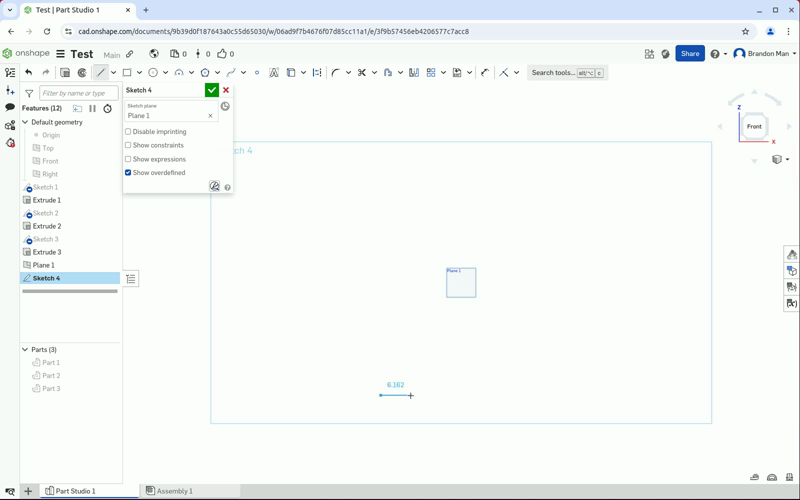
mouse_move(413, 395)
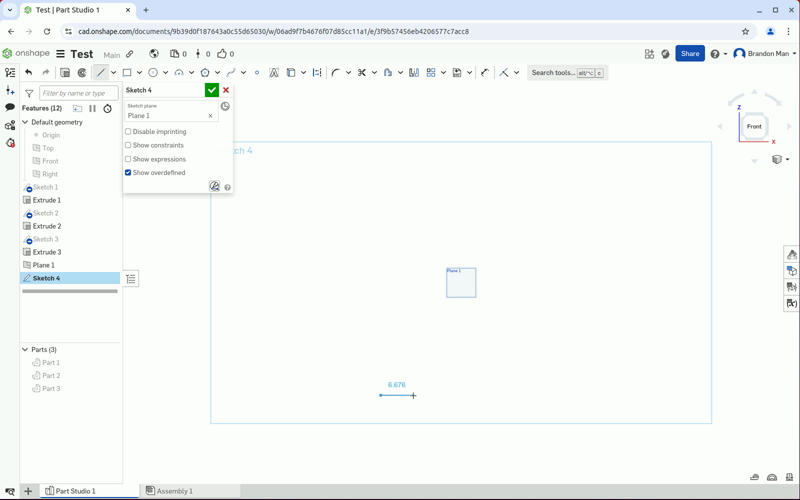
click(413, 395)
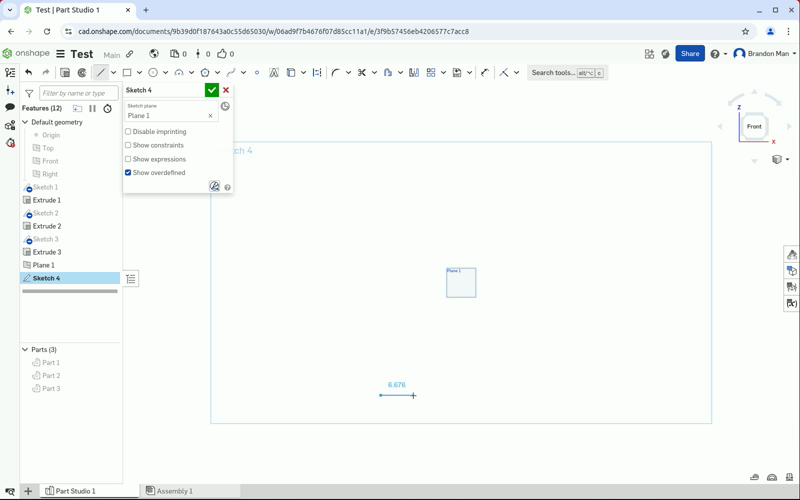
key_up(shift)
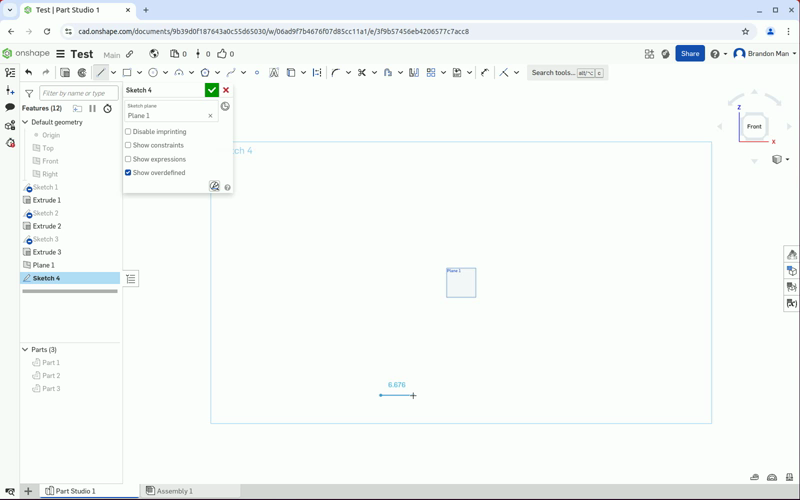
key_down(shift)
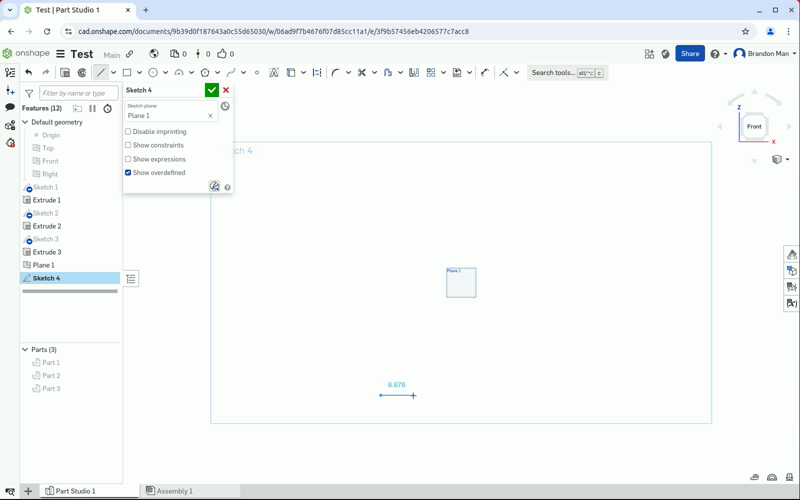
mouse_move(443, 395)
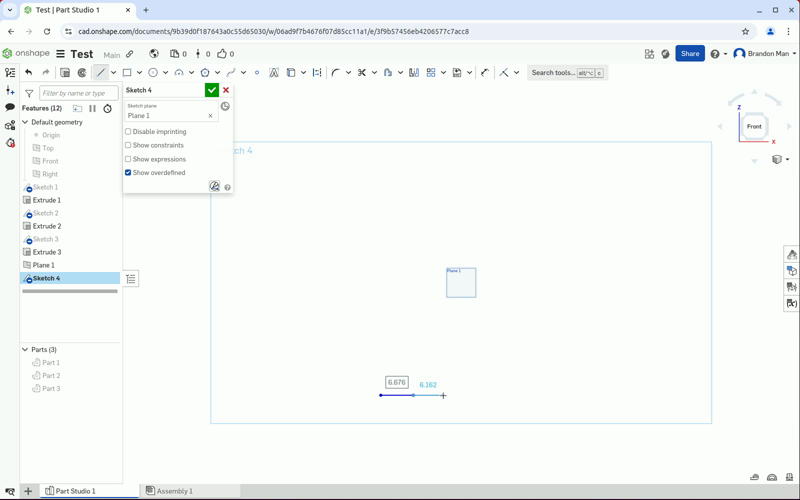
mouse_move(413, 363)
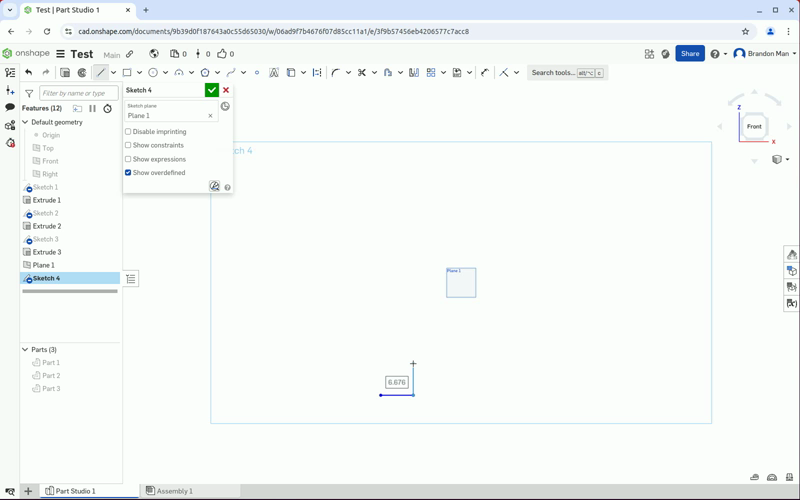
click(413, 363)
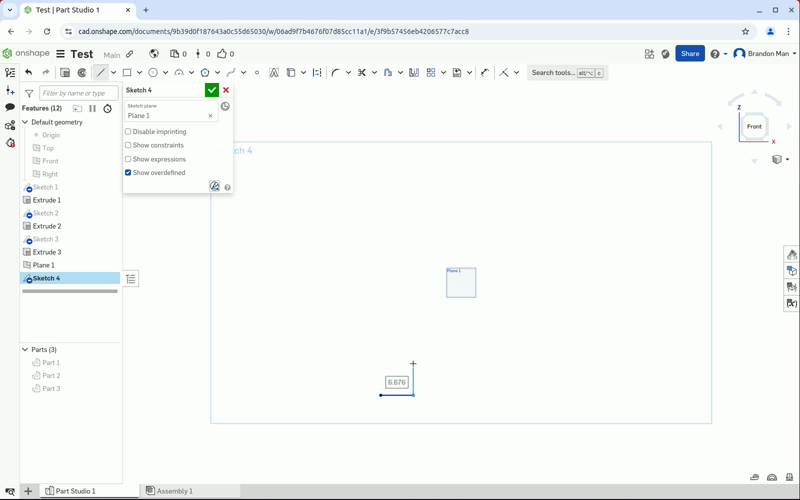
key_up(shift)
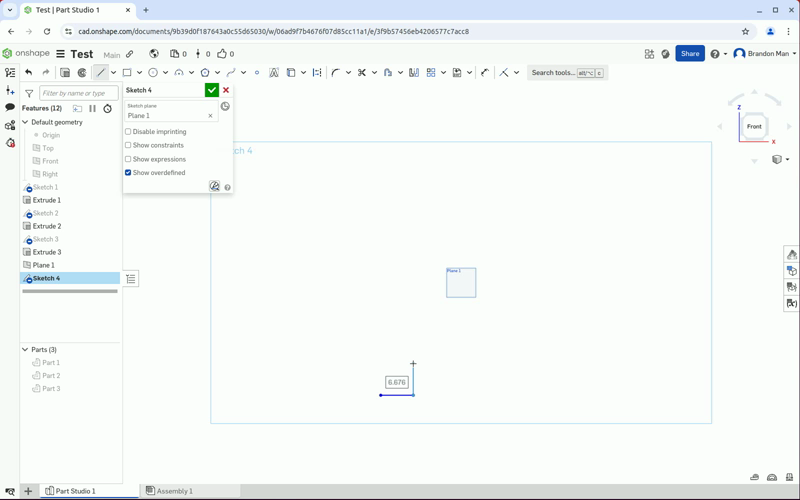
key_down(shift)
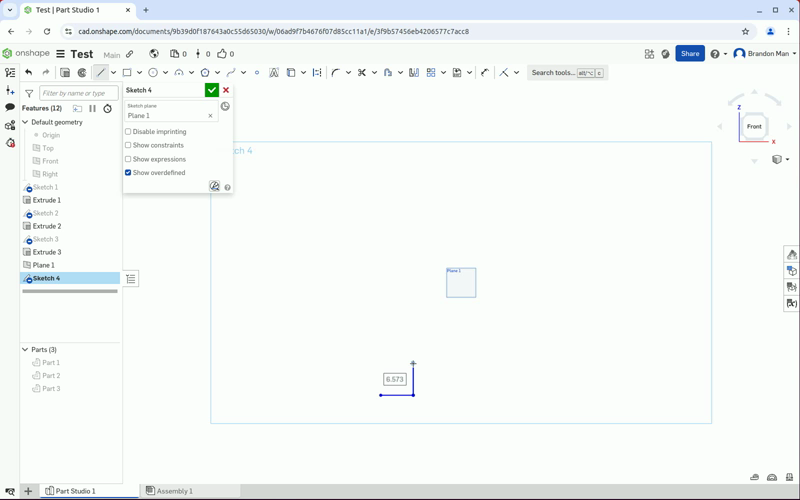
mouse_move(413, 282)
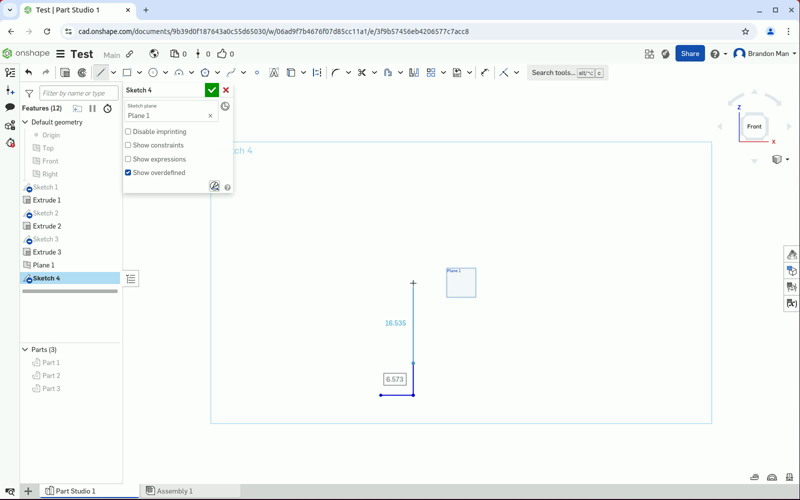
click(413, 282)
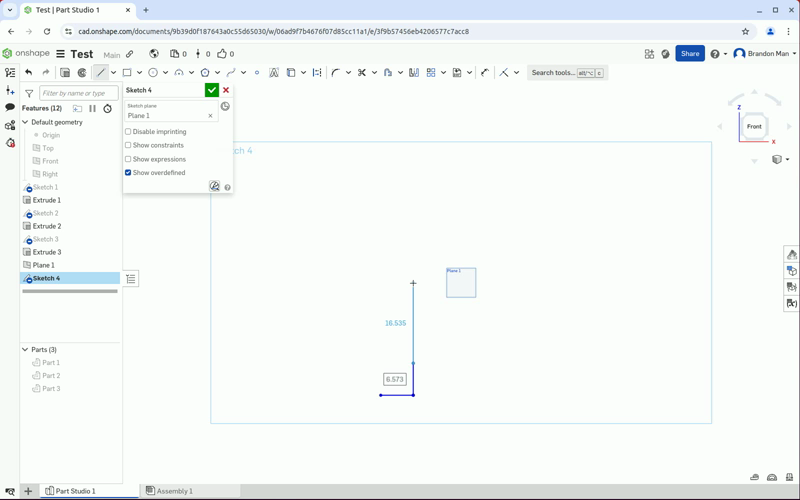
key_up(shift)
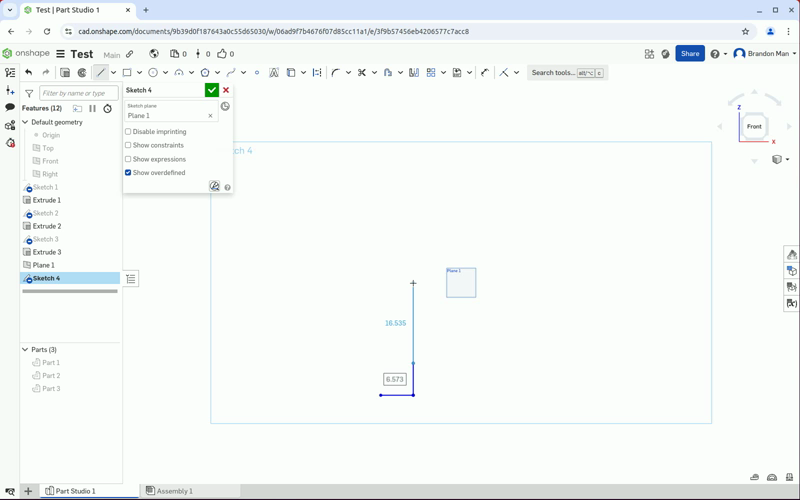
key(esc)
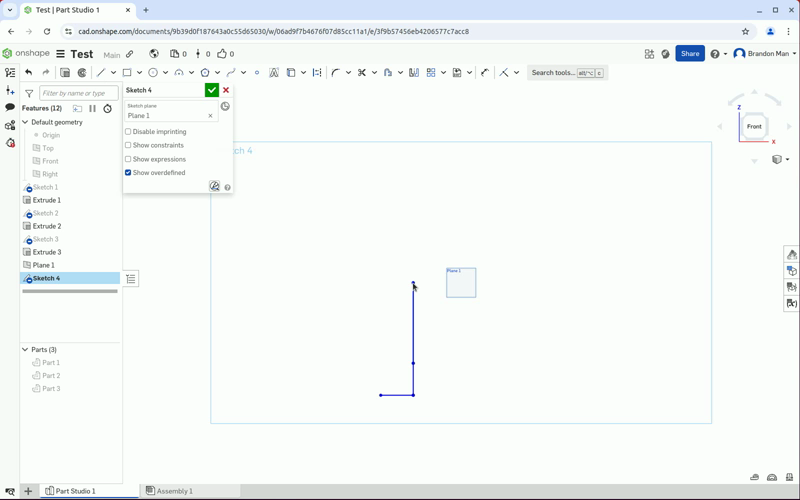
key(a)
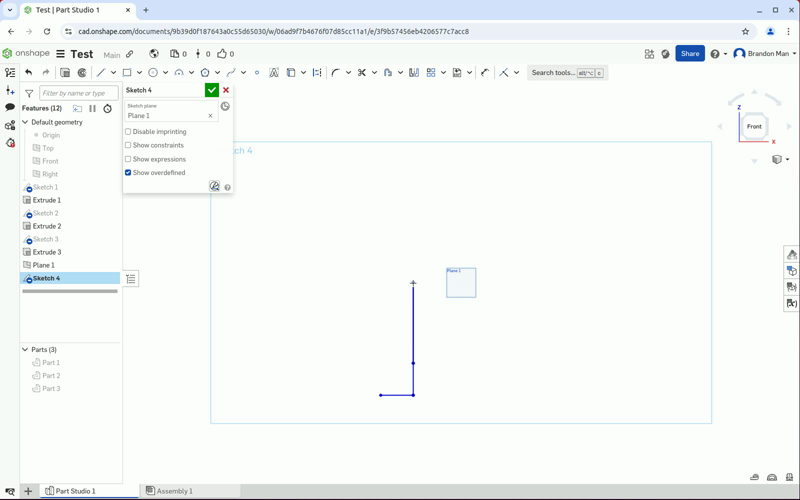
mouse_move(413, 282)
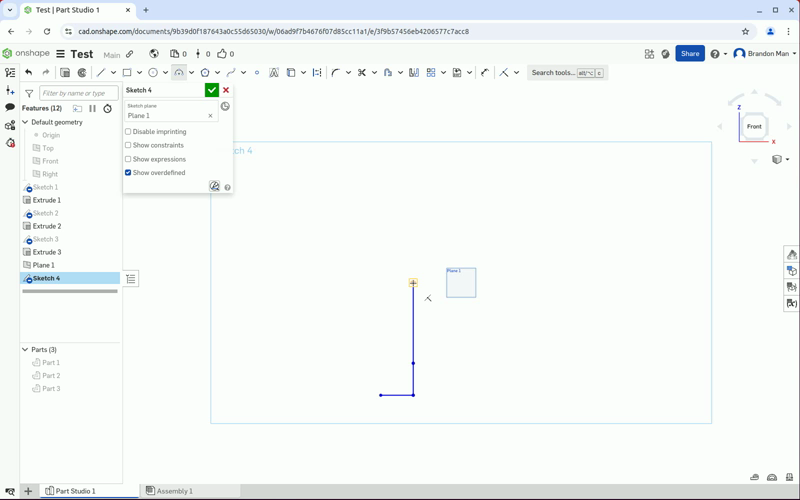
click(413, 282)
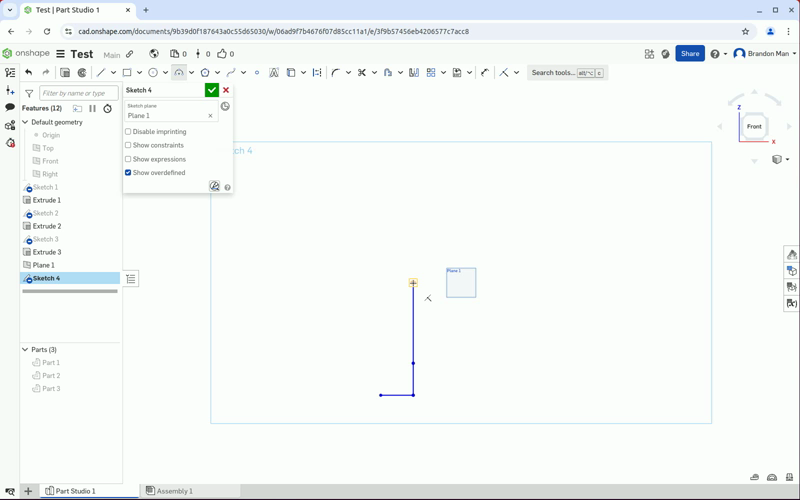
key_down(shift)
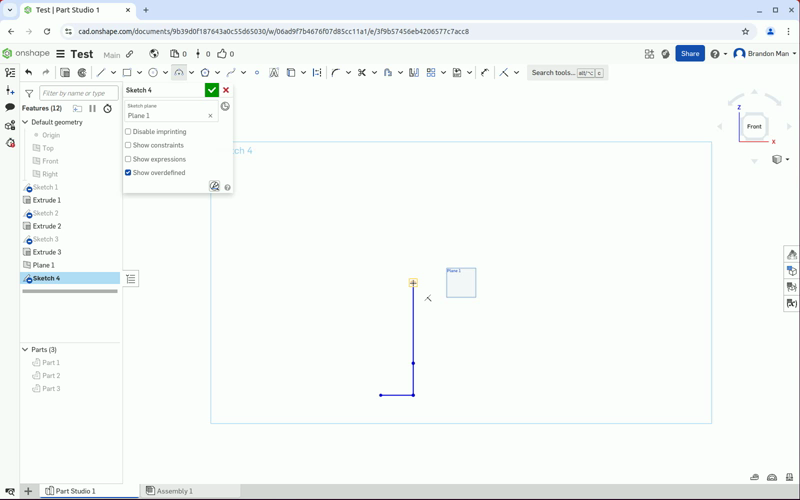
mouse_move(507, 282)
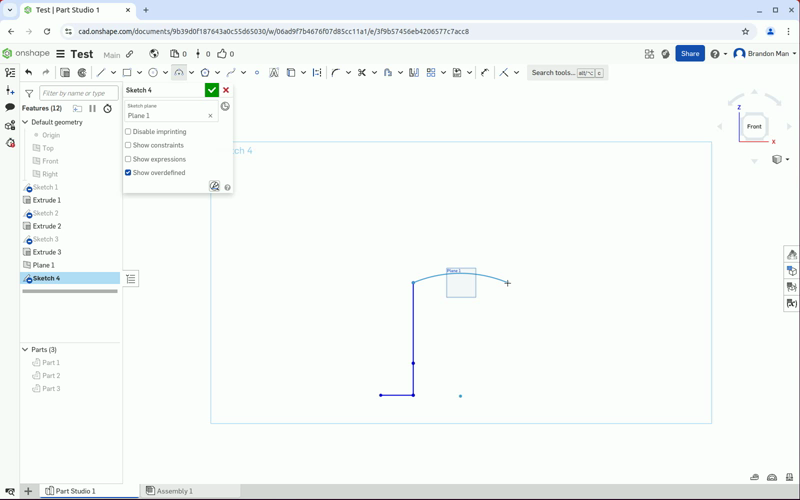
click(507, 282)
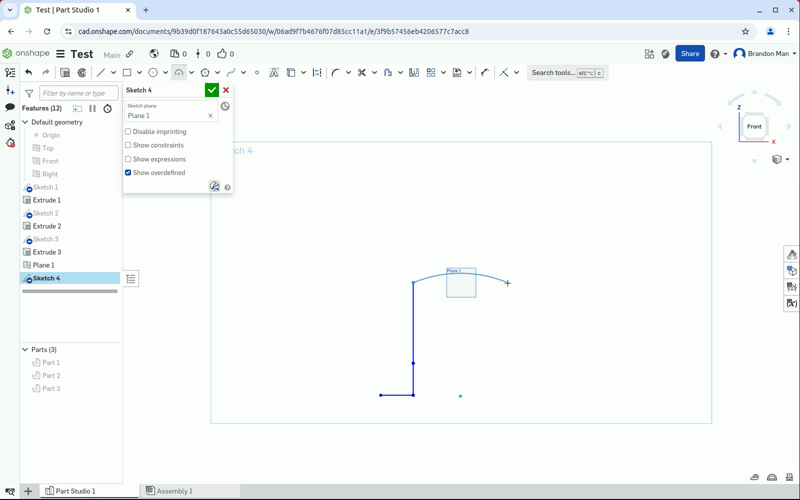
mouse_move(460, 235)
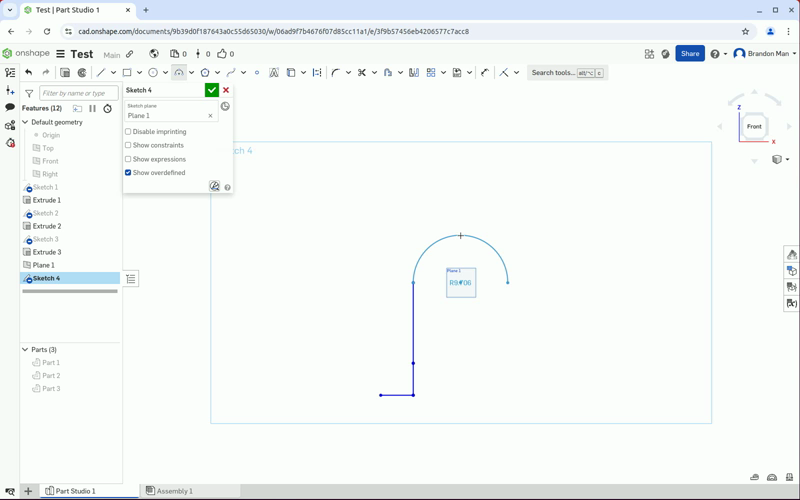
click(460, 235)
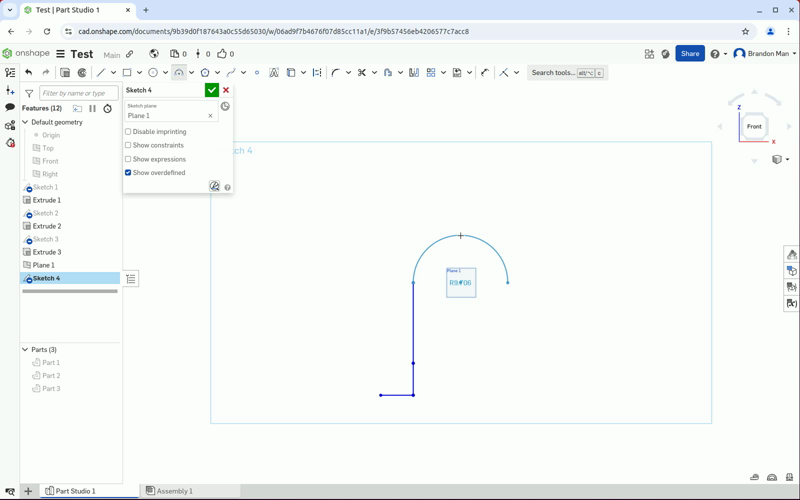
key_up(shift)
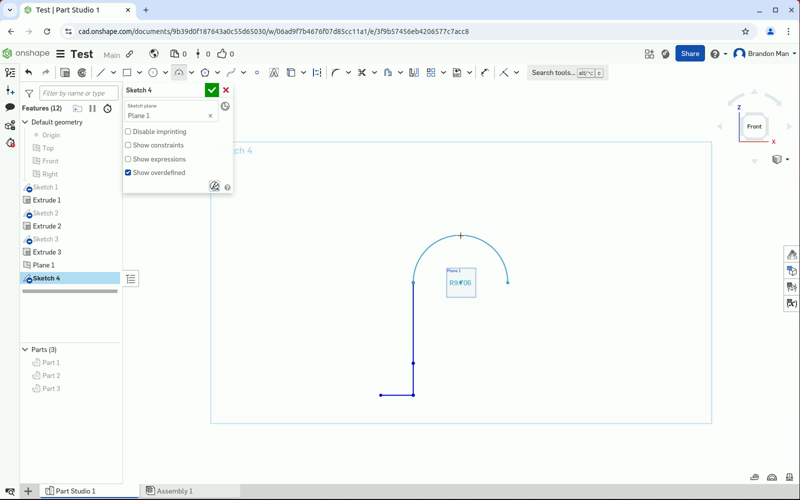
key(esc)
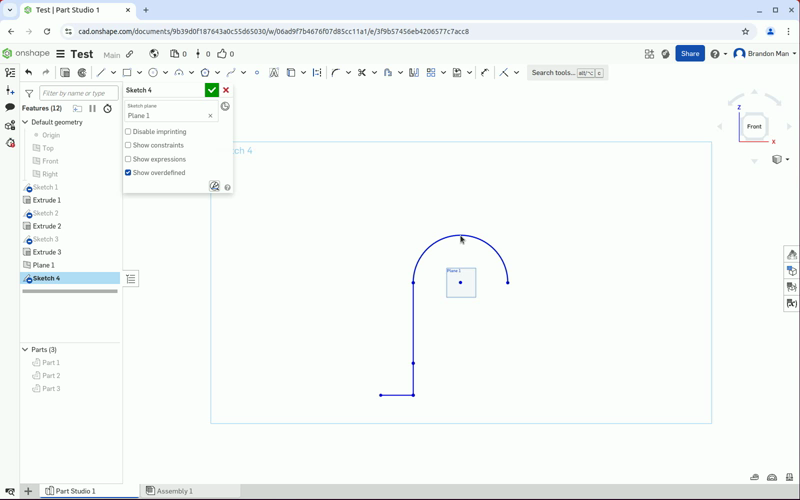
key(l)
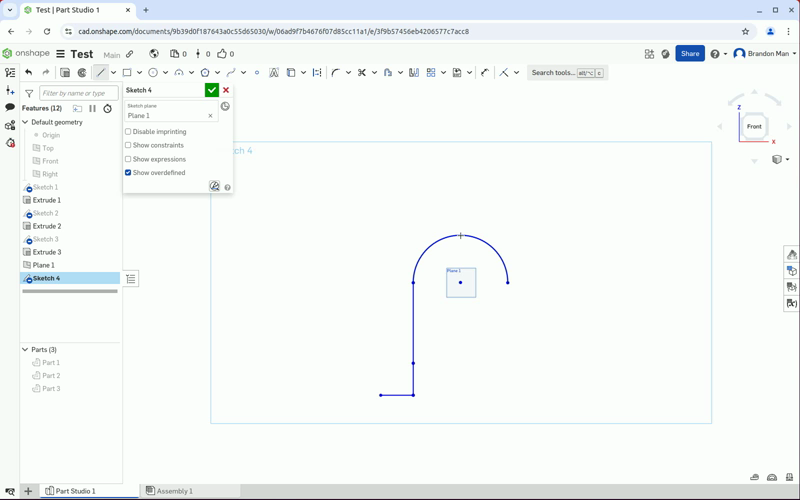
mouse_move(507, 282)
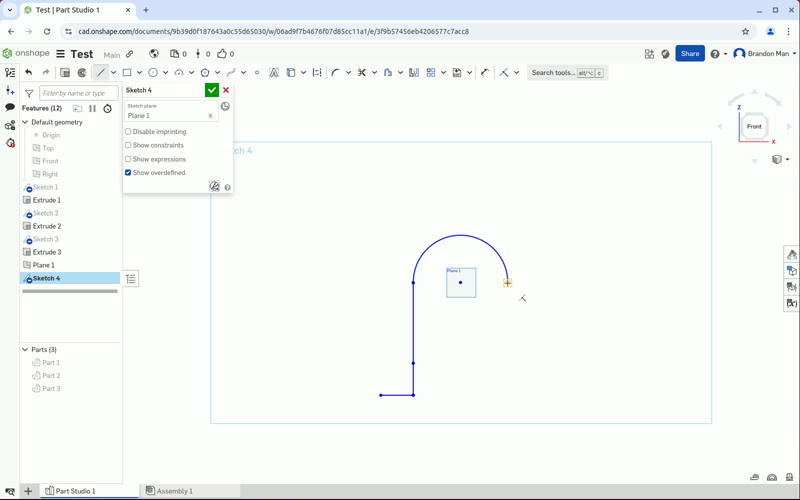
click(507, 282)
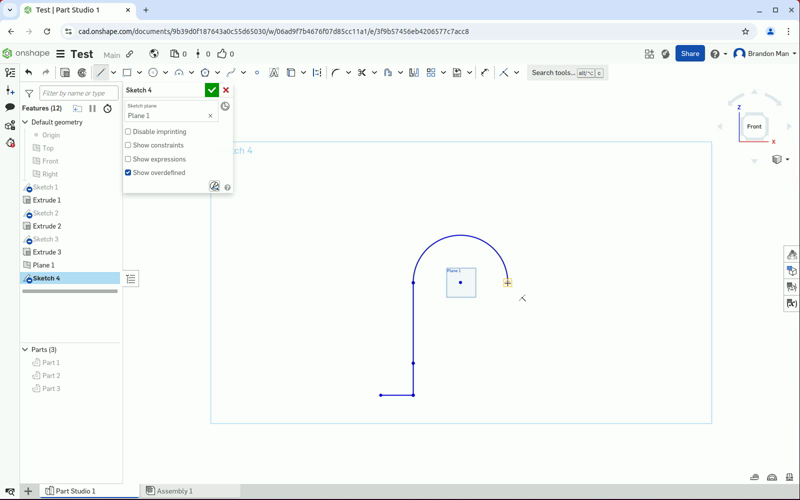
key_down(shift)
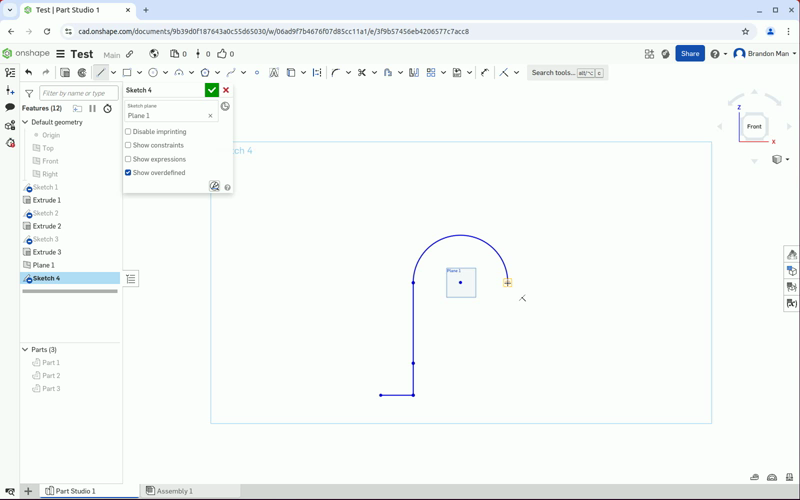
mouse_move(507, 363)
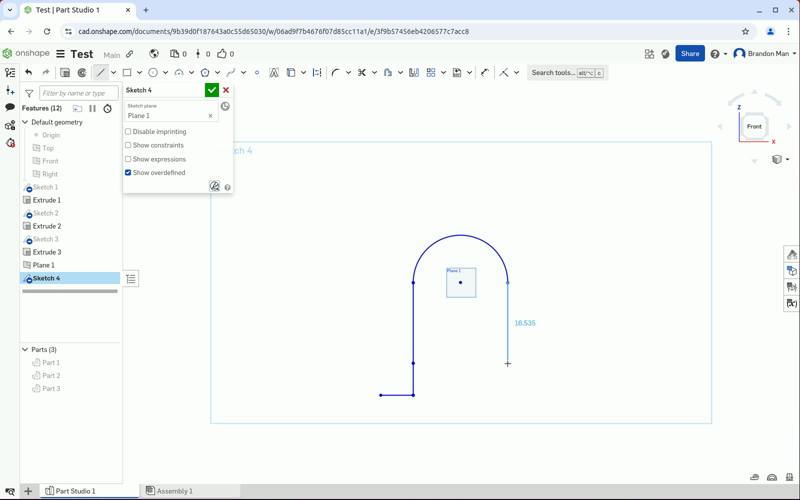
click(507, 363)
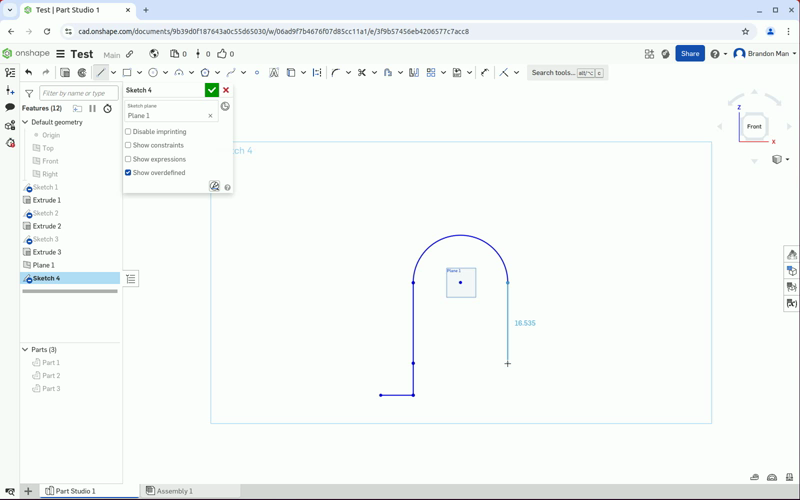
key_up(shift)
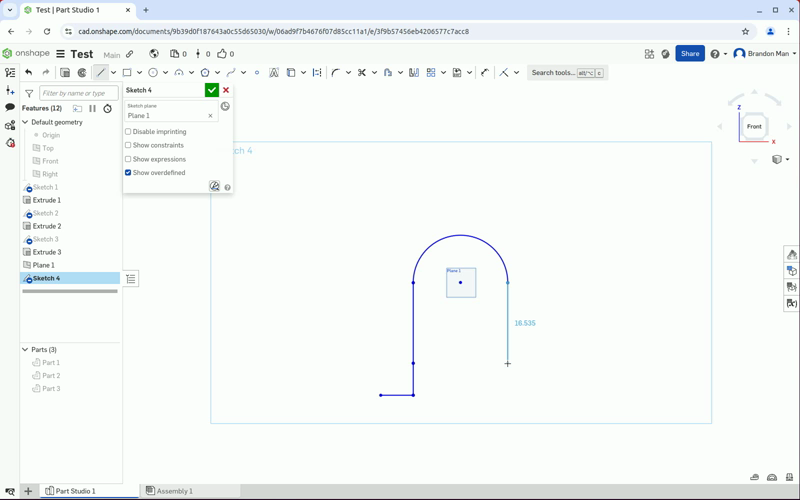
key_down(shift)
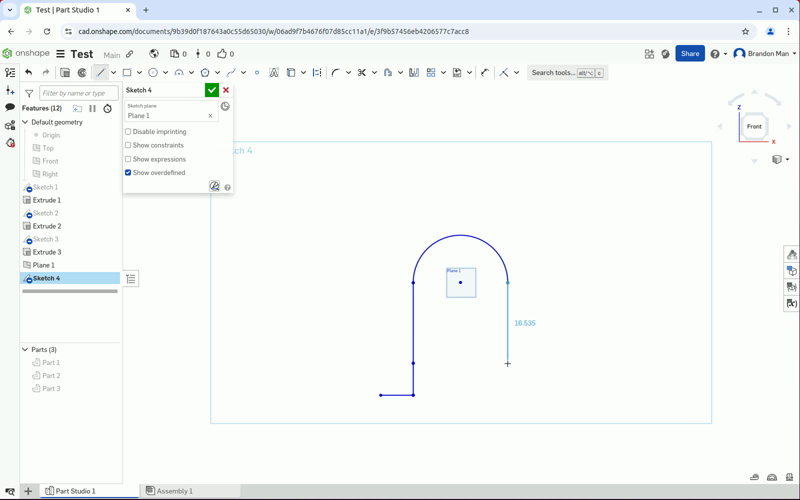
mouse_move(537, 363)
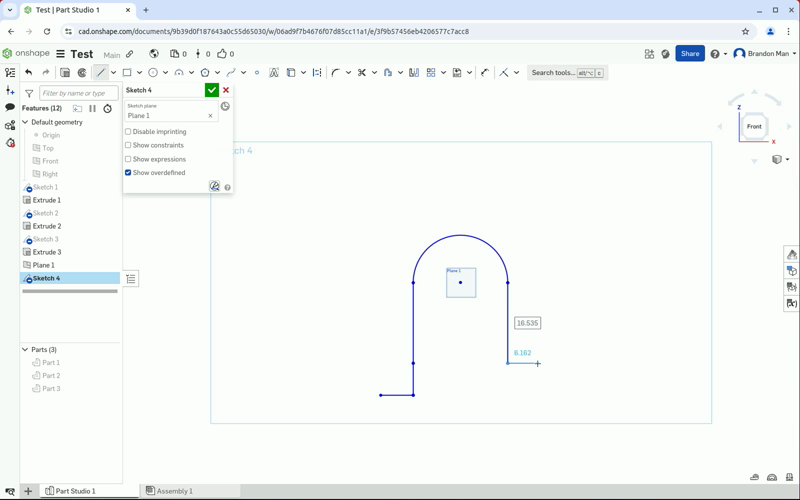
mouse_move(507, 395)
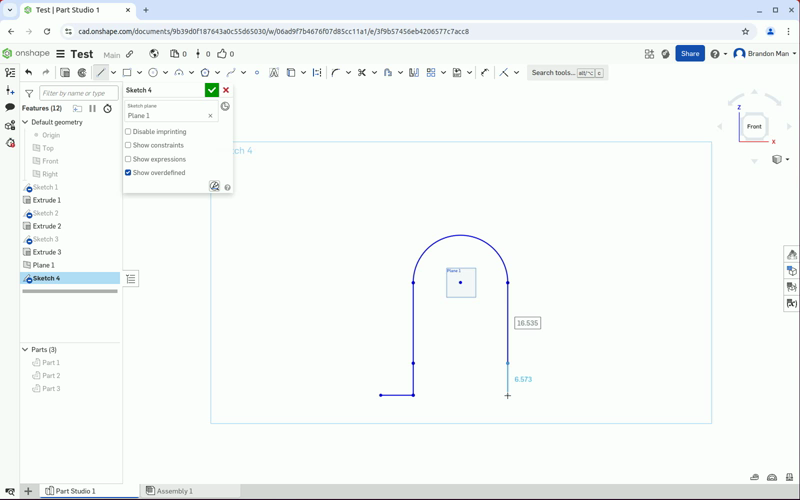
click(507, 395)
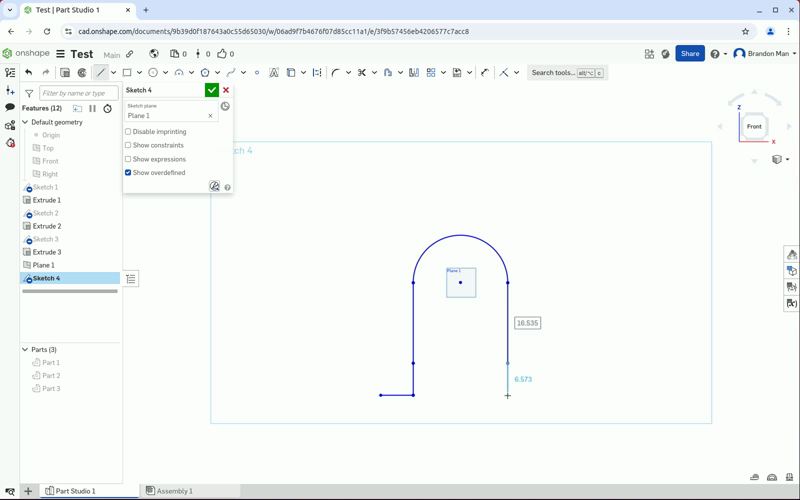
key_up(shift)
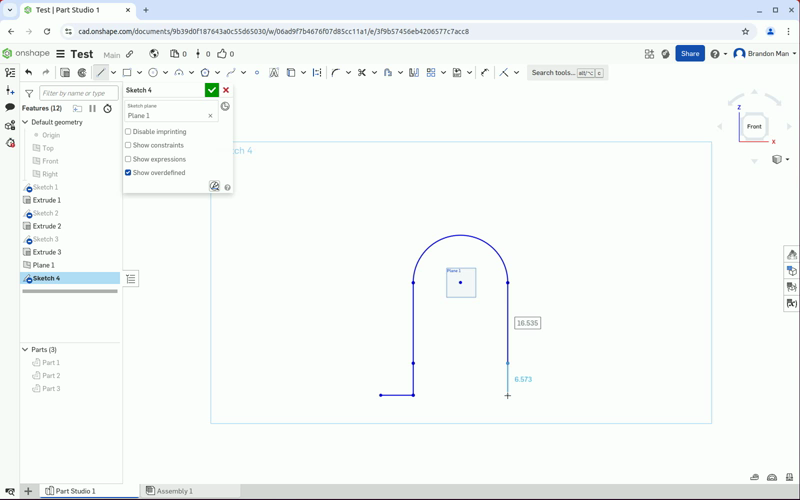
key_down(shift)
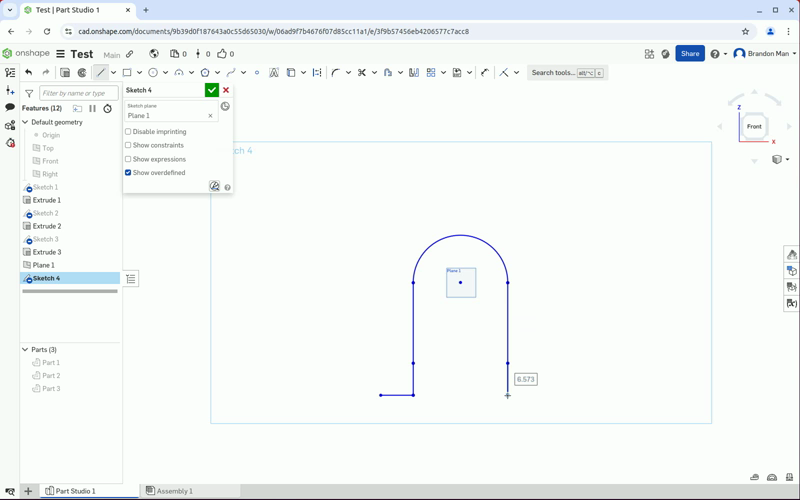
mouse_move(537, 395)
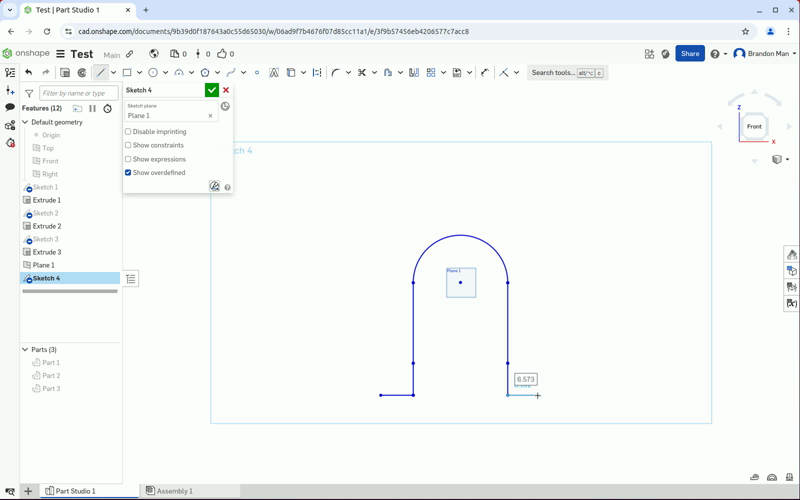
mouse_move(538, 395)
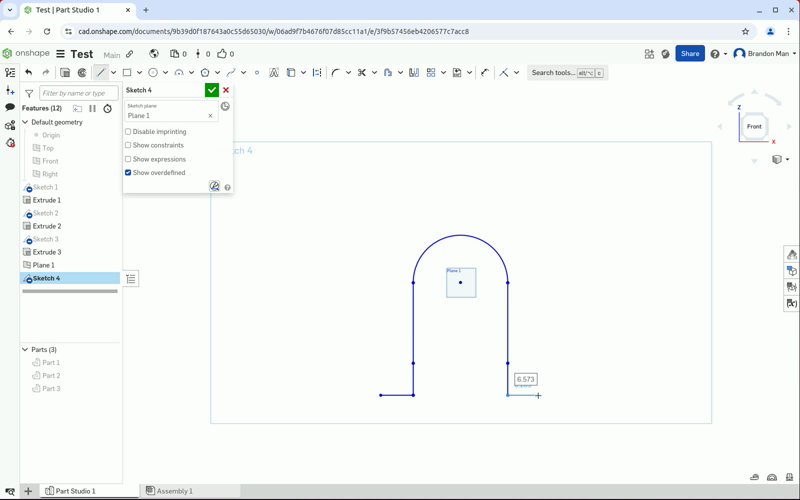
click(538, 395)
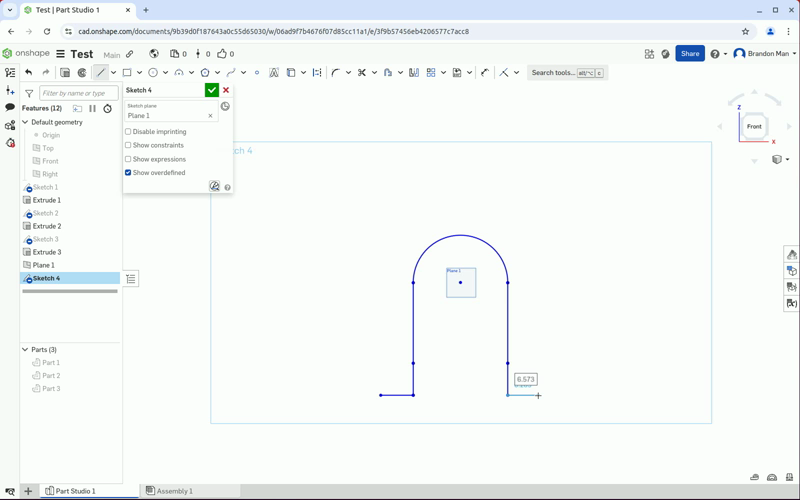
key_up(shift)
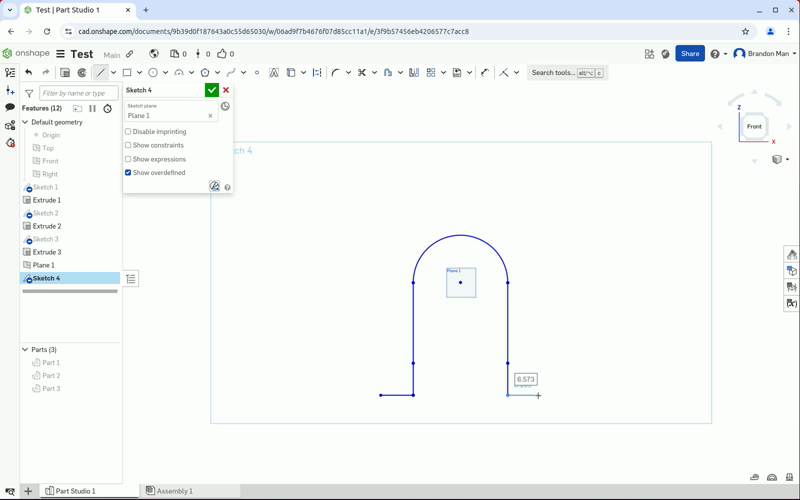
key_down(shift)
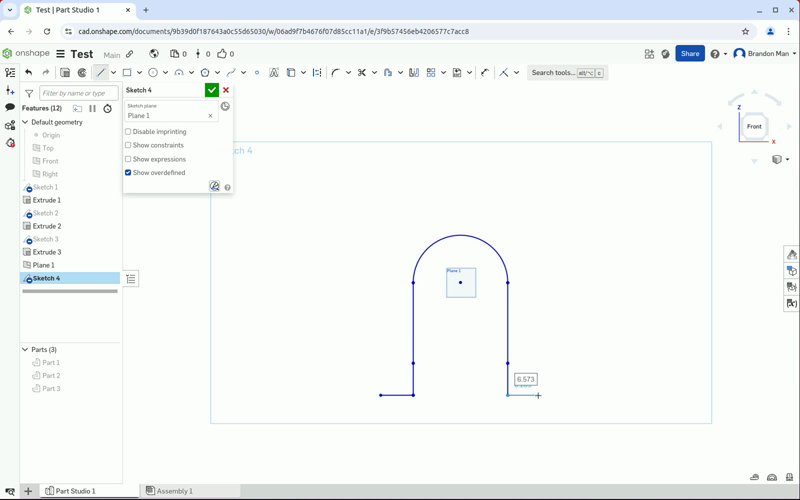
mouse_move(538, 282)
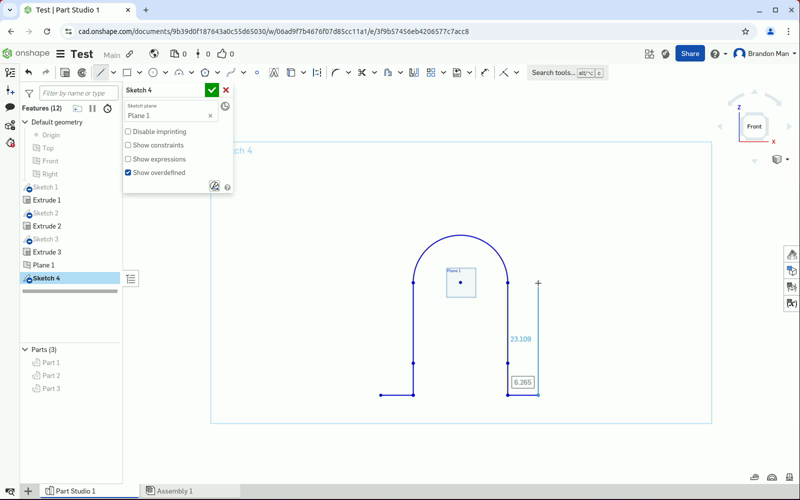
click(538, 282)
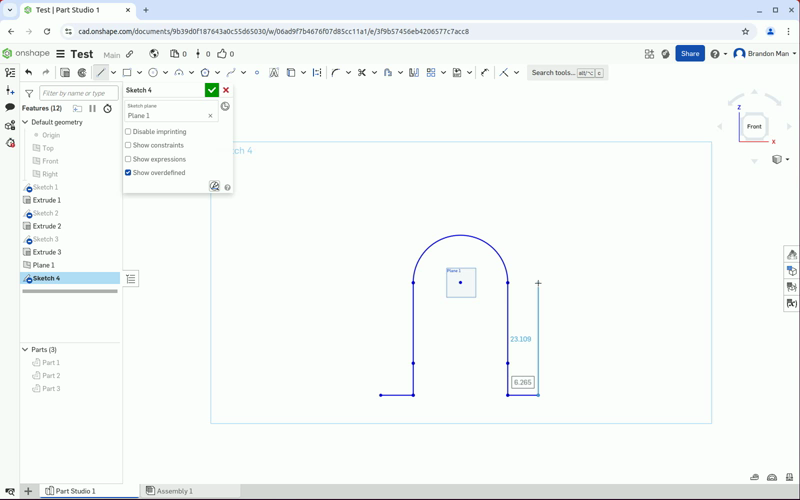
key_up(shift)
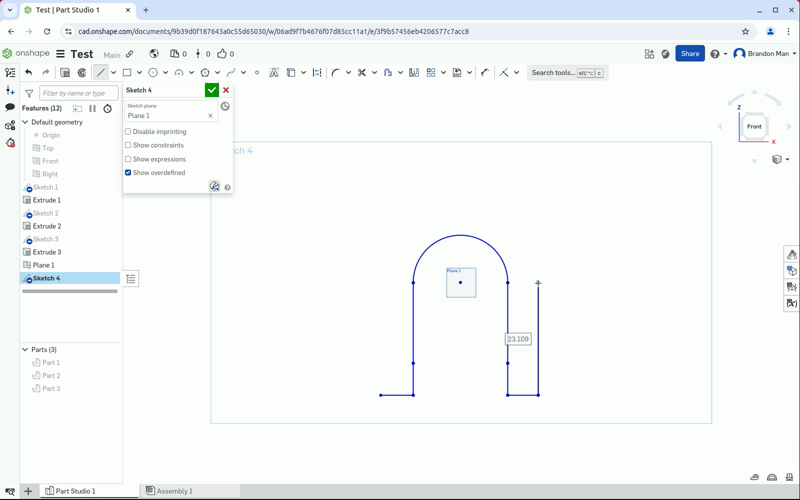
key(esc)
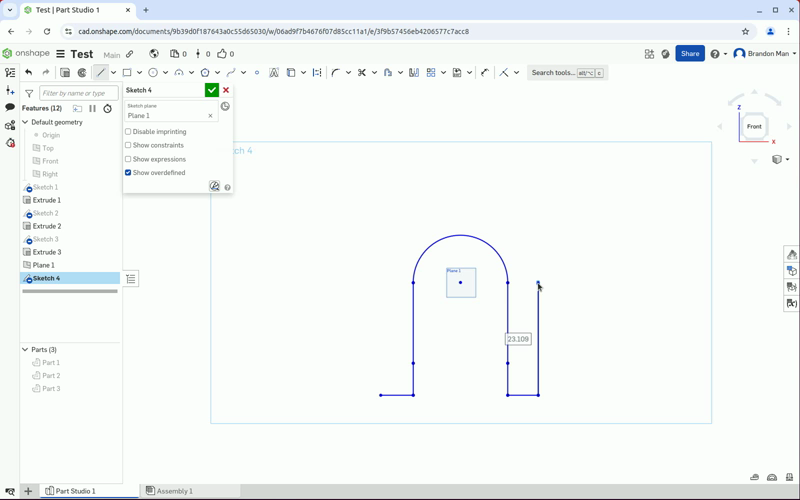
key(a)
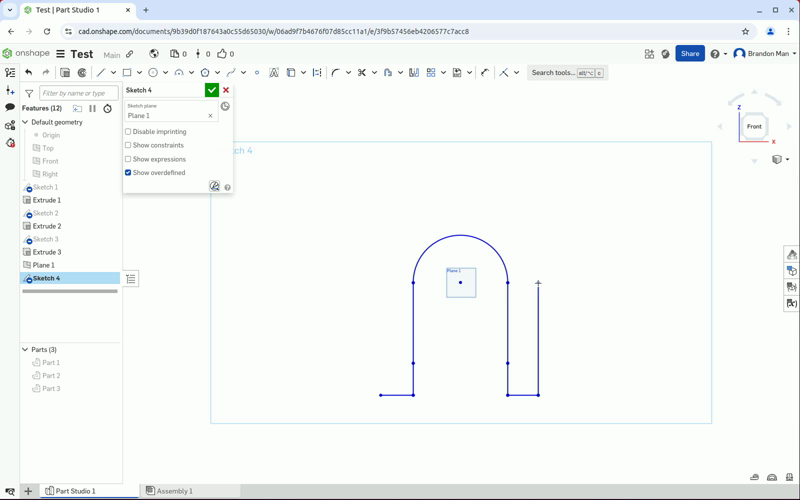
mouse_move(538, 282)
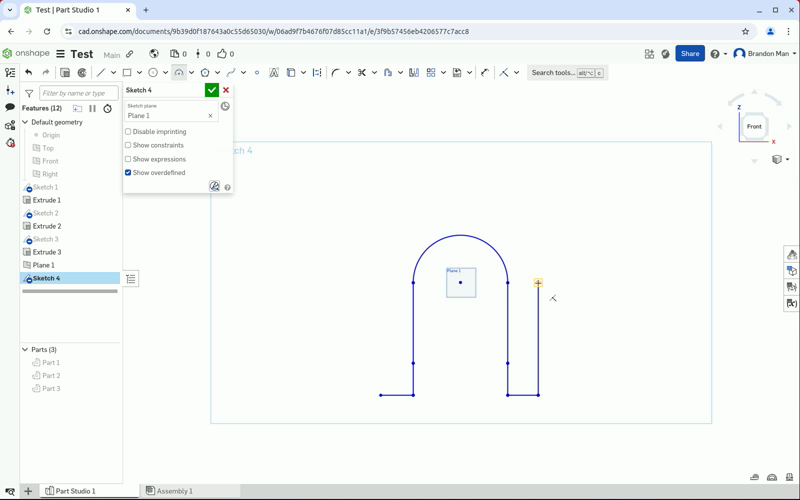
click(538, 282)
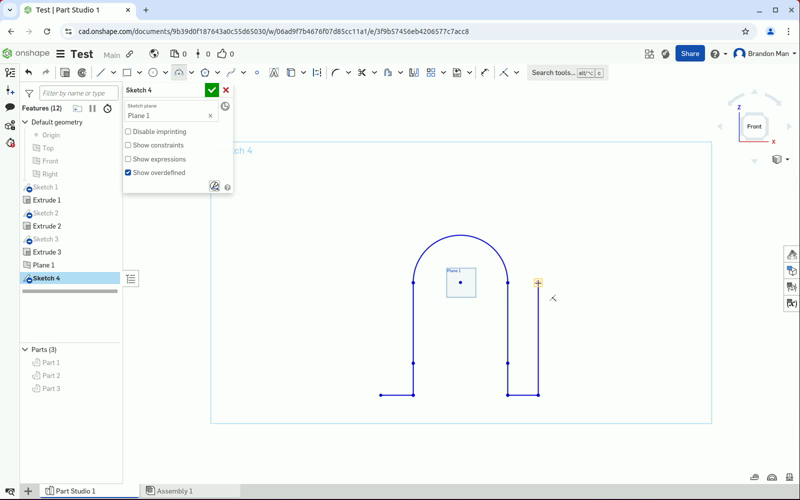
key_down(shift)
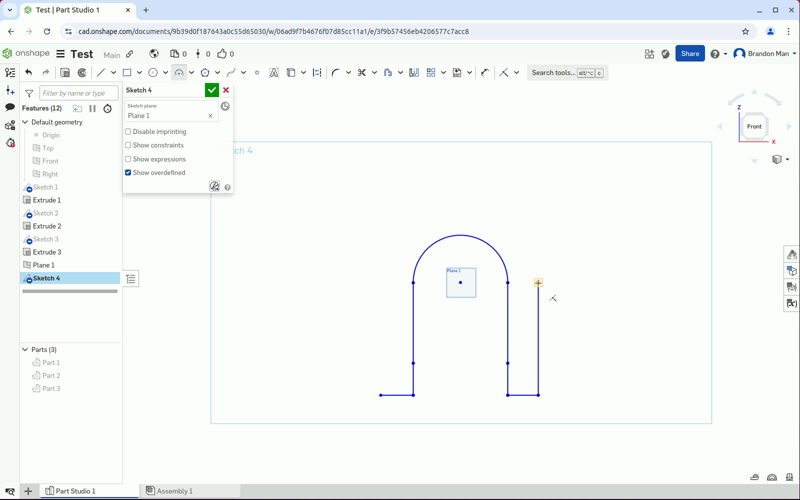
mouse_move(380, 282)
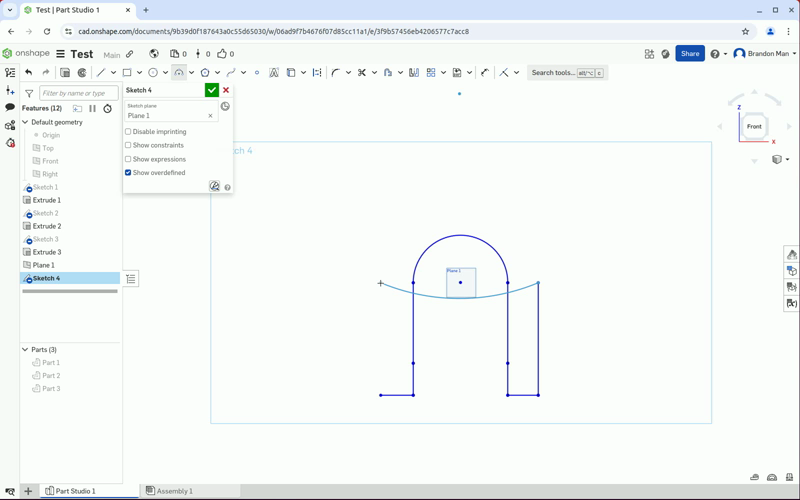
click(380, 282)
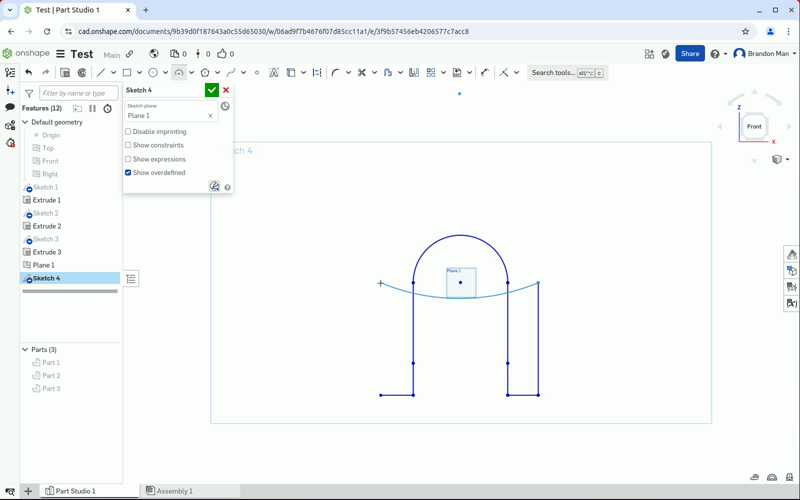
mouse_move(459, 204)
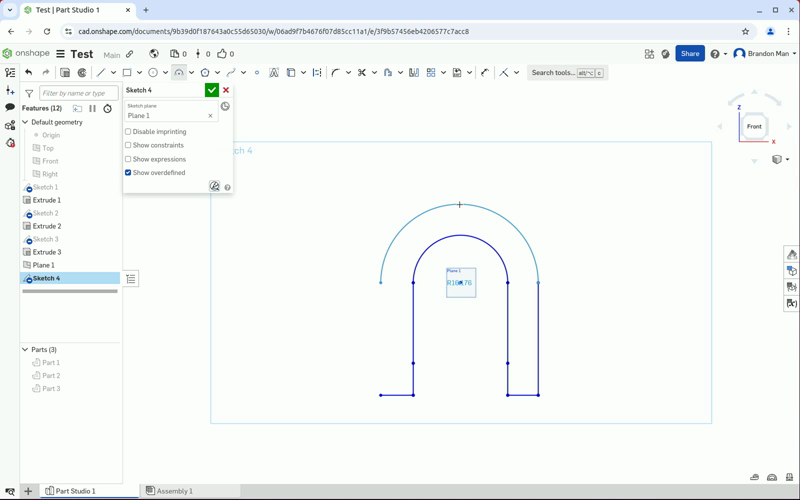
click(459, 204)
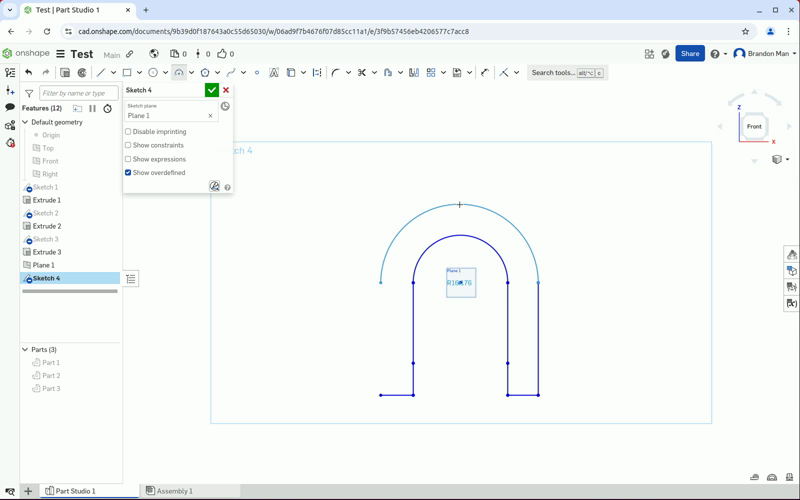
key_up(shift)
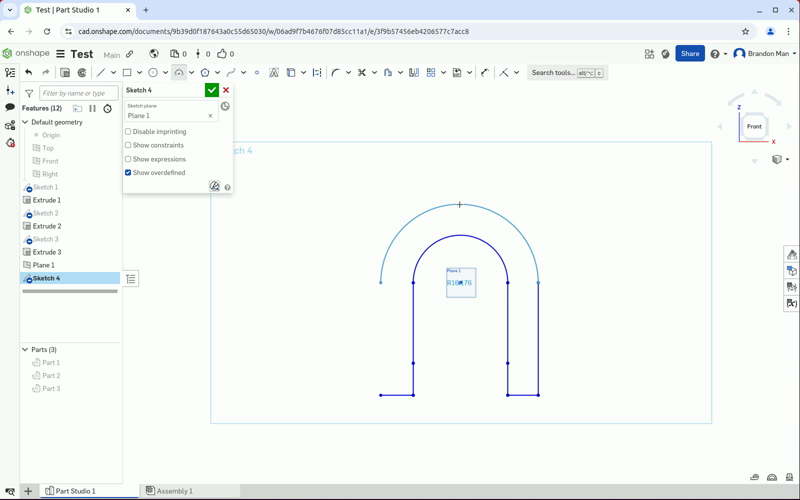
key(esc)
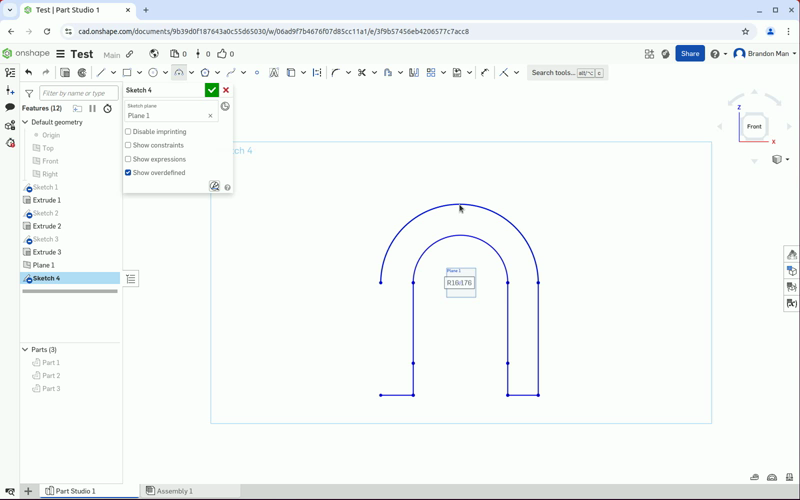
key(l)
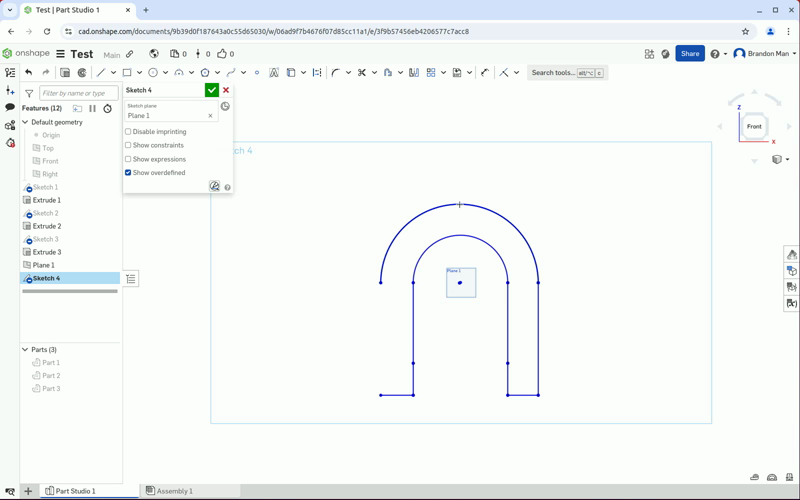
mouse_move(380, 282)
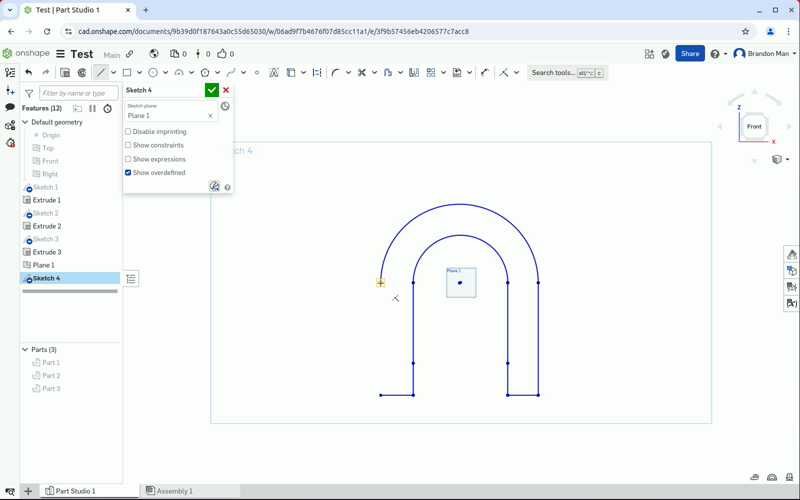
click(380, 282)
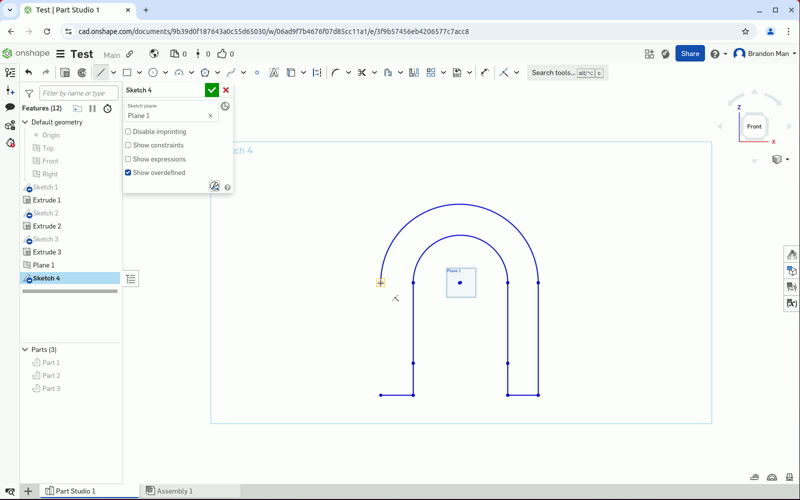
key_down(shift)
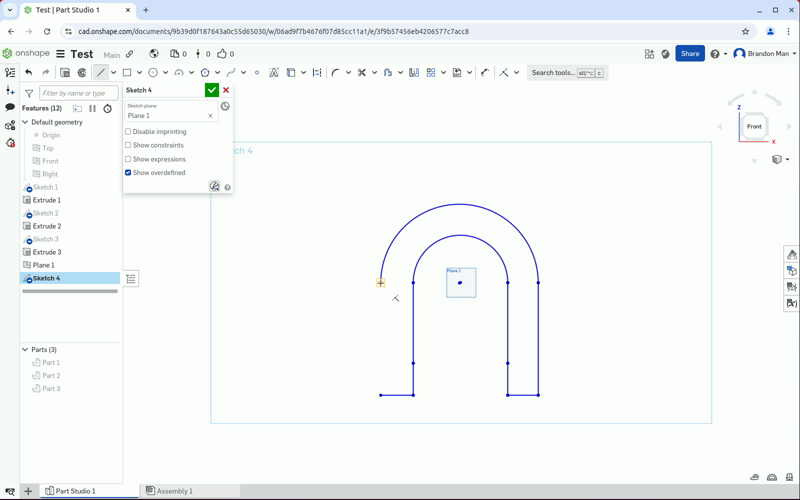
mouse_move(380, 395)
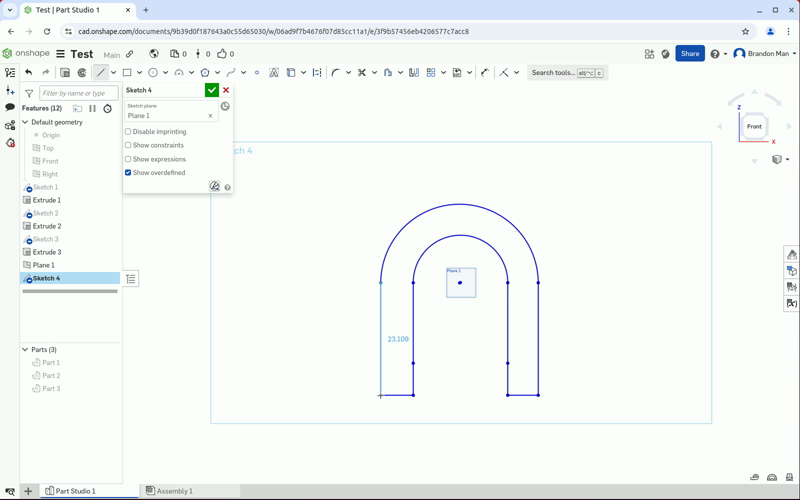
key_up(shift)
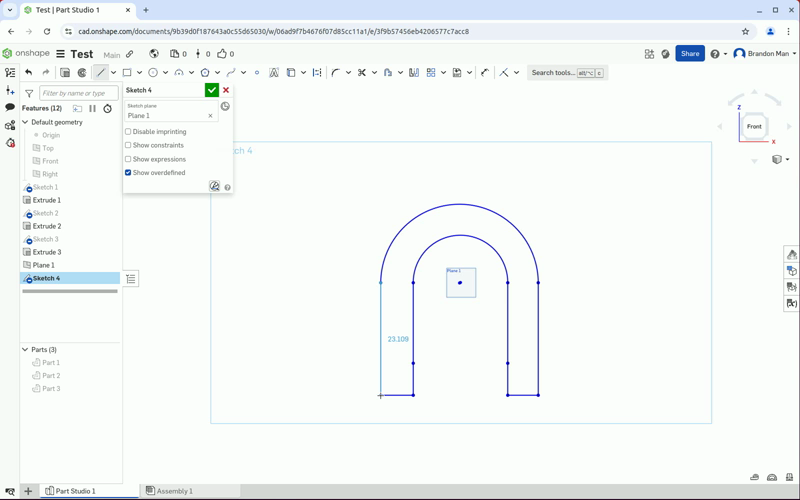
click(380, 395)
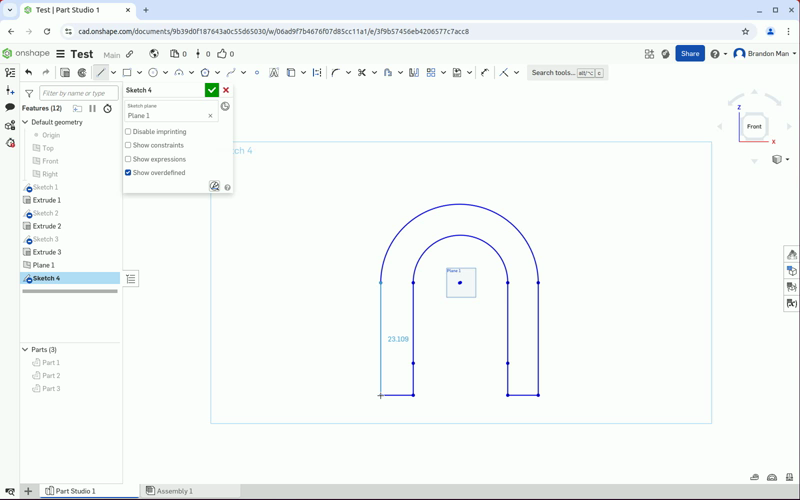
key(esc)
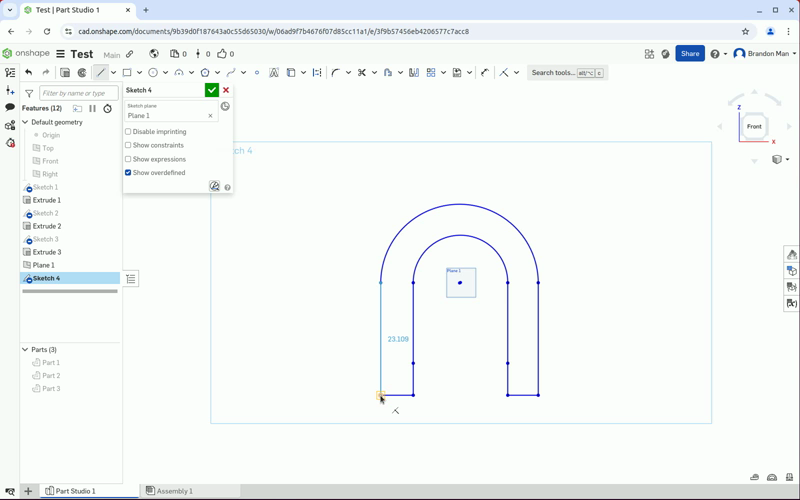
mouse_move(393, 280)
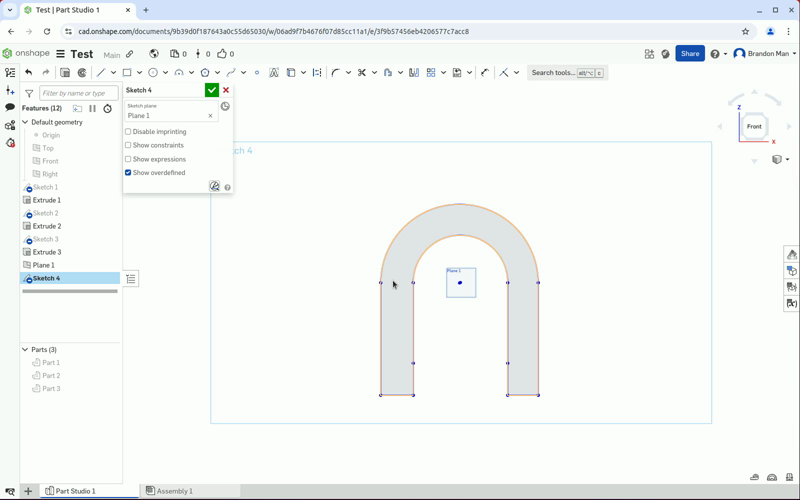
scroll(6)
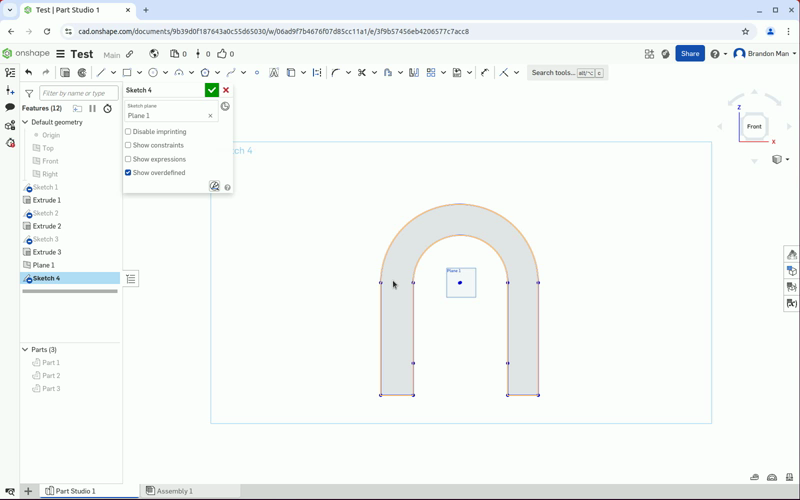
scroll(6)
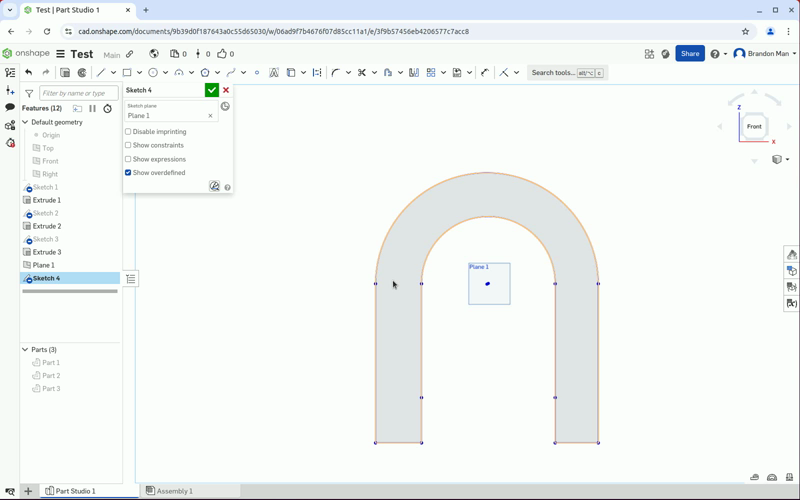
scroll(6)
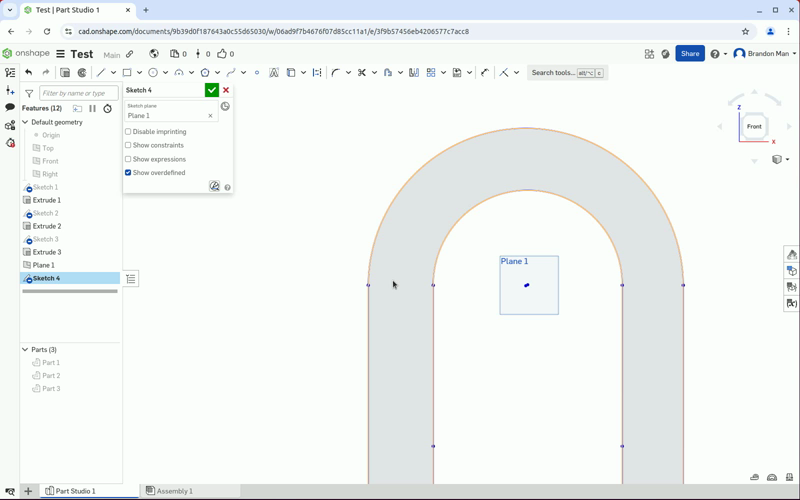
scroll(6)
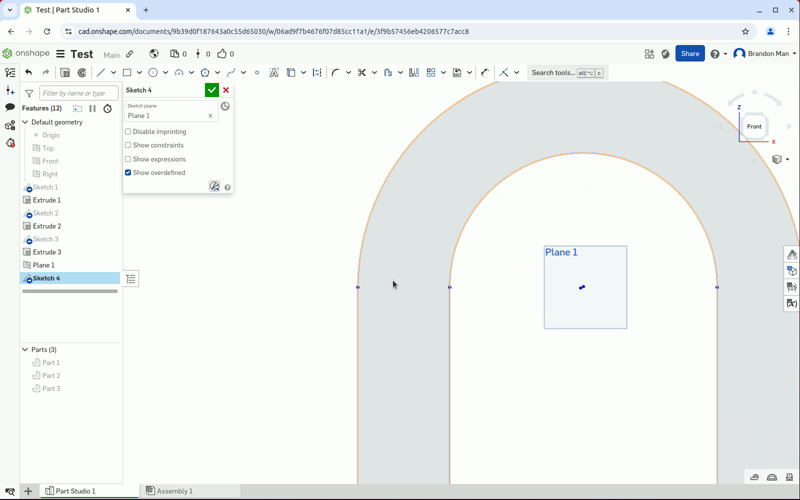
scroll(6)
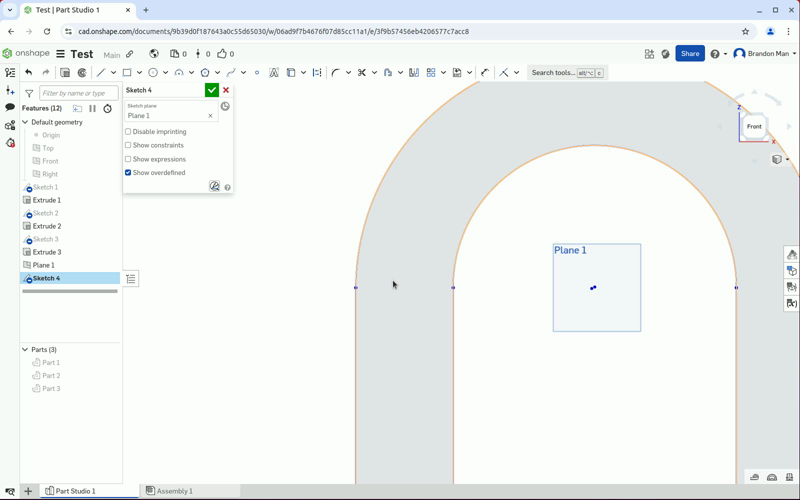
scroll(6)
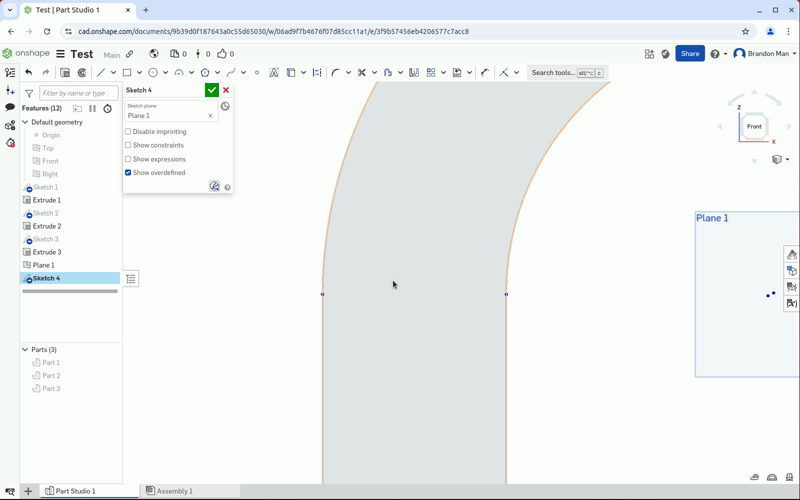
scroll(6)
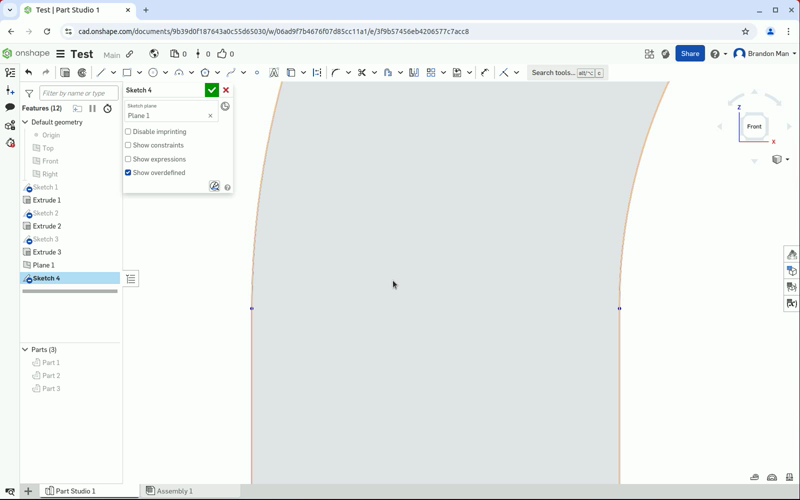
click(393, 280)
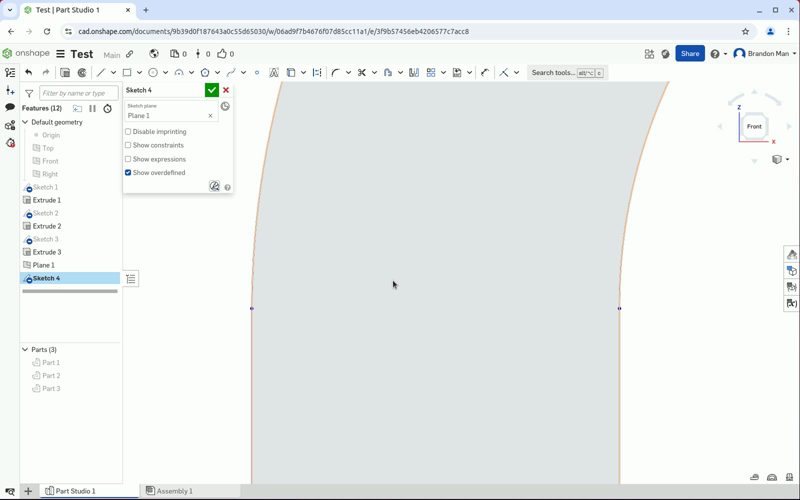
scroll(-6)
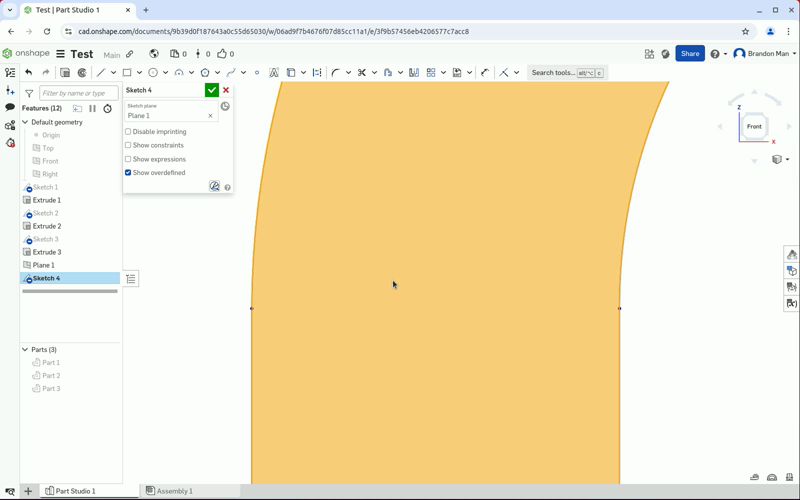
scroll(-6)
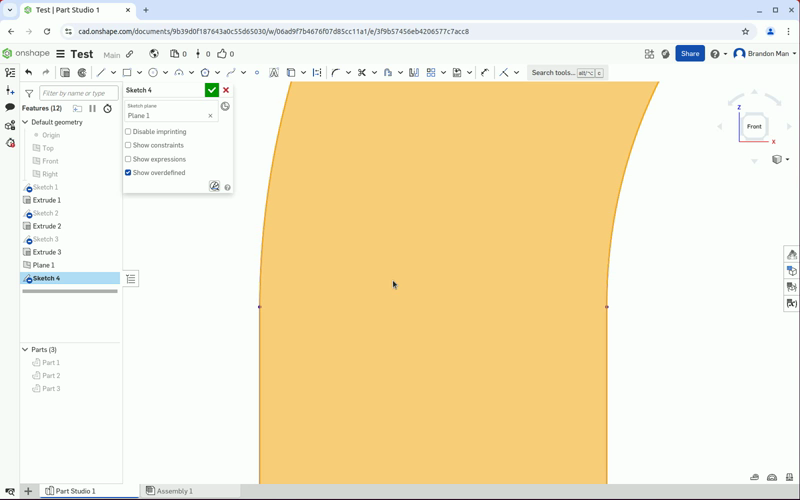
scroll(-6)
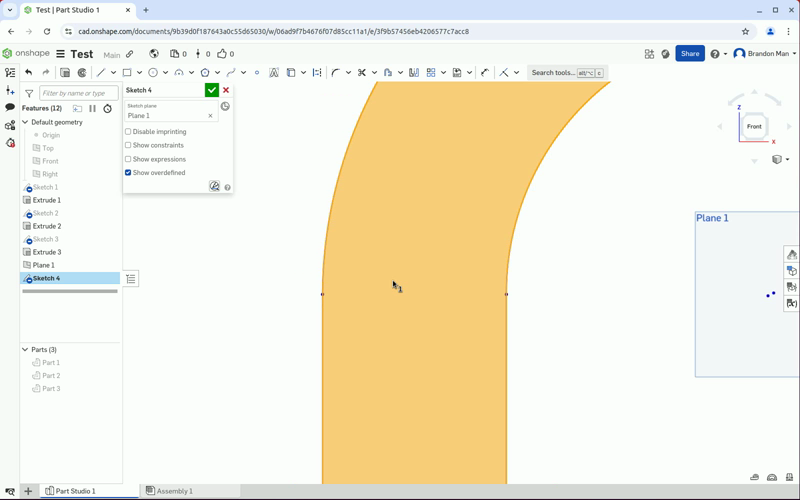
scroll(-6)
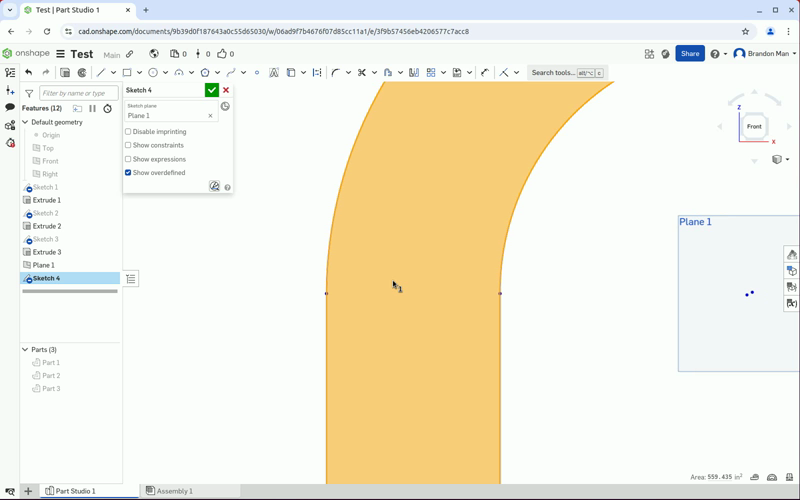
scroll(-6)
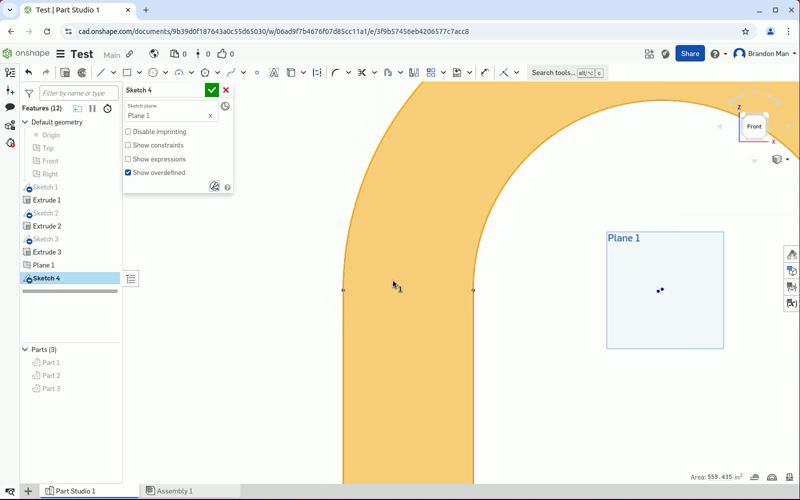
scroll(-6)
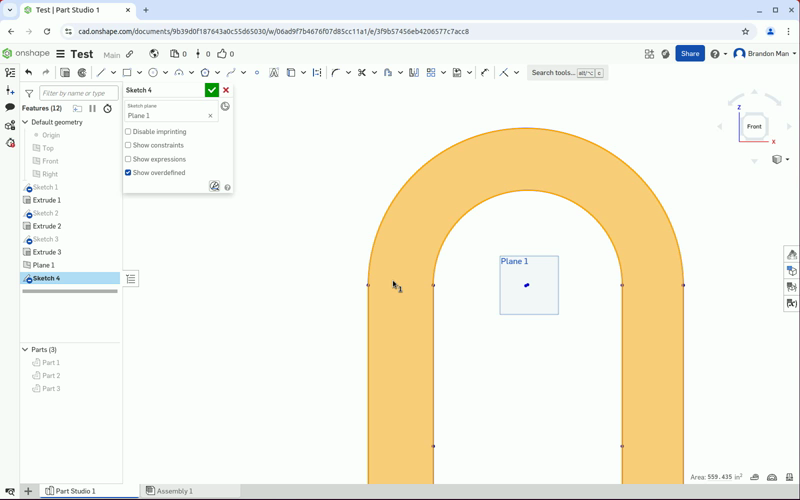
scroll(-6)
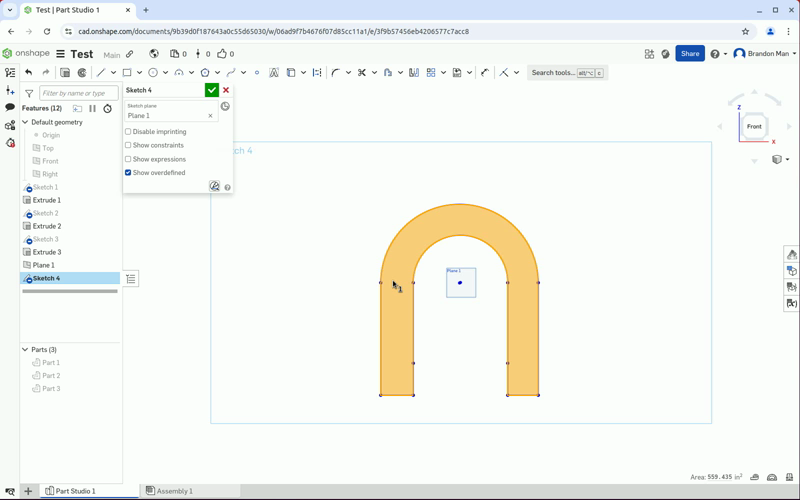
mouse_move(73, 352)
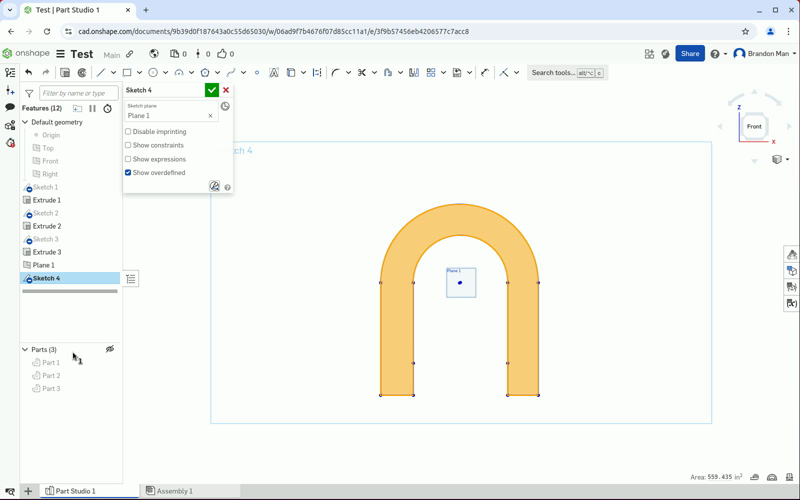
key(shift+y)
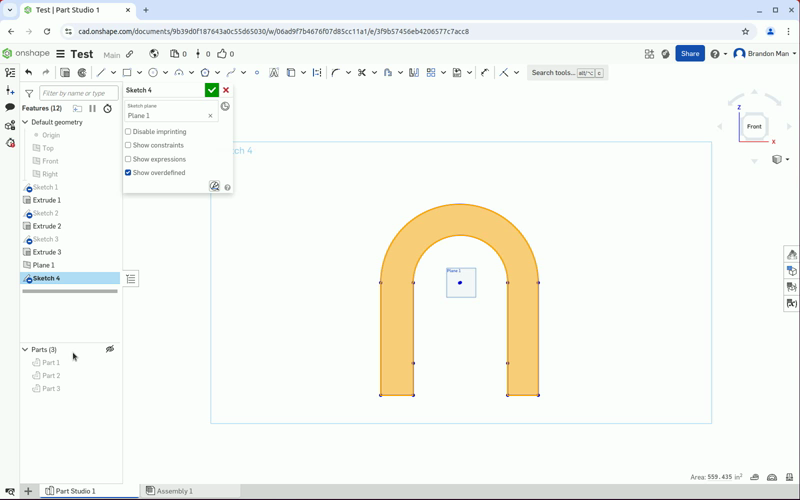
key(shift+e)
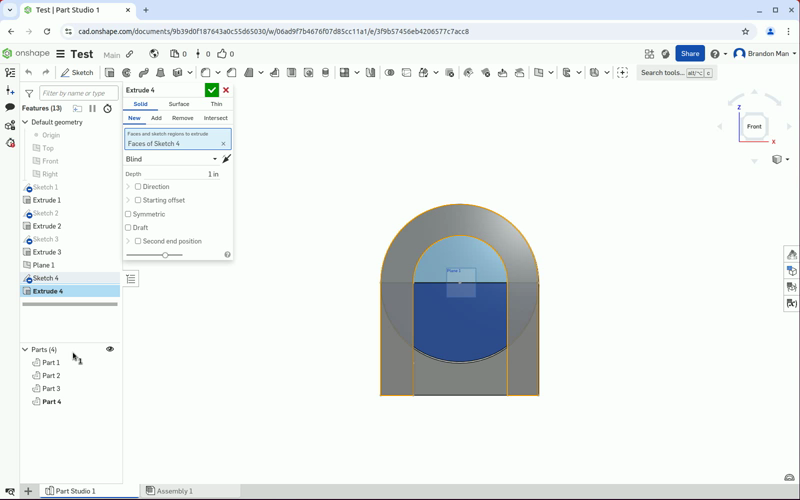
mouse_move(143, 106)
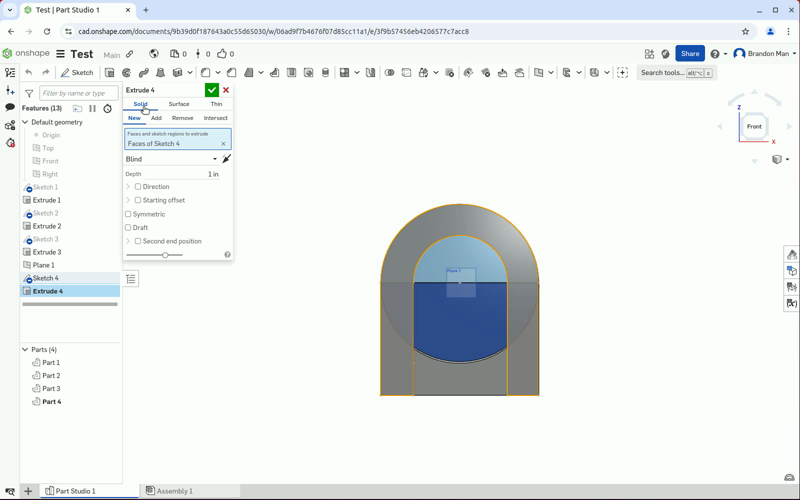
click(143, 106)
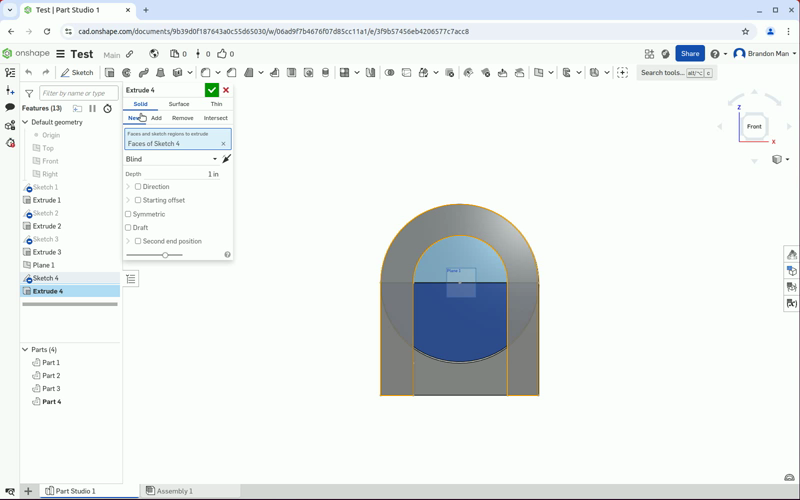
mouse_move(137, 120)
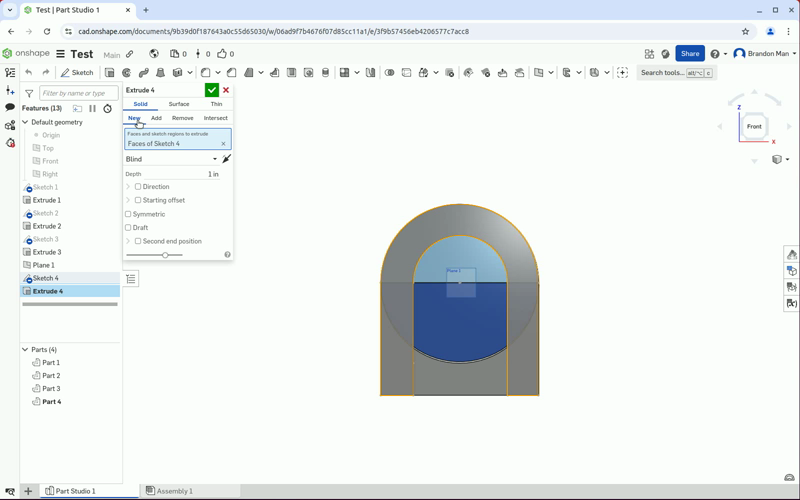
click(137, 120)
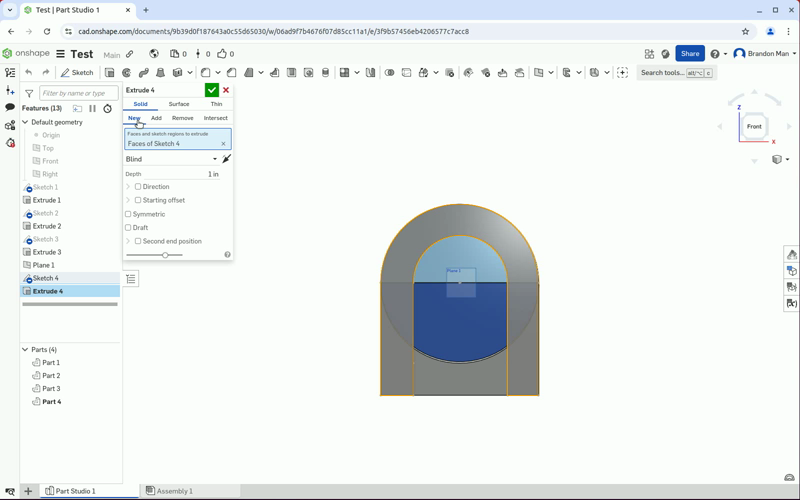
key(tab, 4)
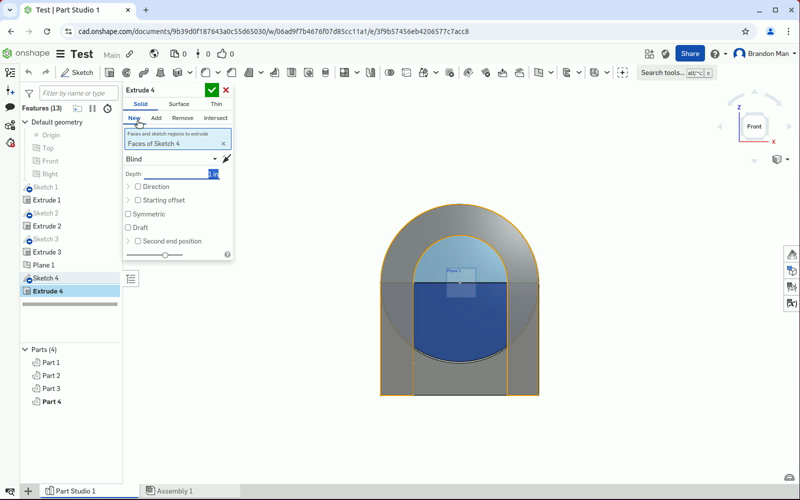
text(2.166)
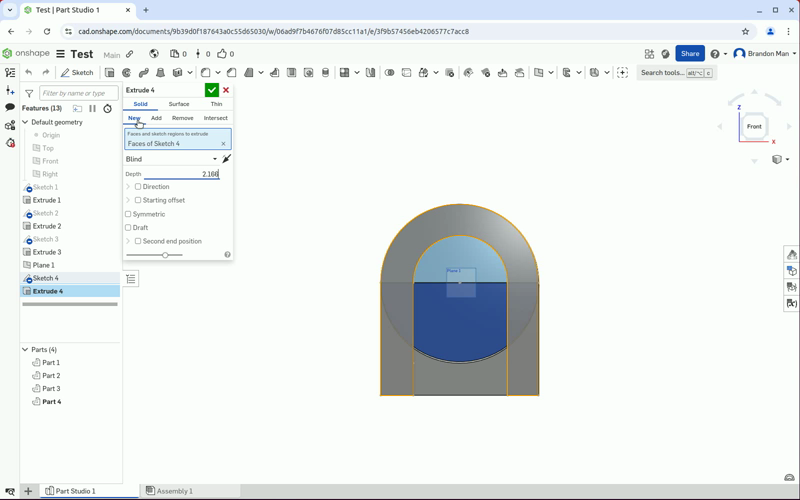
key(enter)
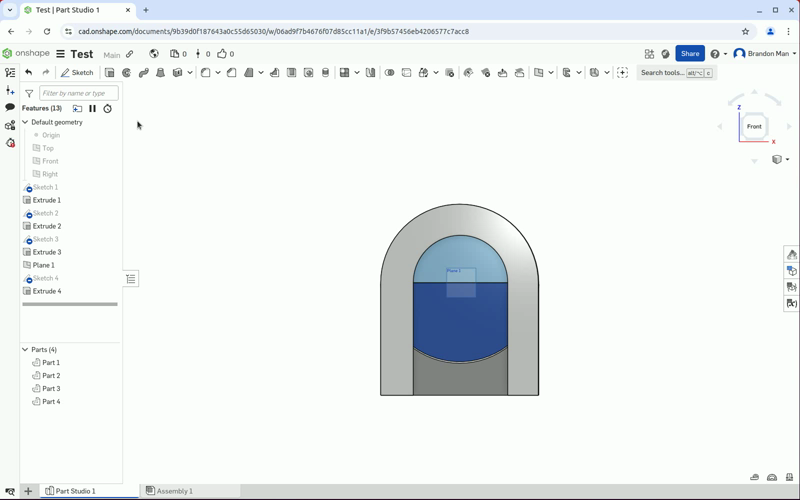
key(shift+h)
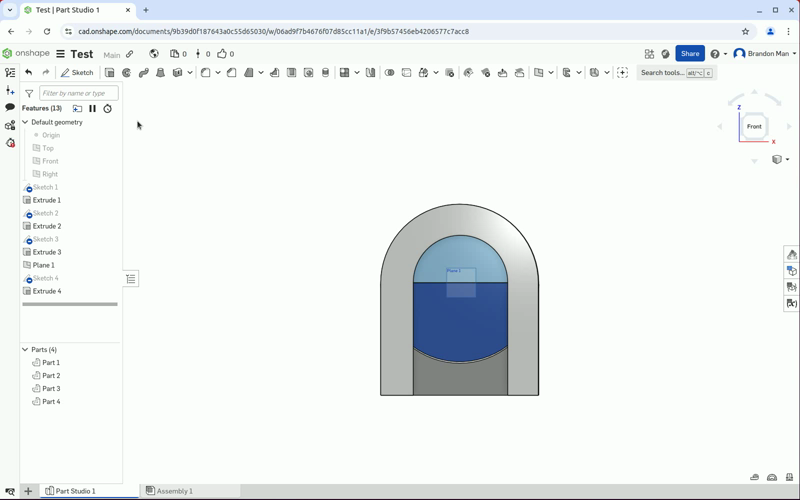
key(shift+h)
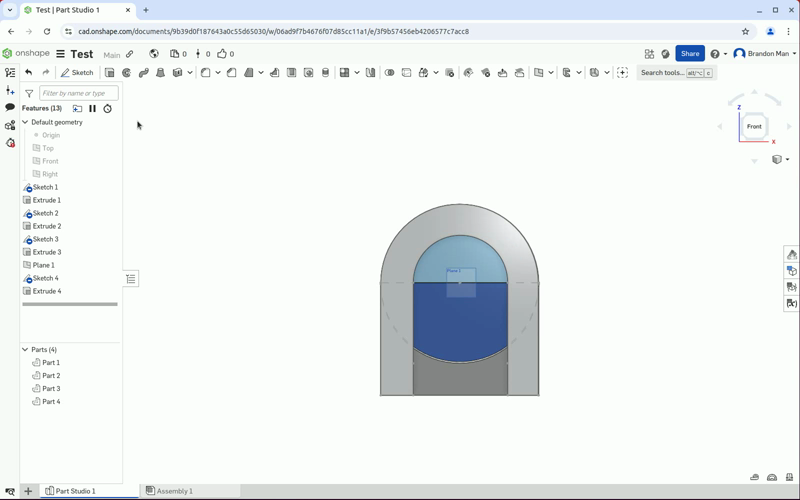
key(shift+7)
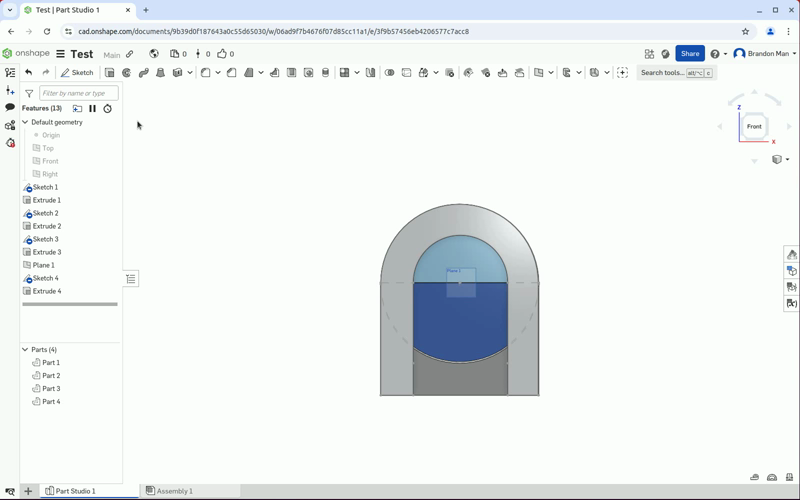
key(left, 2)
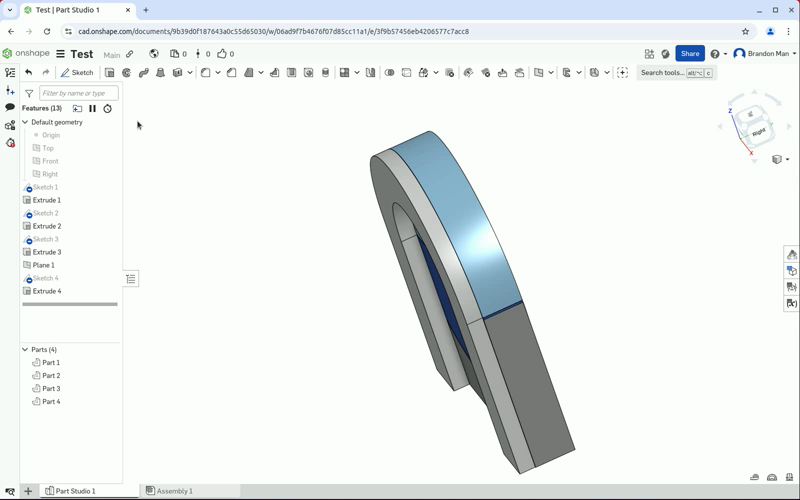
key(down, 2)
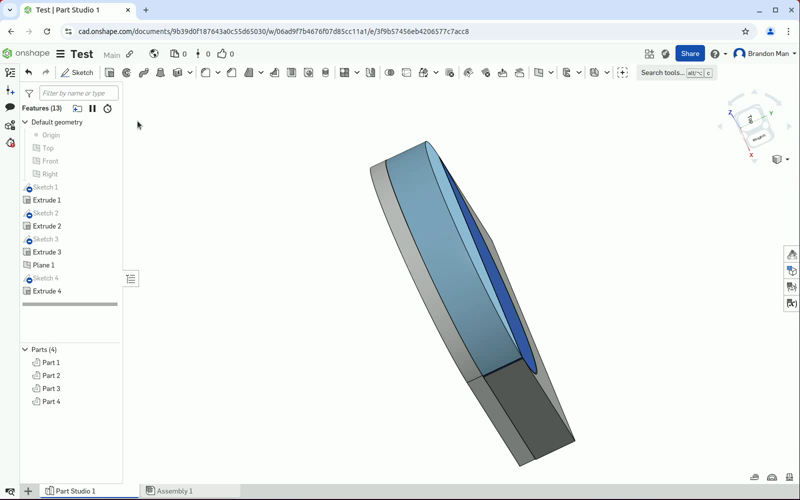
key(up, 2)
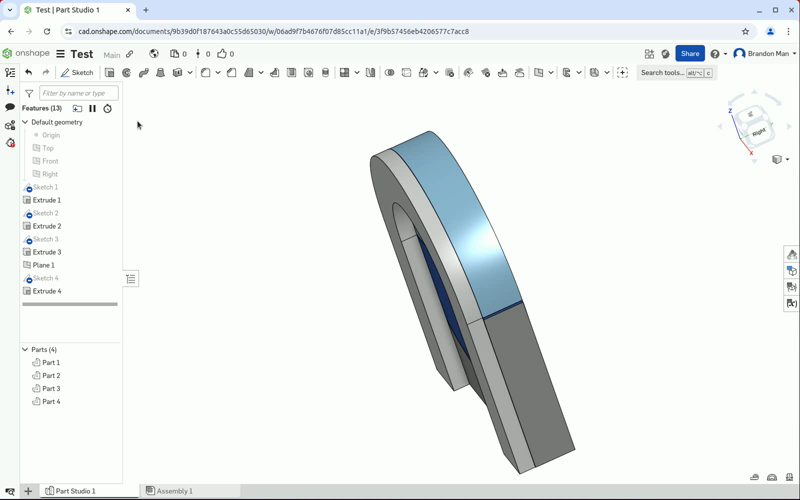
key(right, 2)
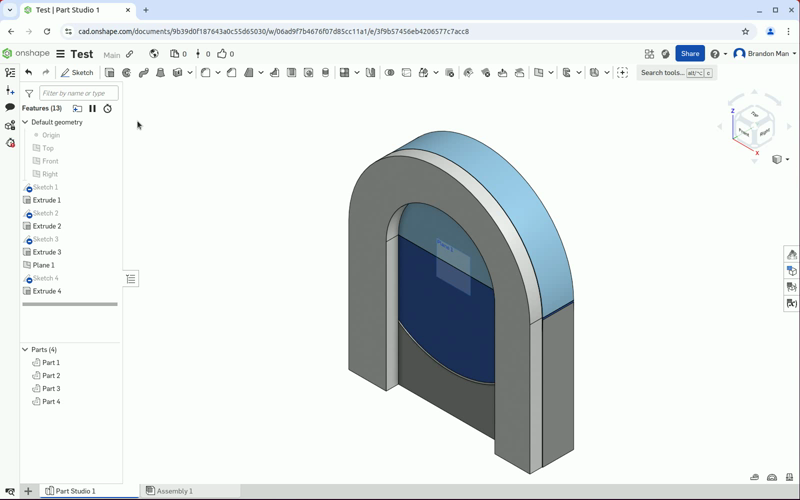
mouse_move(73, 189)
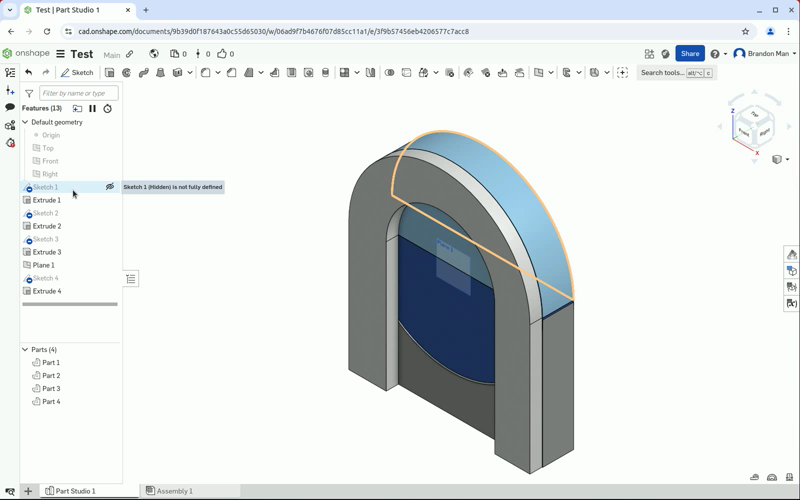
click(73, 189)